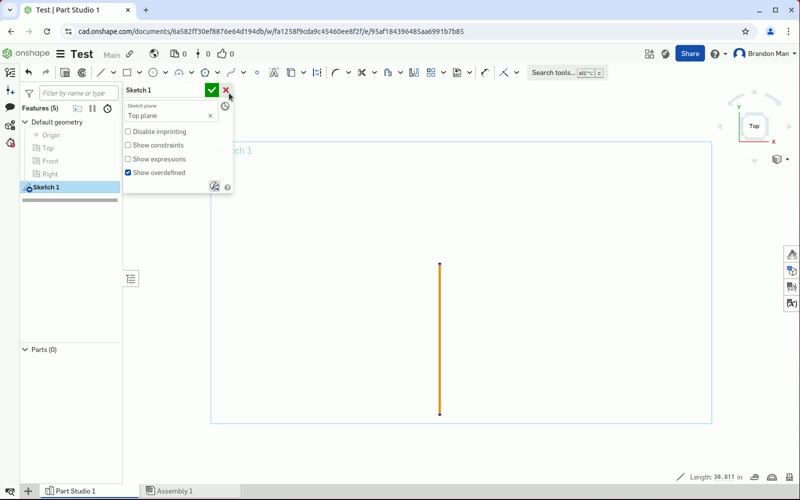
key(shift+h)
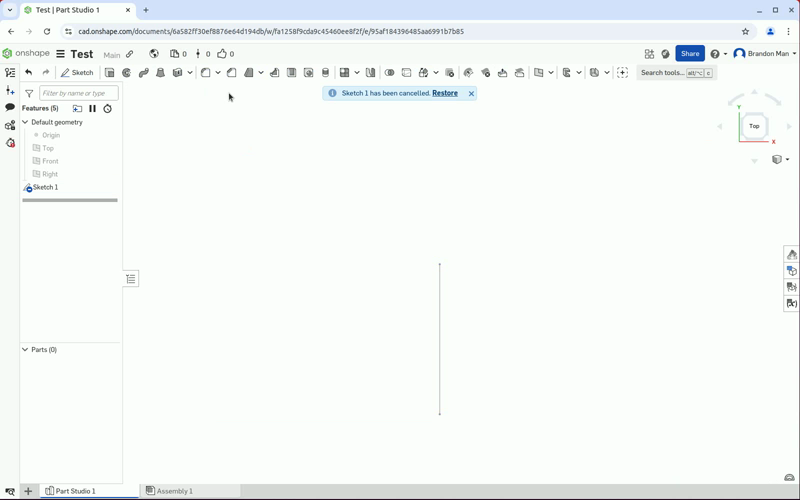
key(shift+s)
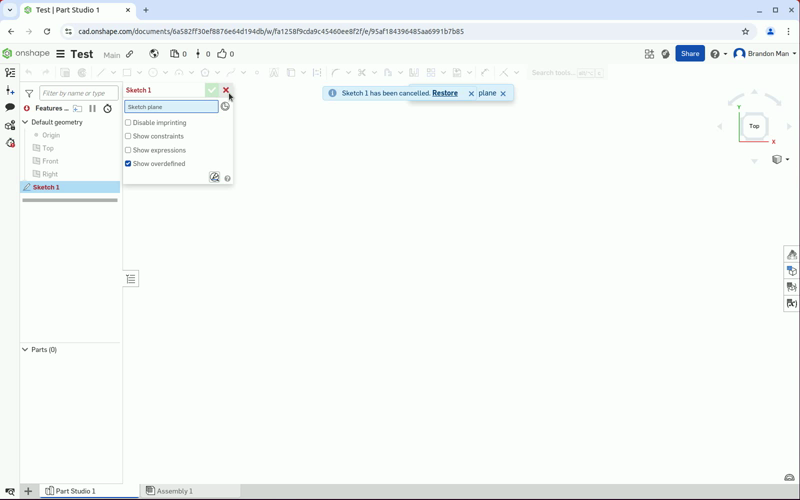
mouse_move(73, 150)
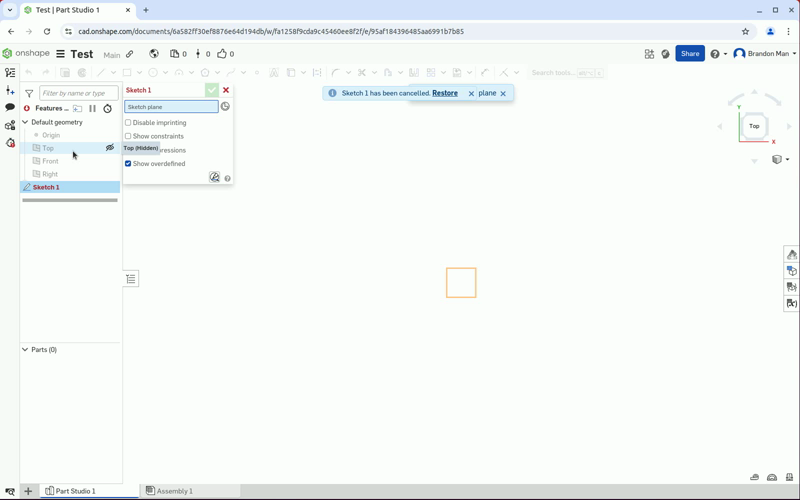
click(73, 150)
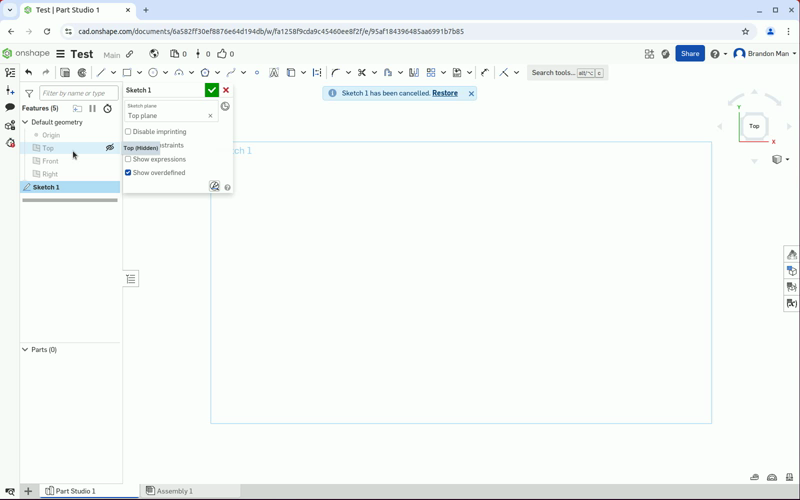
mouse_move(73, 352)
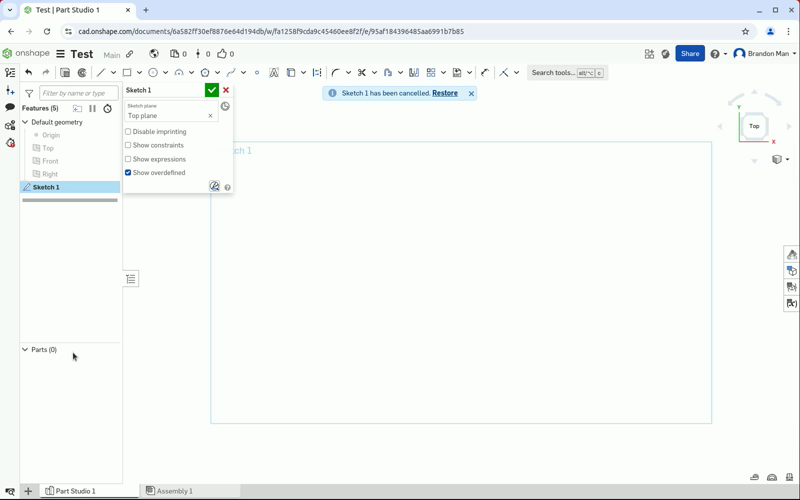
key(y)
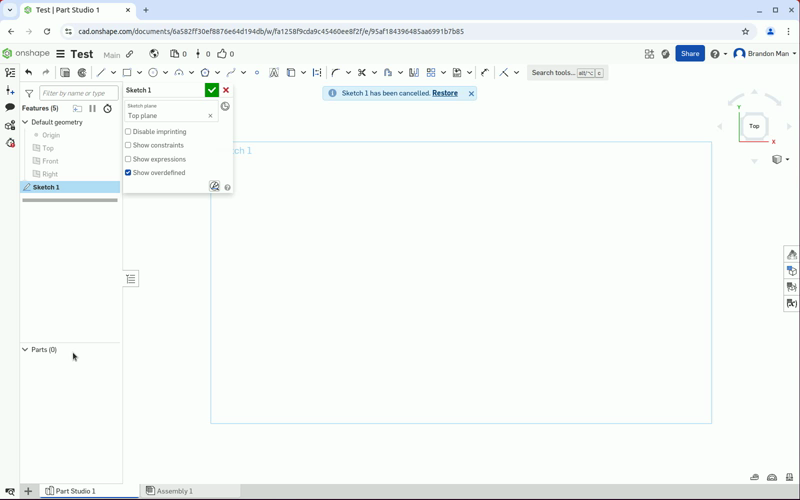
key(l)
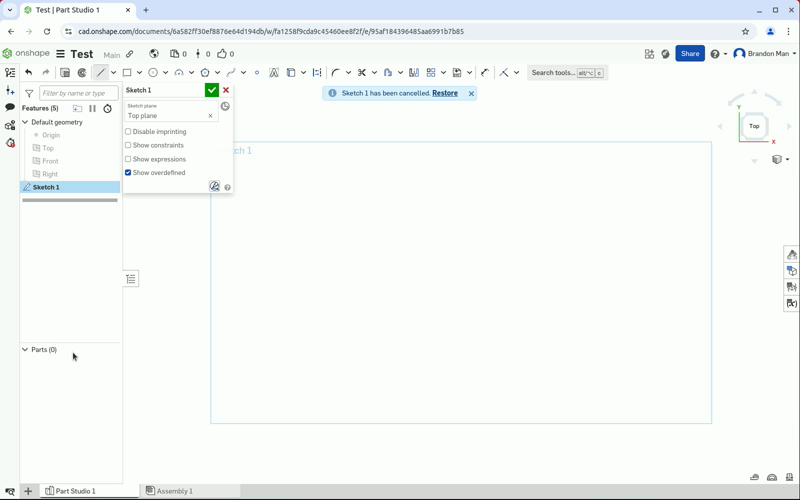
key_down(shift)
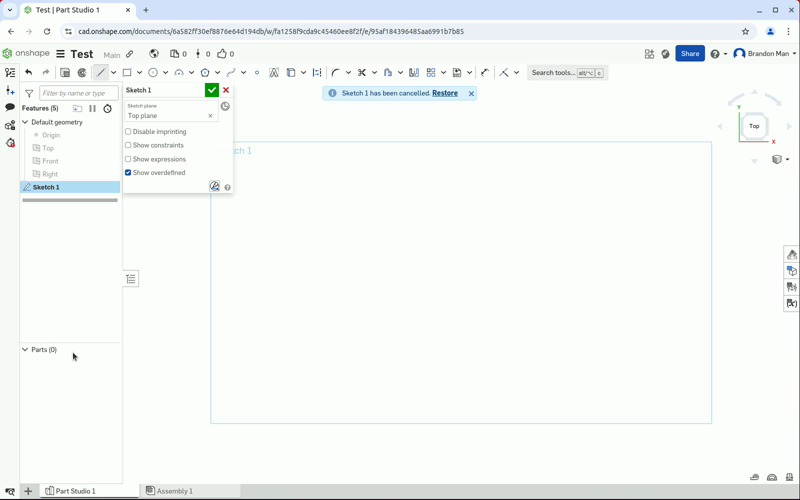
mouse_move(460, 282)
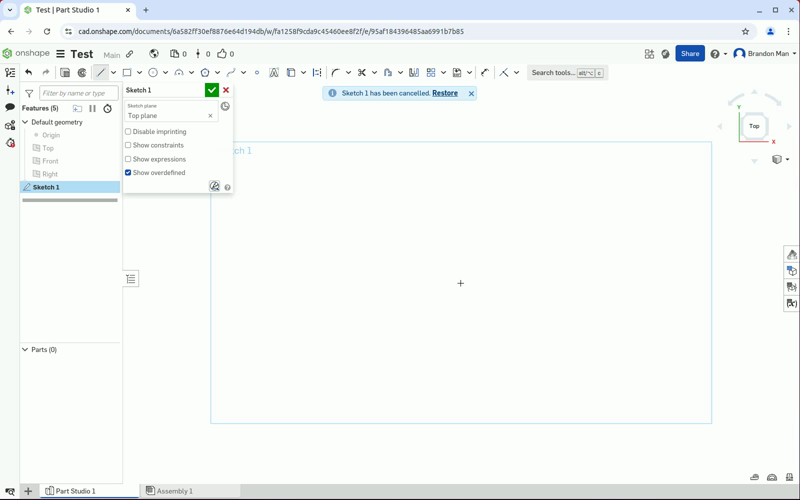
click(460, 282)
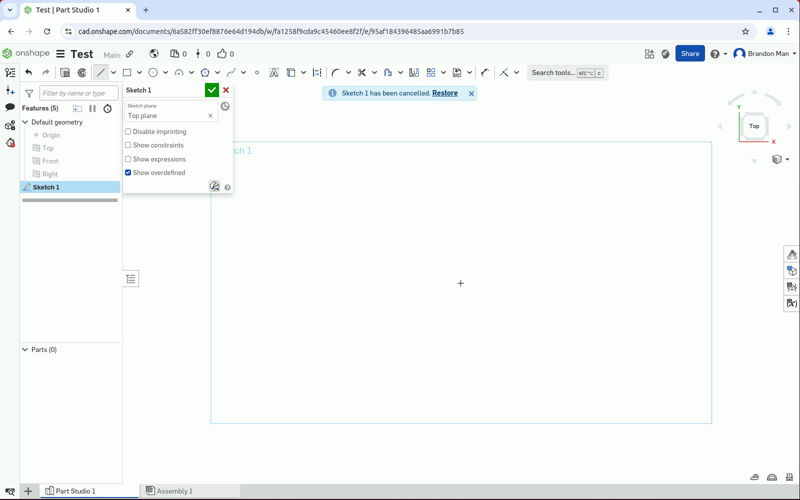
key_up(shift)
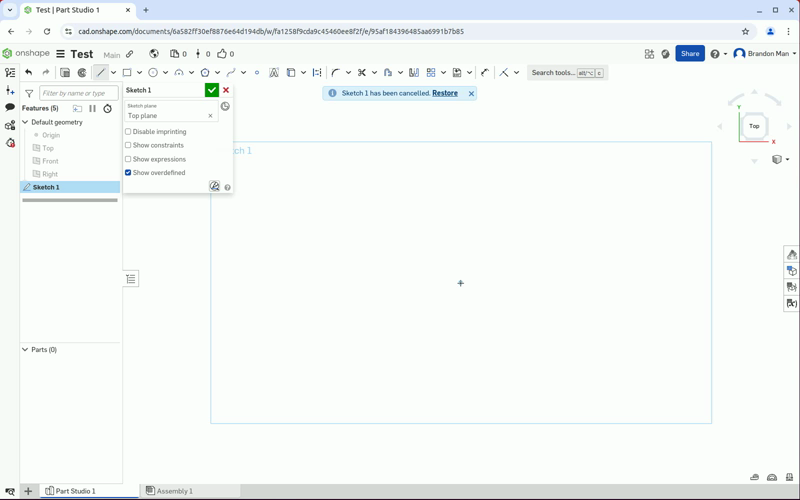
key_down(shift)
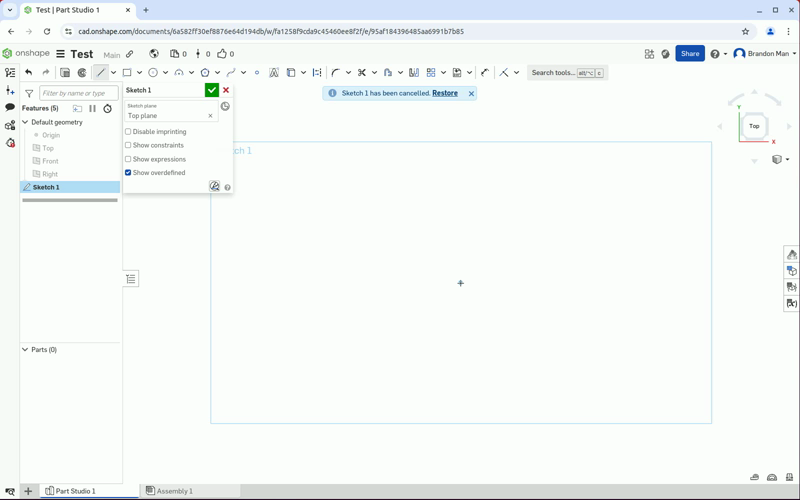
mouse_move(573, 282)
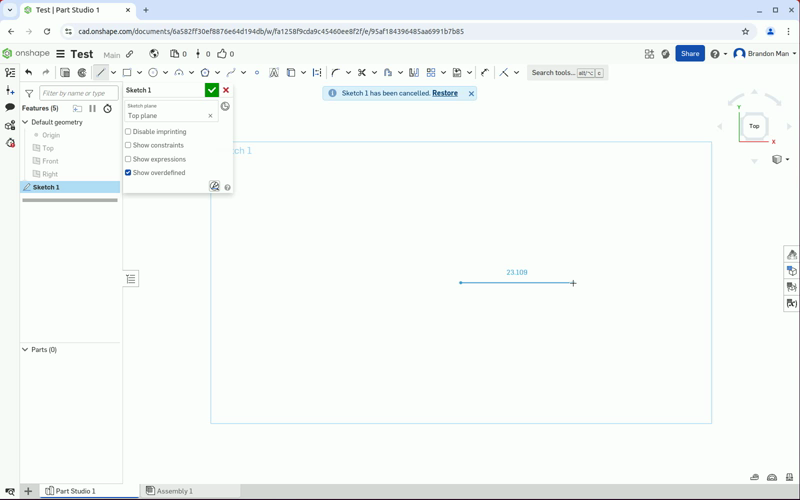
click(573, 282)
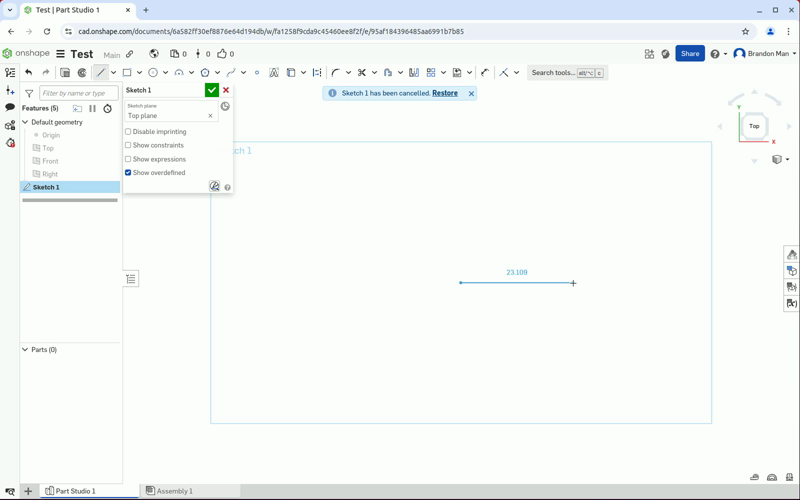
key_up(shift)
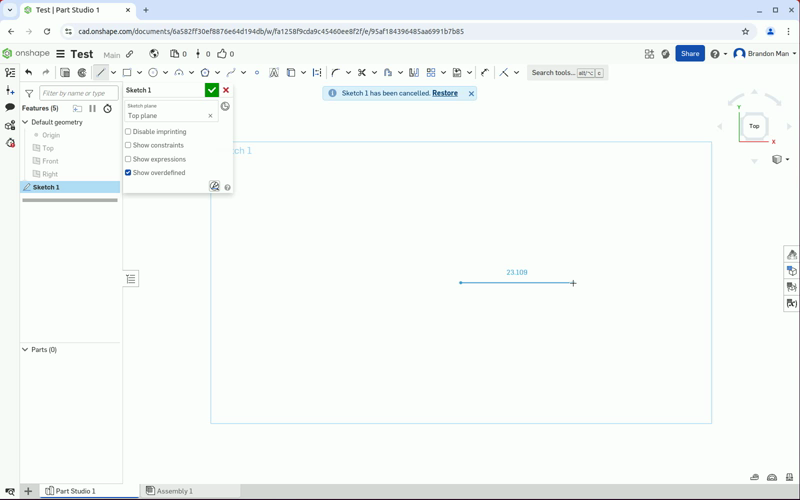
key_down(shift)
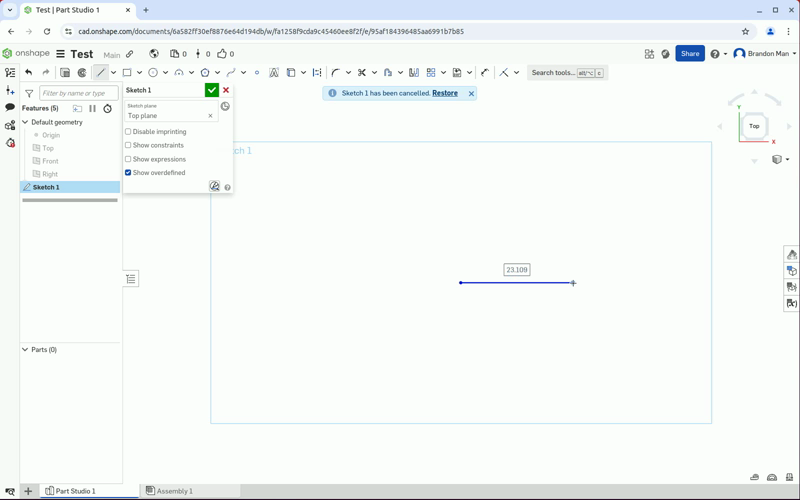
mouse_move(573, 208)
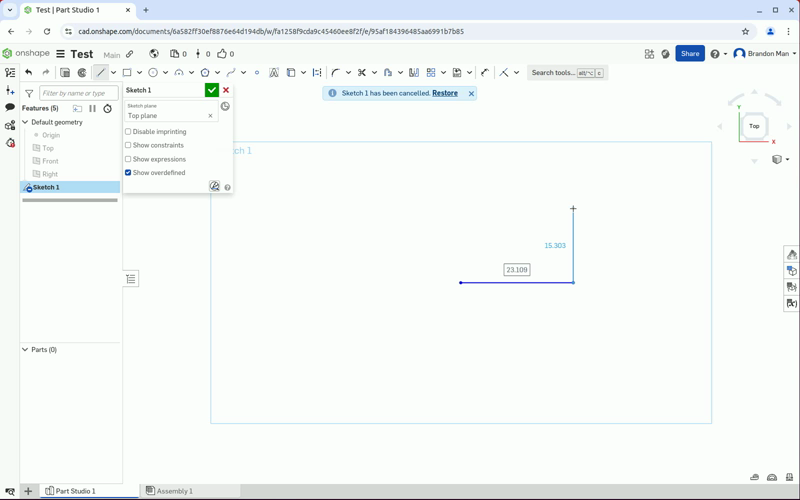
click(573, 208)
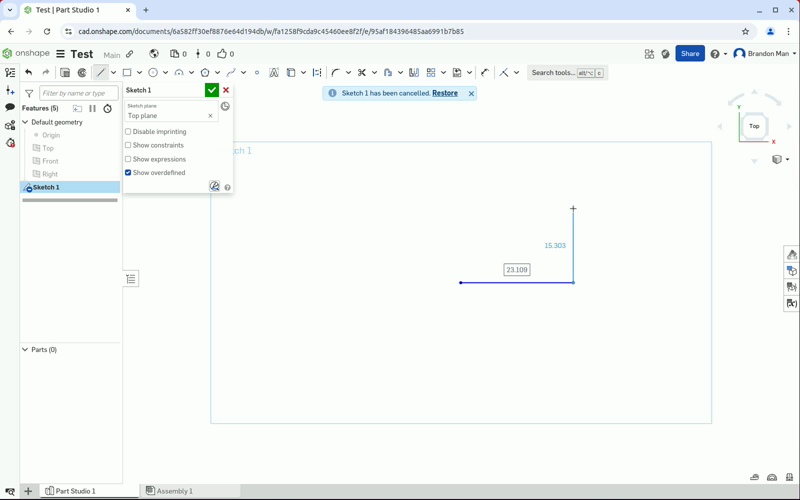
key_up(shift)
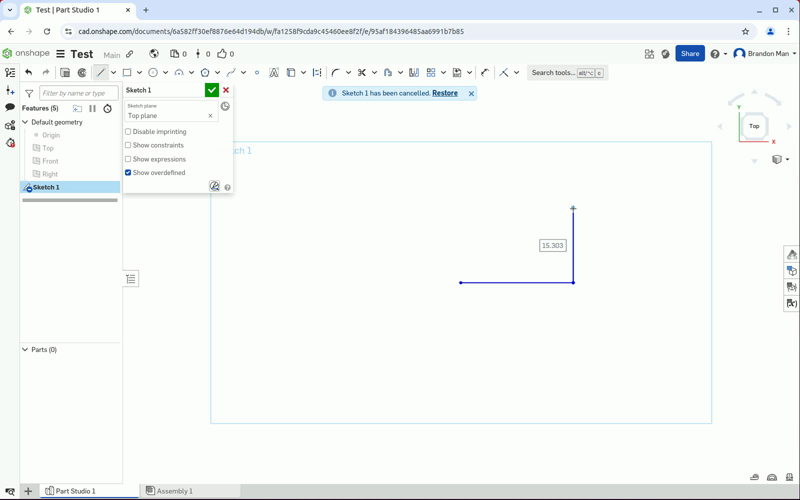
key_down(shift)
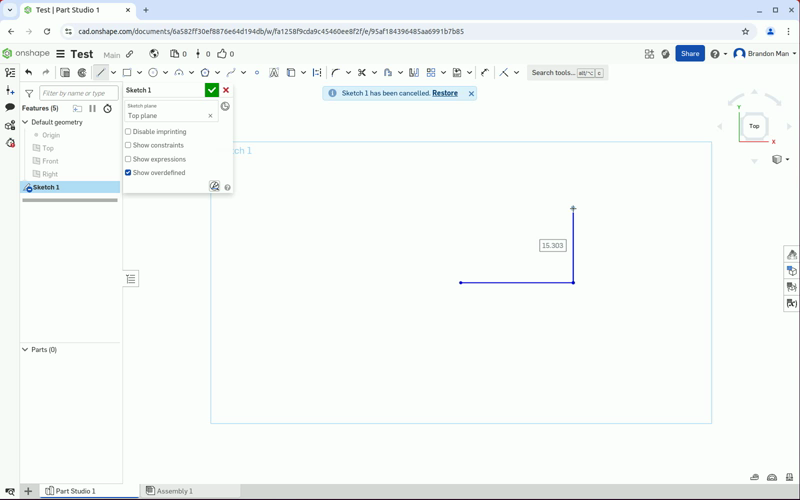
mouse_move(460, 208)
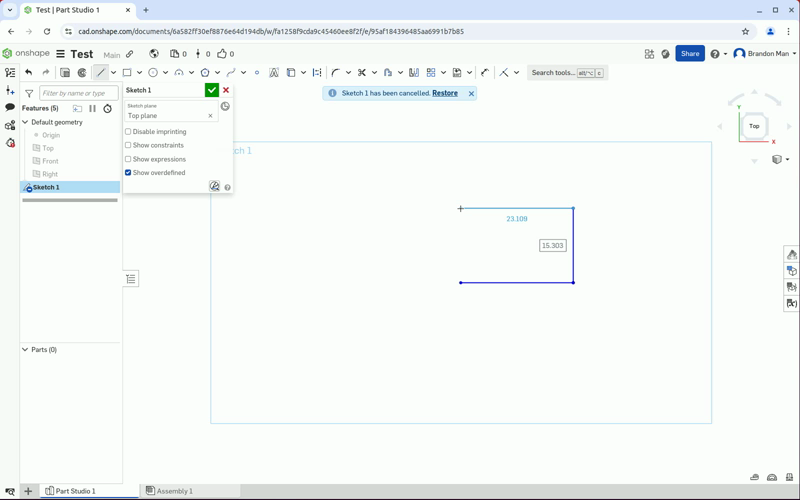
click(460, 208)
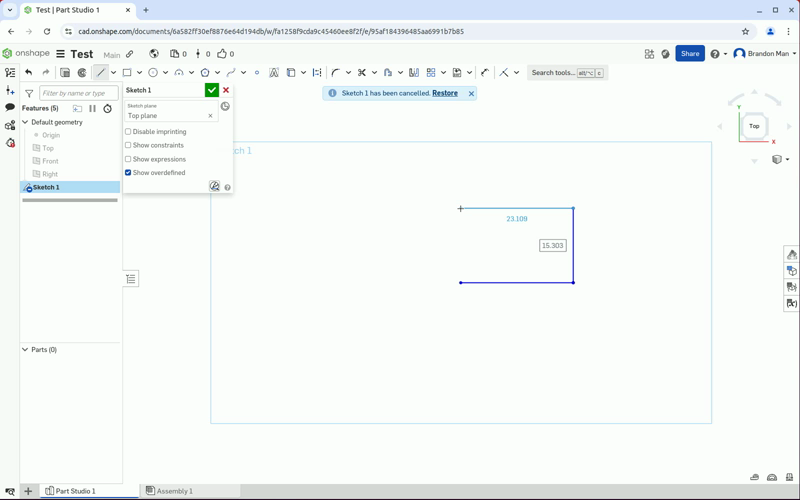
key_up(shift)
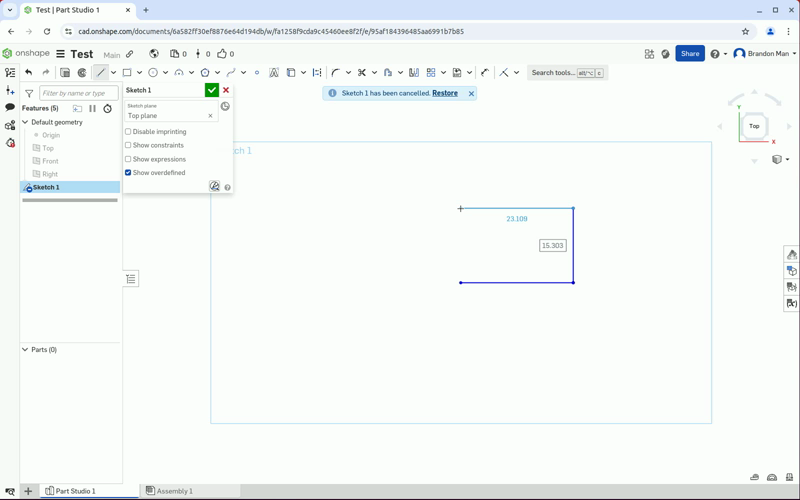
key_down(shift)
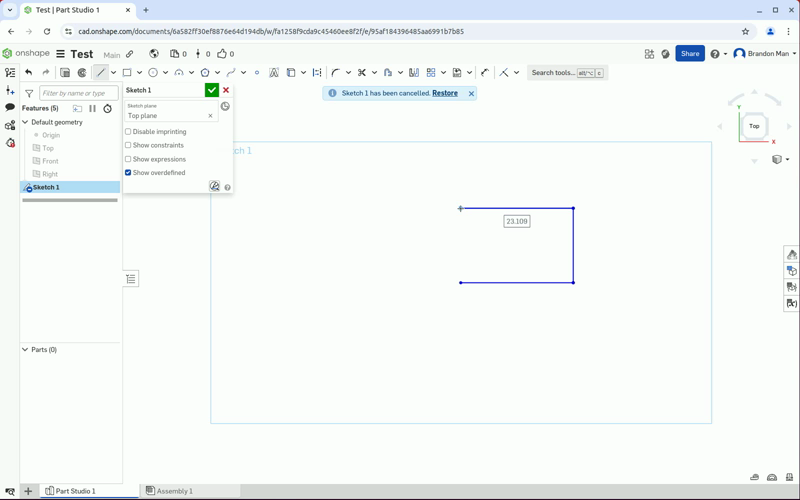
mouse_move(460, 282)
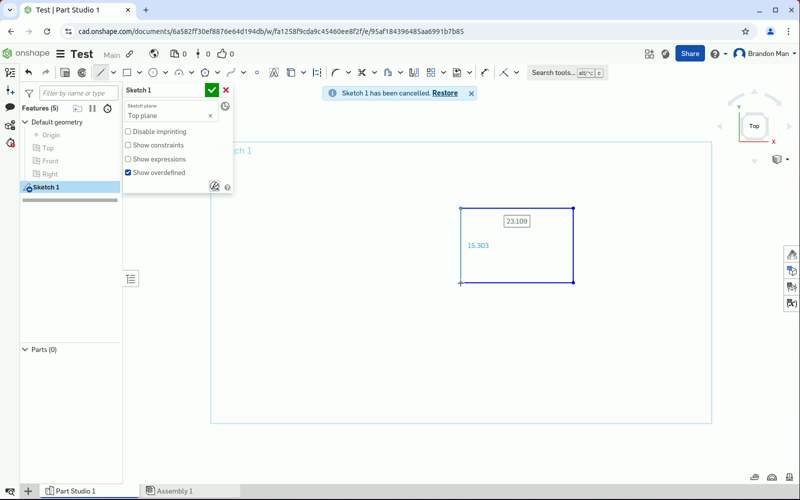
key_up(shift)
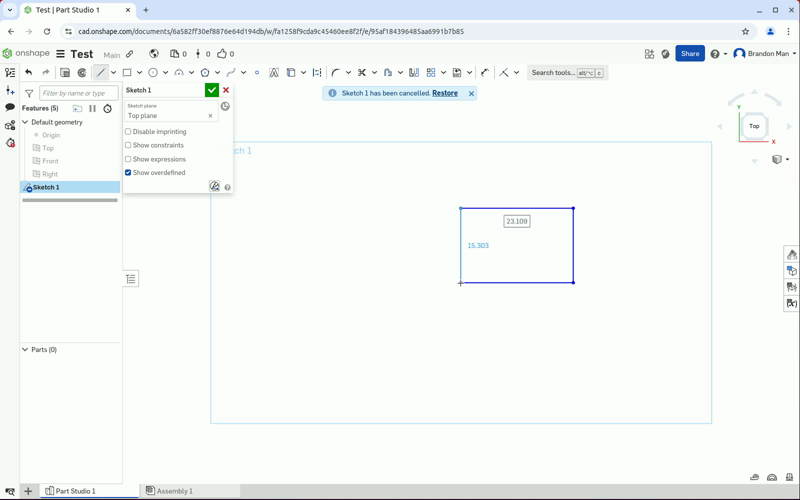
click(460, 282)
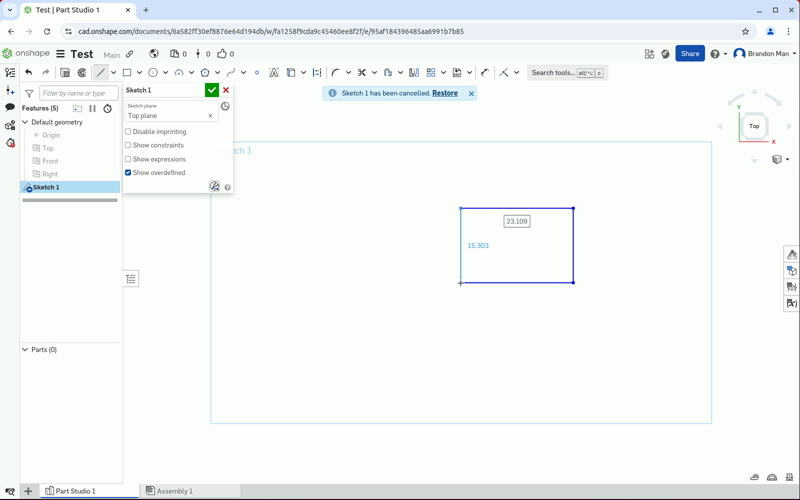
key(esc)
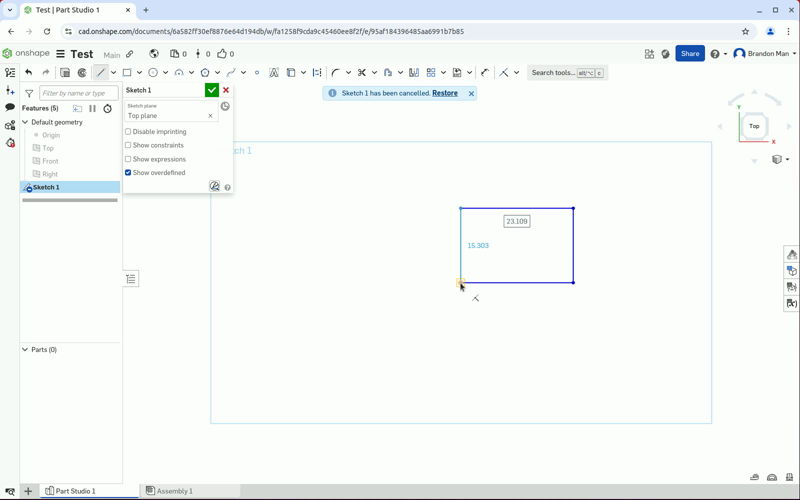
key(l)
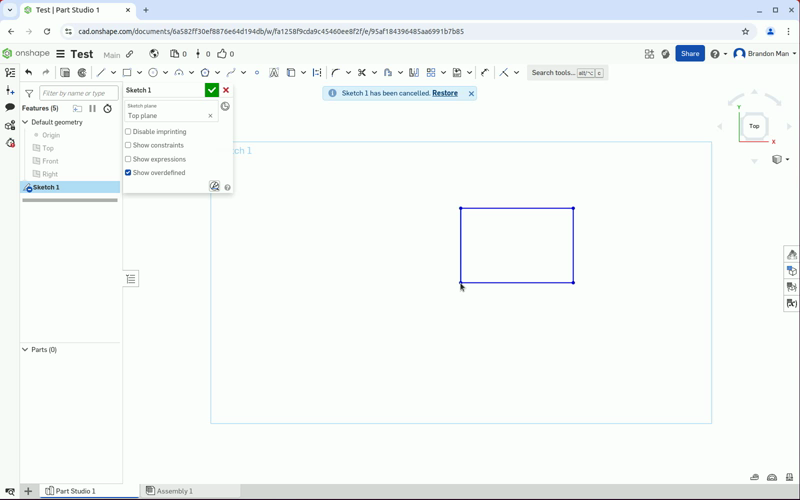
key_down(shift)
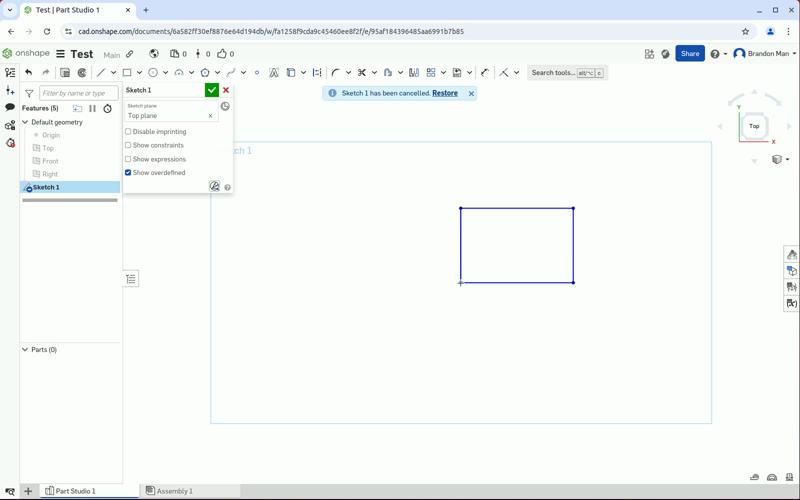
mouse_move(464, 279)
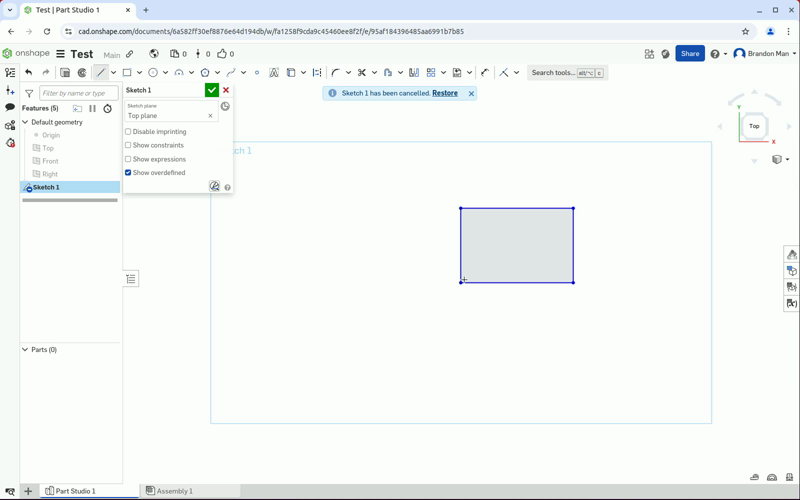
click(464, 279)
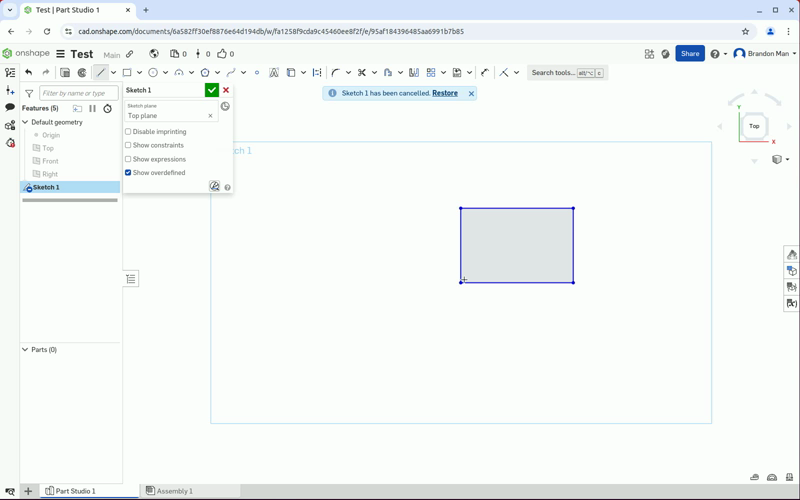
key_up(shift)
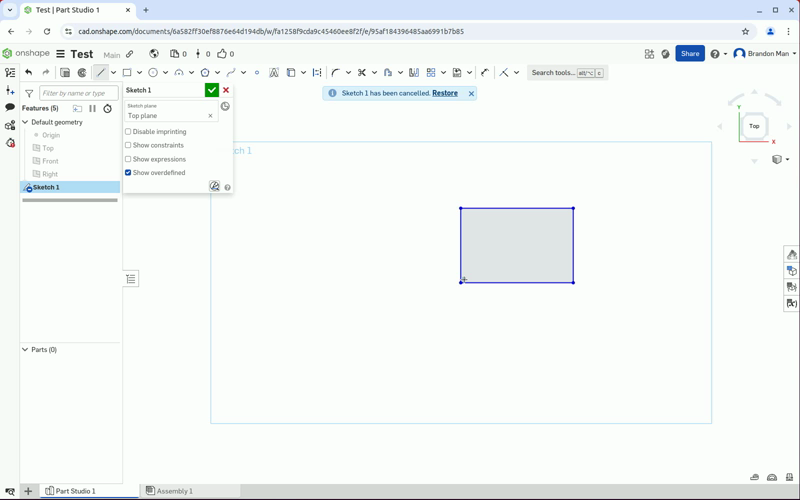
key_down(shift)
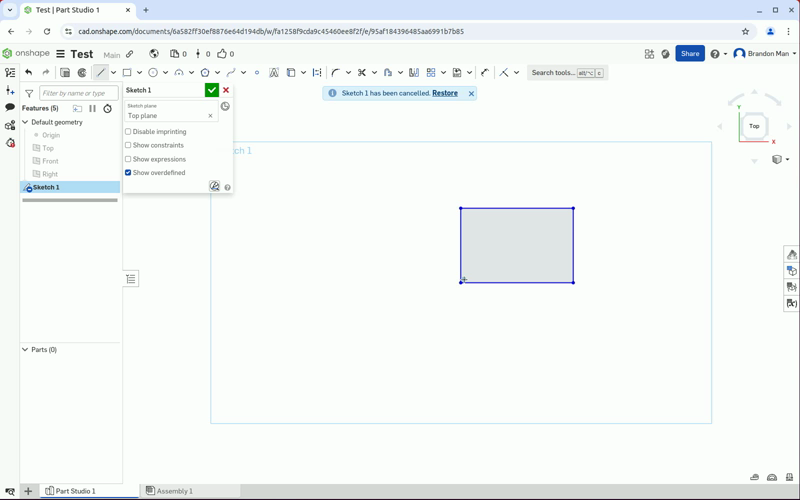
mouse_move(569, 279)
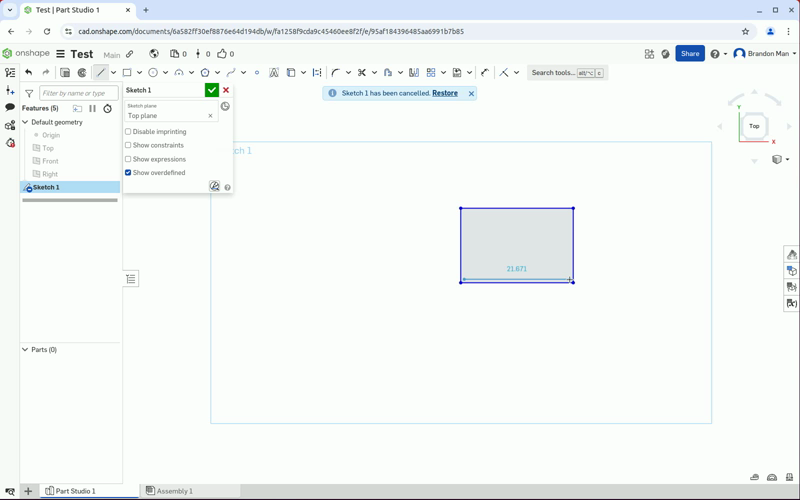
click(569, 279)
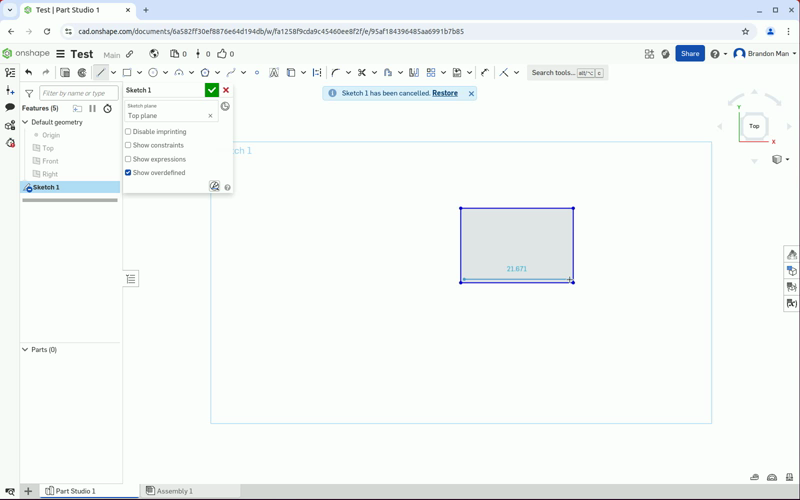
key_up(shift)
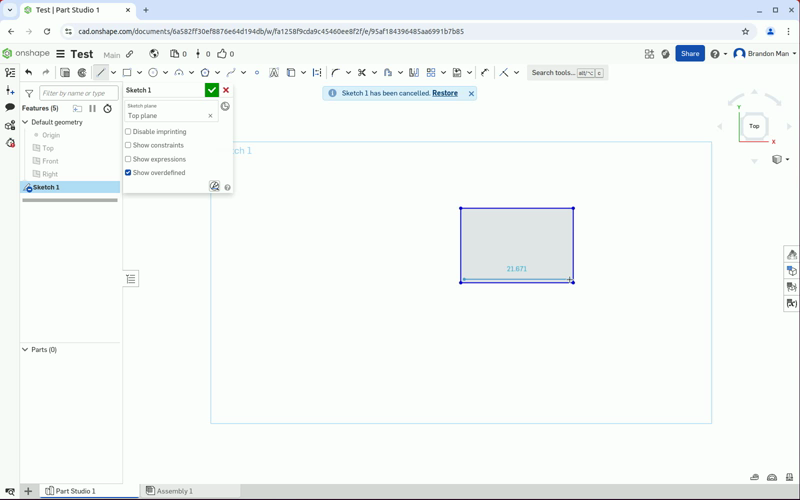
key_down(shift)
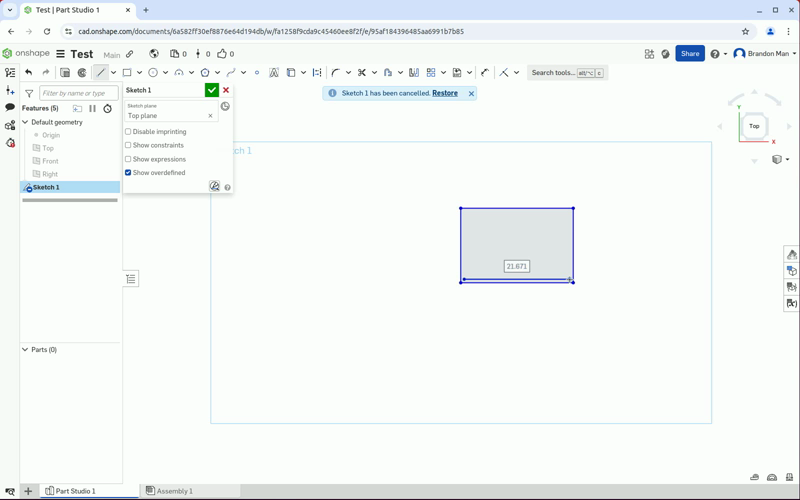
mouse_move(569, 211)
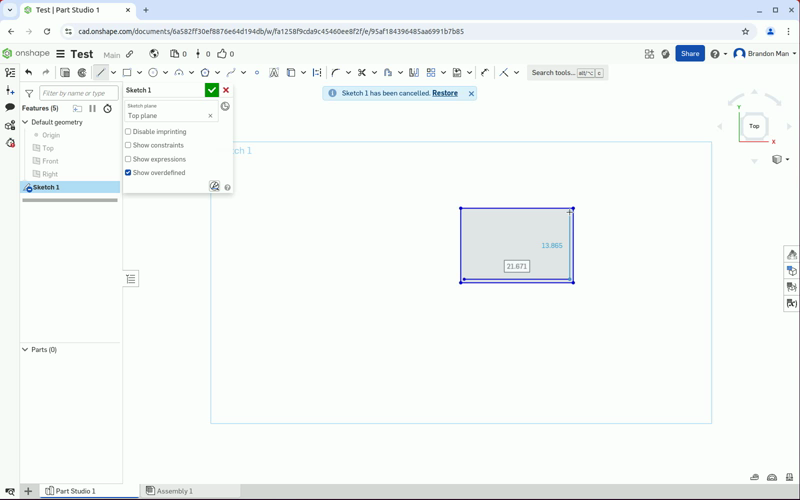
click(569, 211)
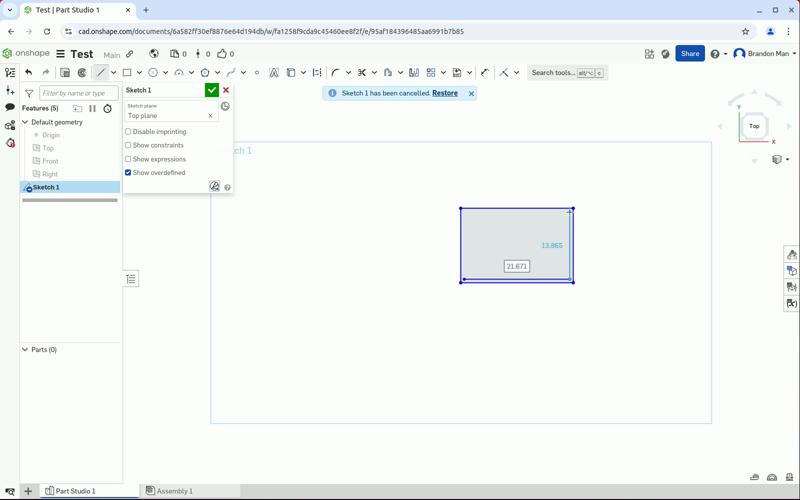
key_up(shift)
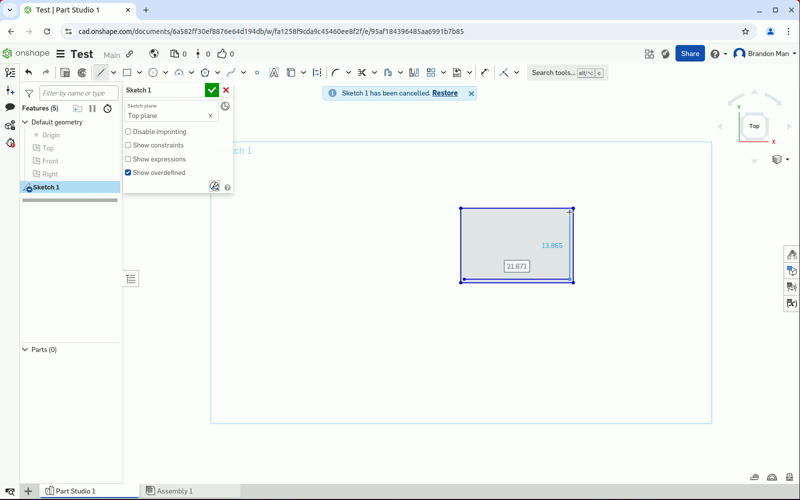
key_down(shift)
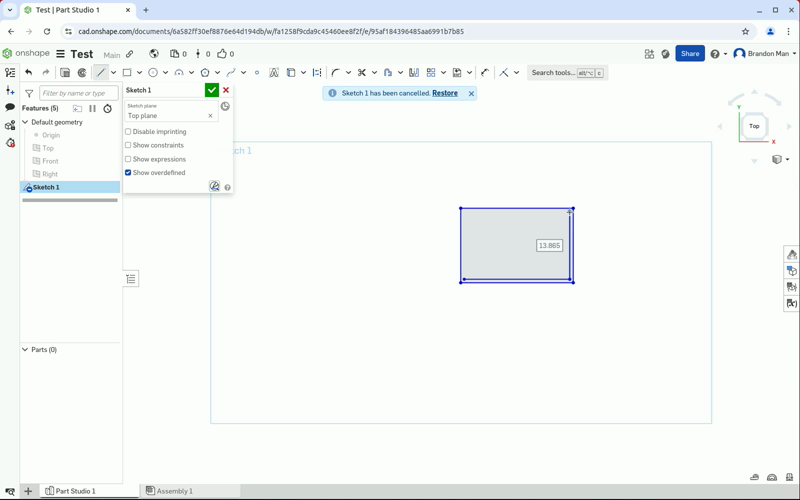
mouse_move(464, 211)
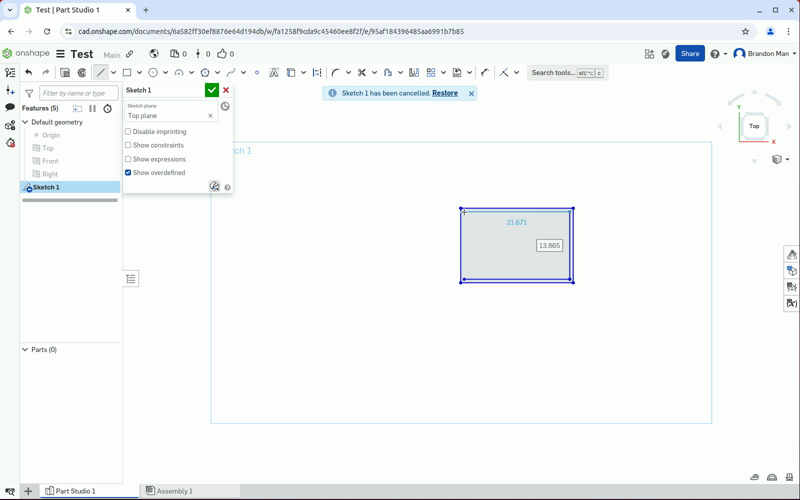
click(464, 211)
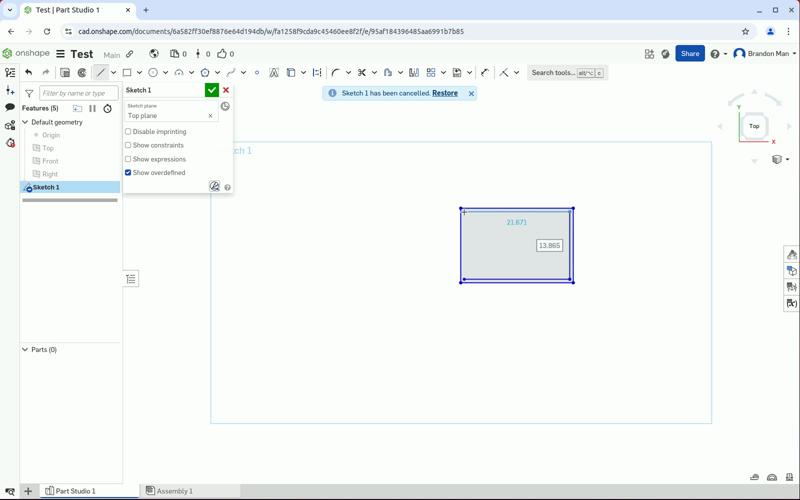
key_up(shift)
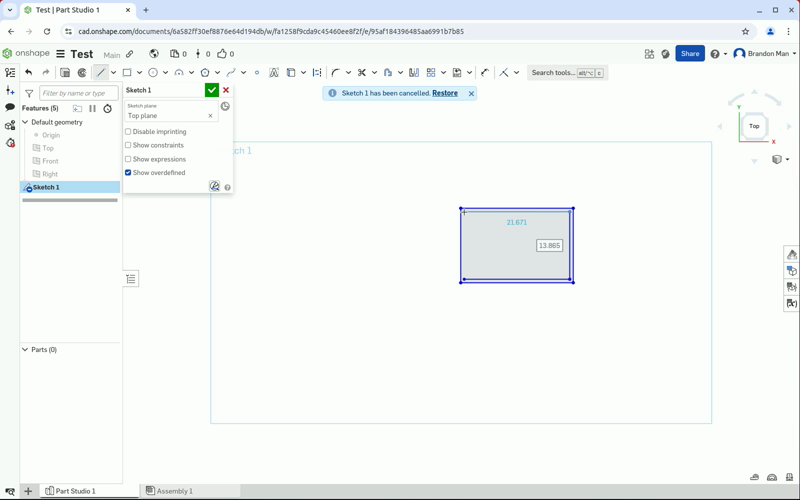
key_down(shift)
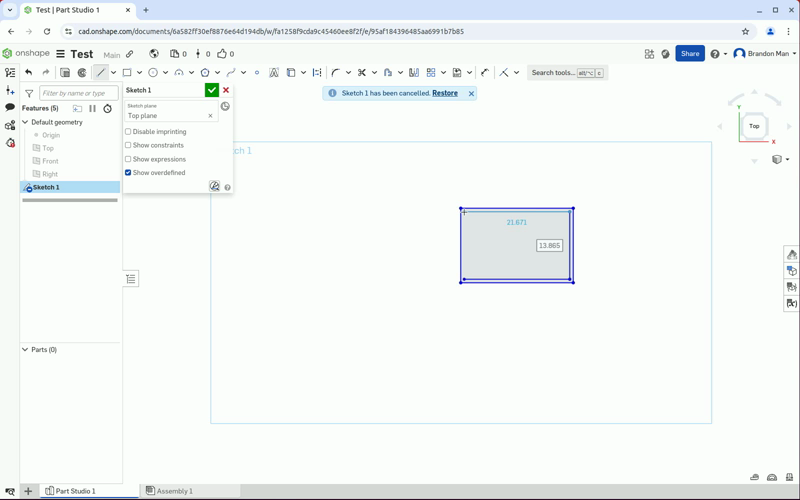
mouse_move(464, 279)
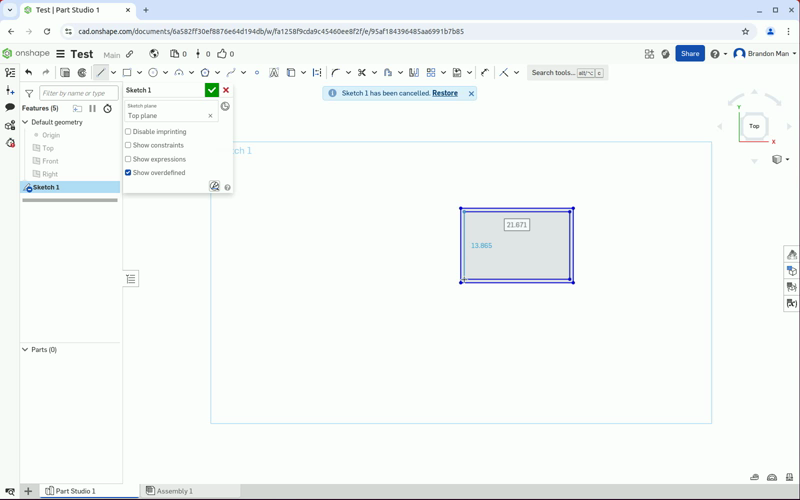
key_up(shift)
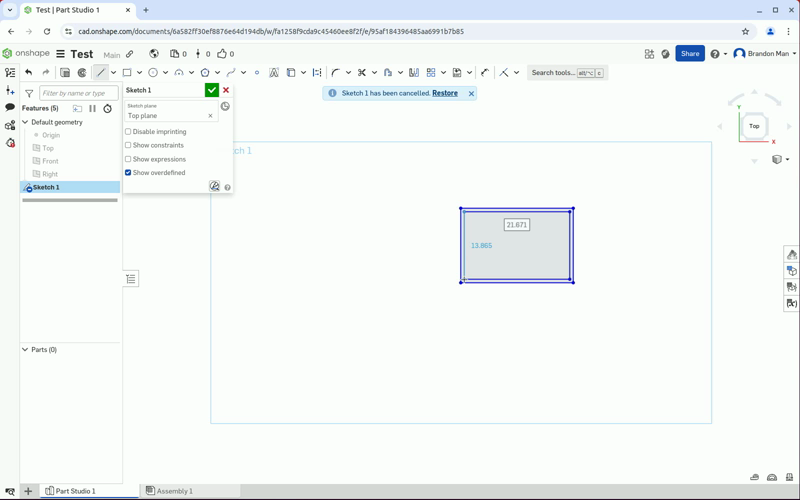
click(464, 279)
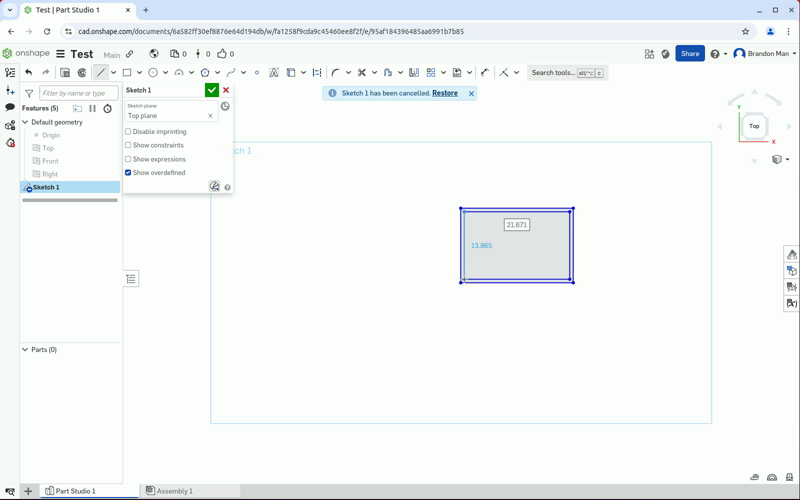
key(esc)
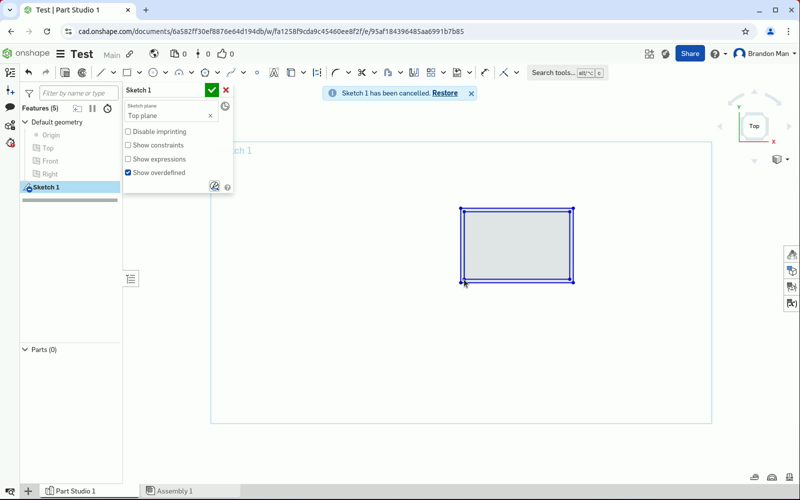
mouse_move(487, 281)
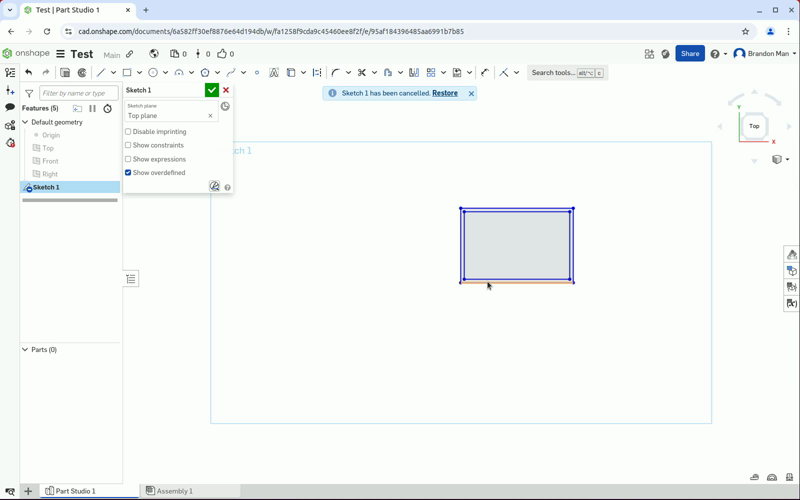
scroll(6)
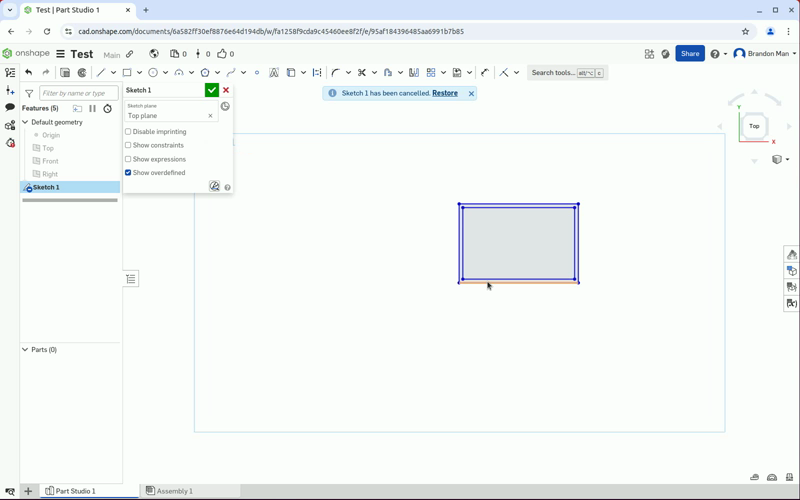
scroll(6)
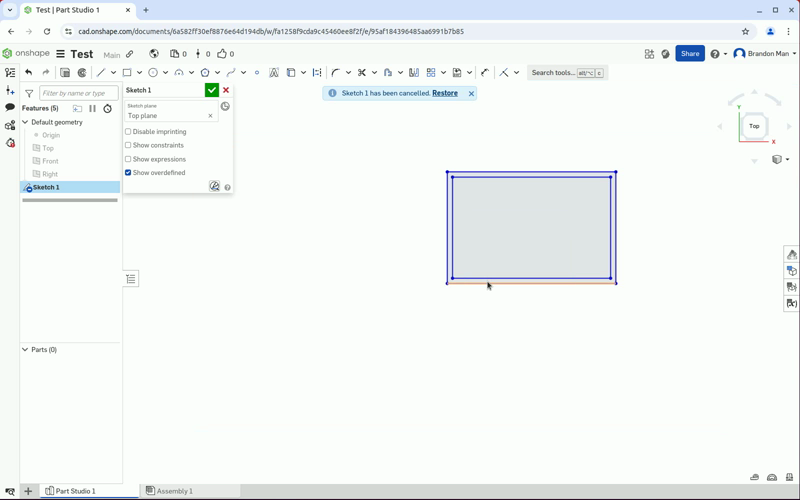
scroll(6)
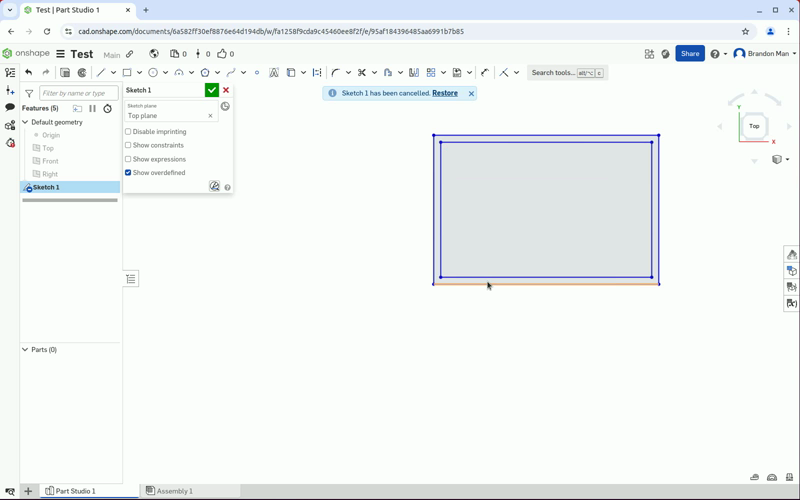
scroll(6)
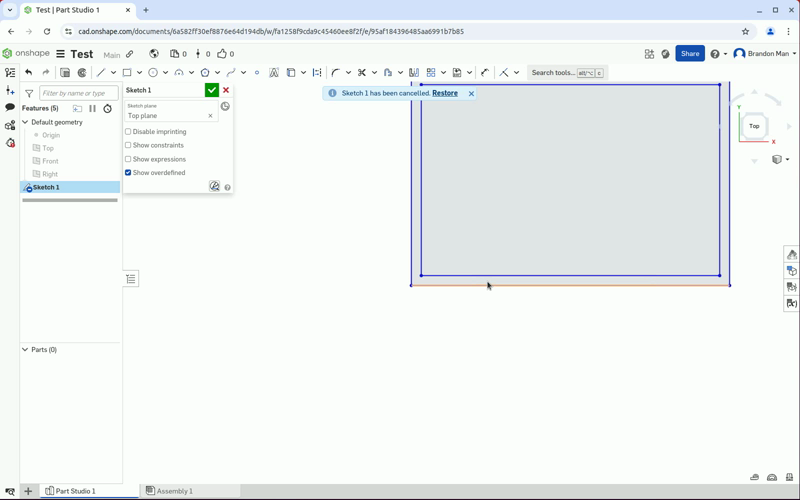
scroll(6)
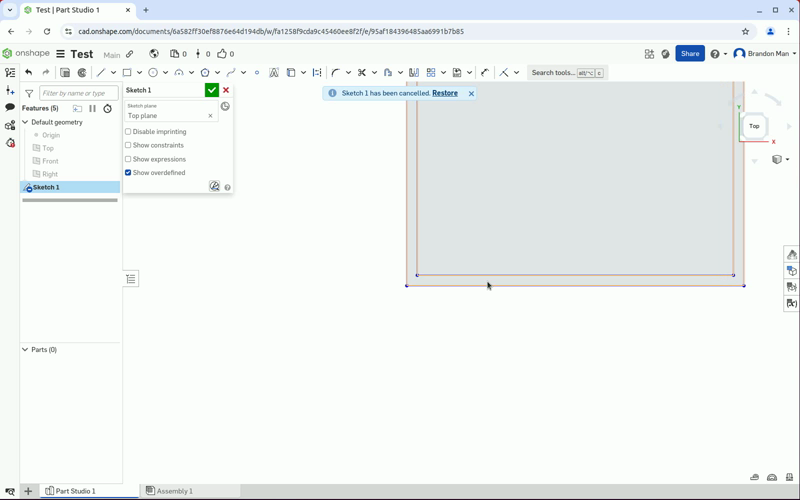
scroll(6)
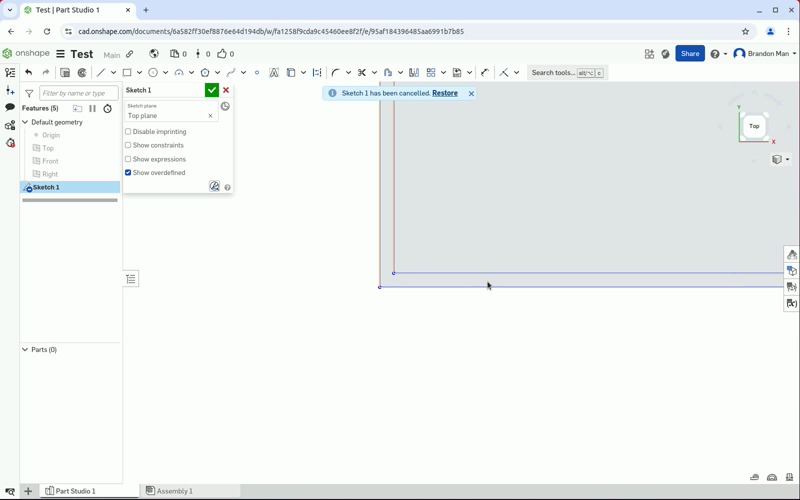
scroll(6)
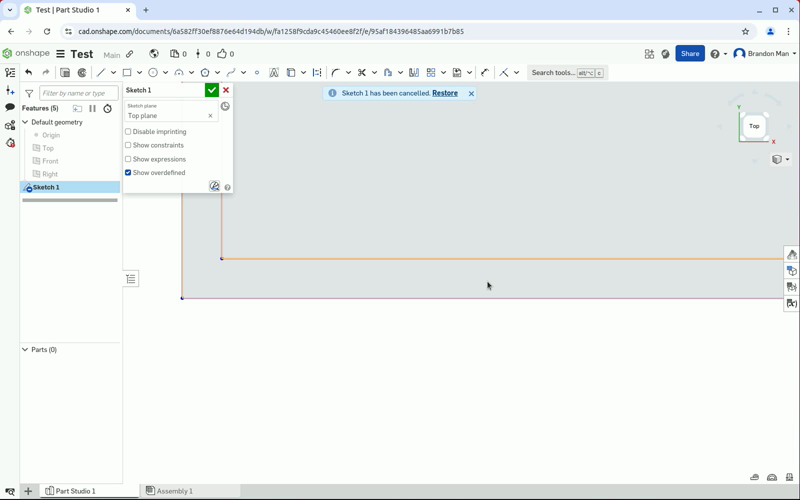
click(487, 281)
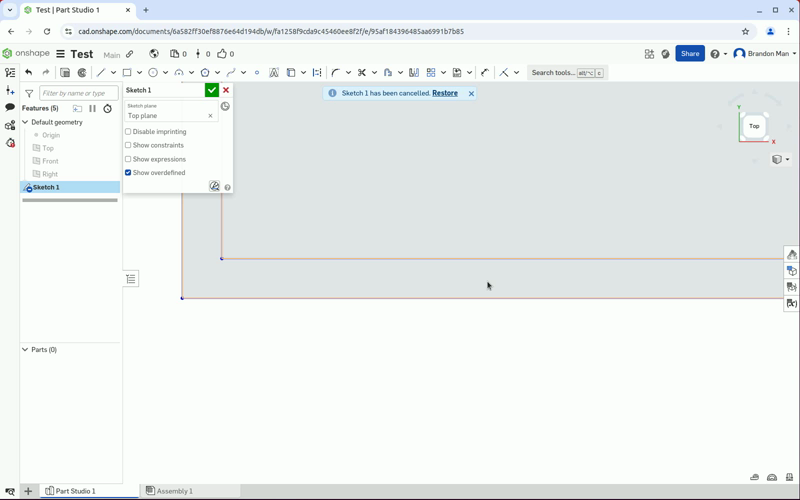
scroll(-6)
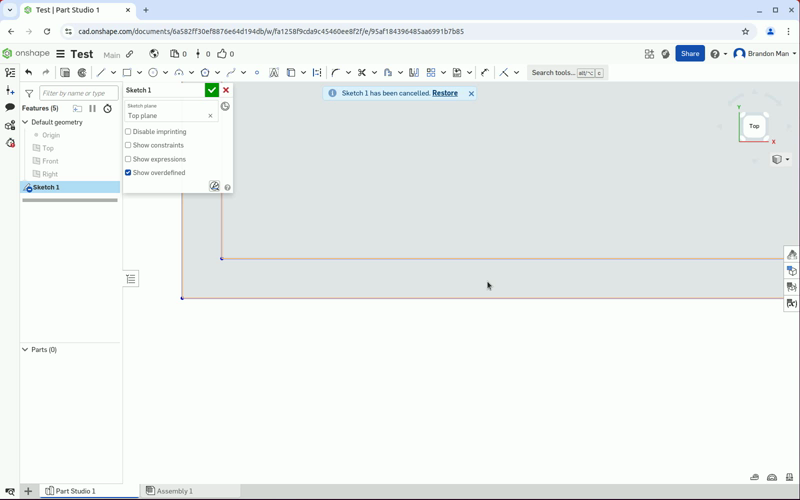
scroll(-6)
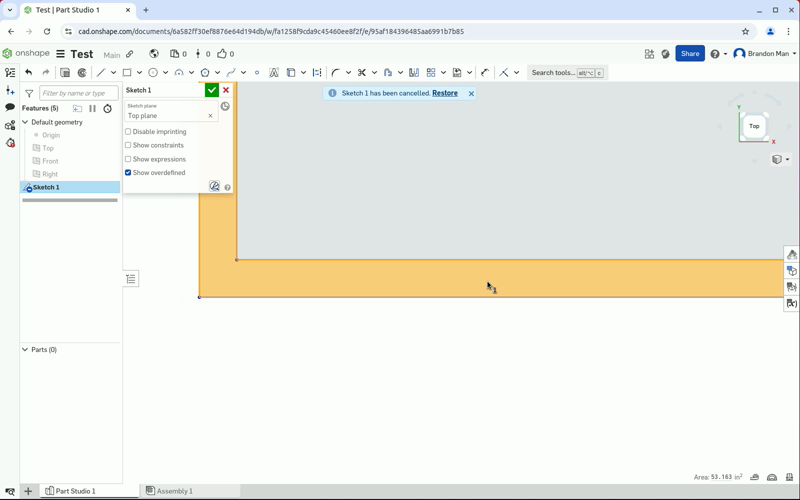
scroll(-6)
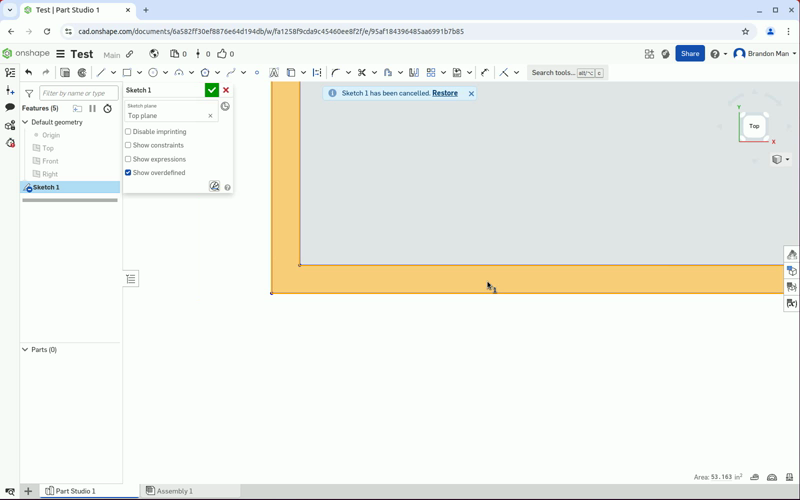
scroll(-6)
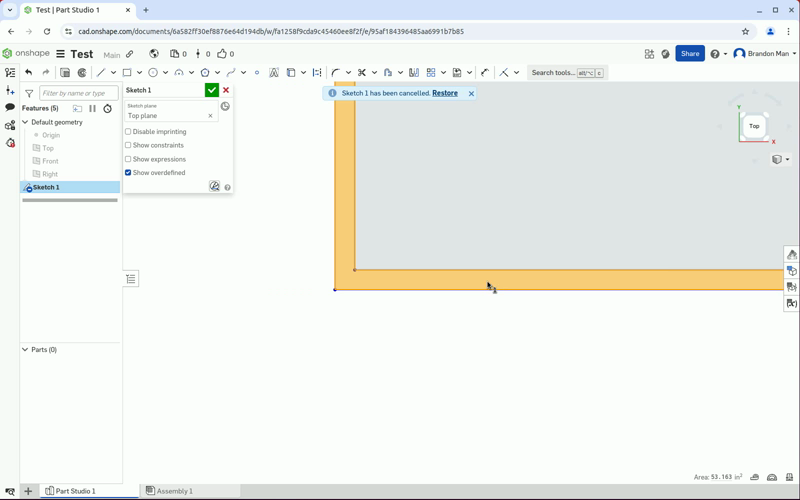
scroll(-6)
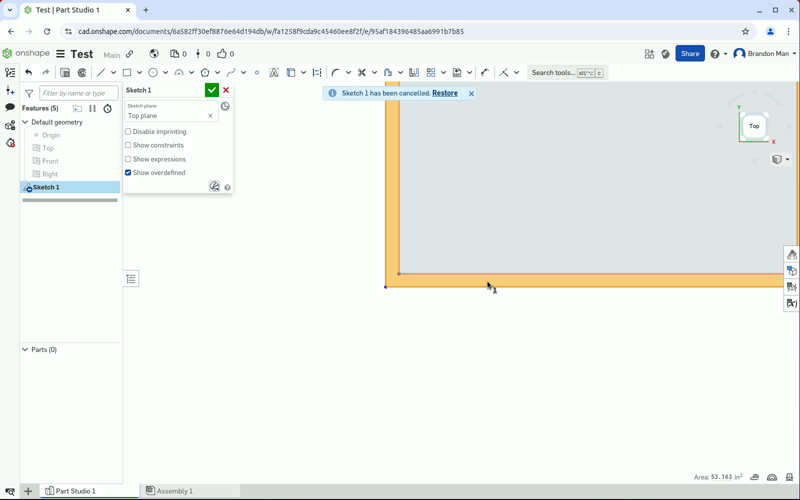
scroll(-6)
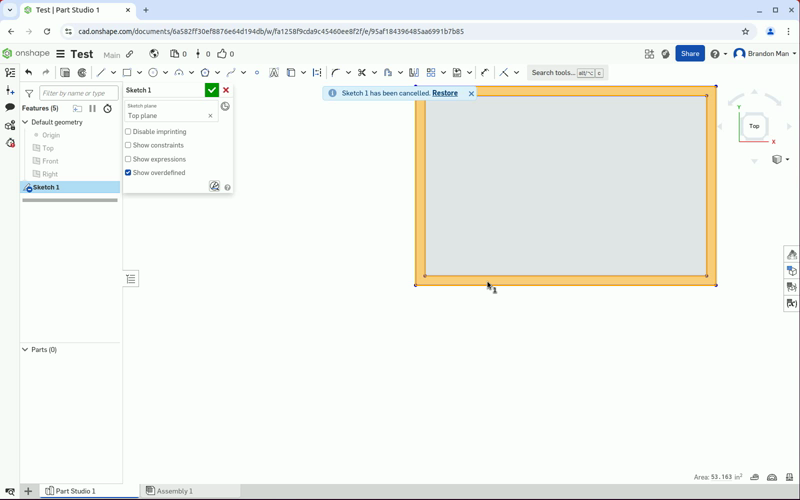
scroll(-6)
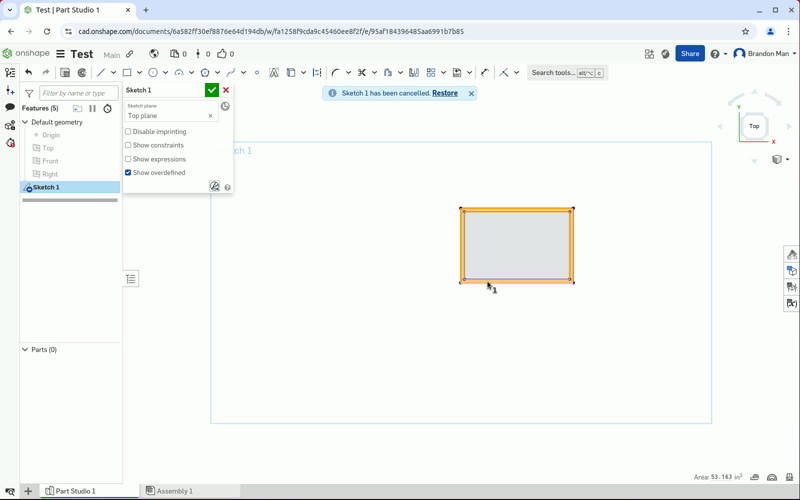
mouse_move(73, 352)
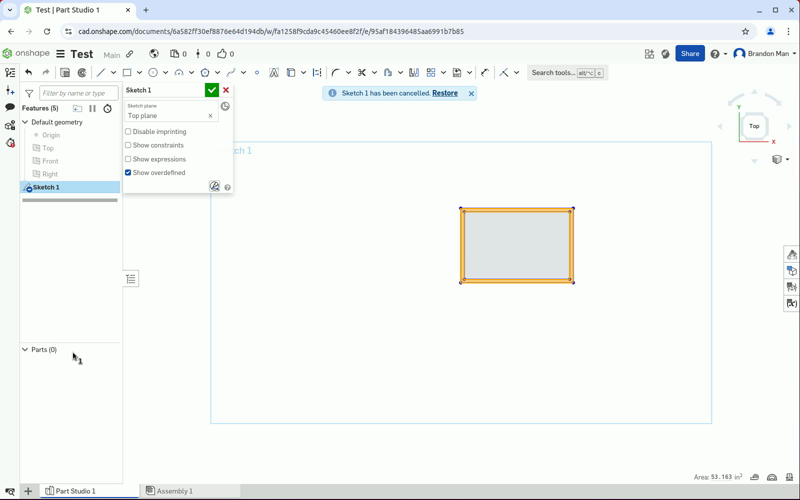
key(shift+y)
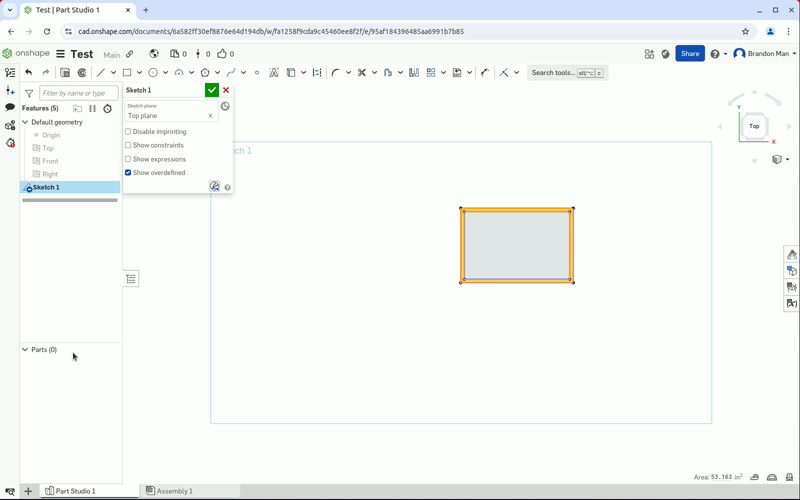
key(shift+e)
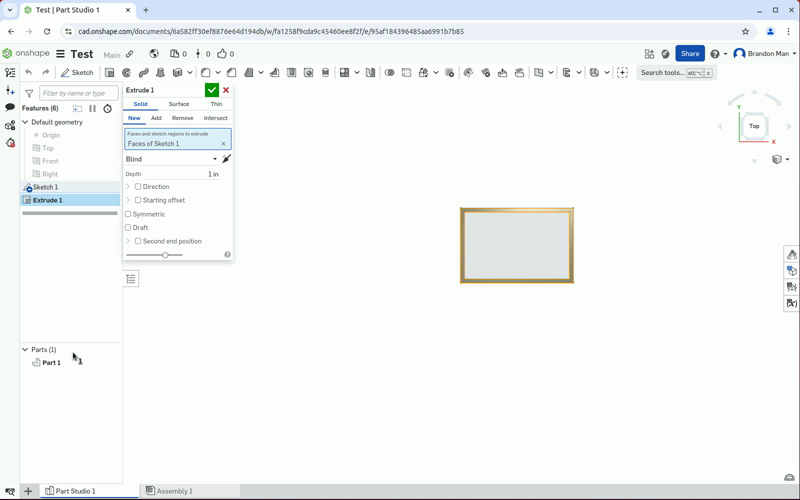
mouse_move(143, 106)
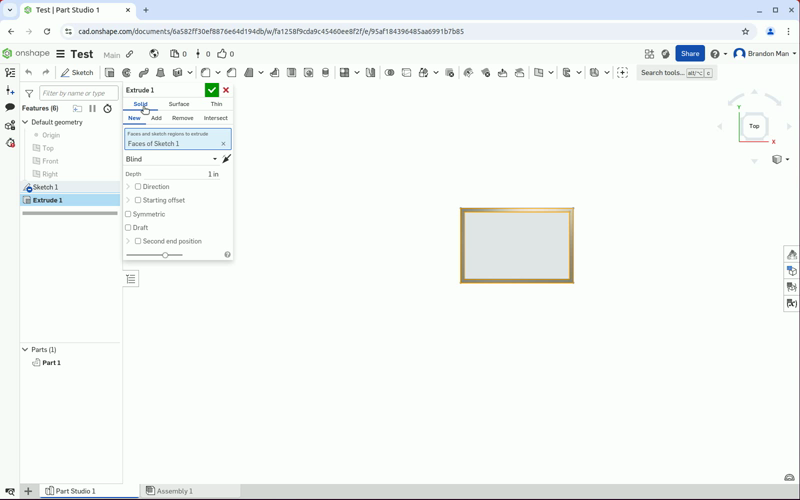
click(143, 106)
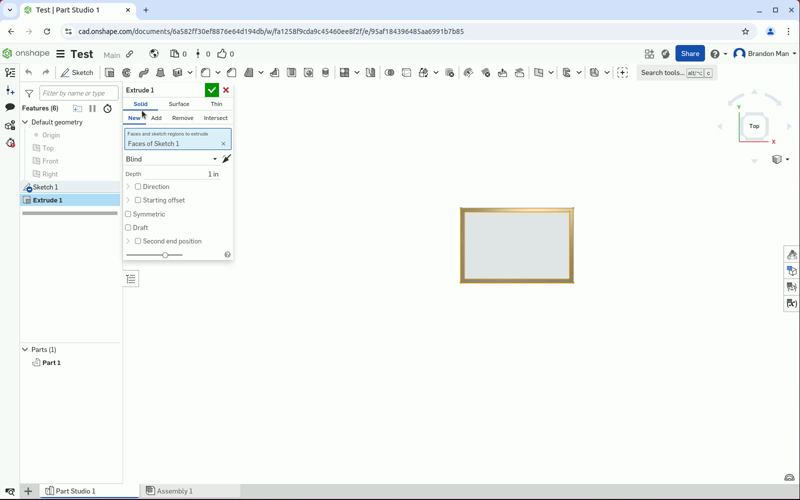
mouse_move(137, 120)
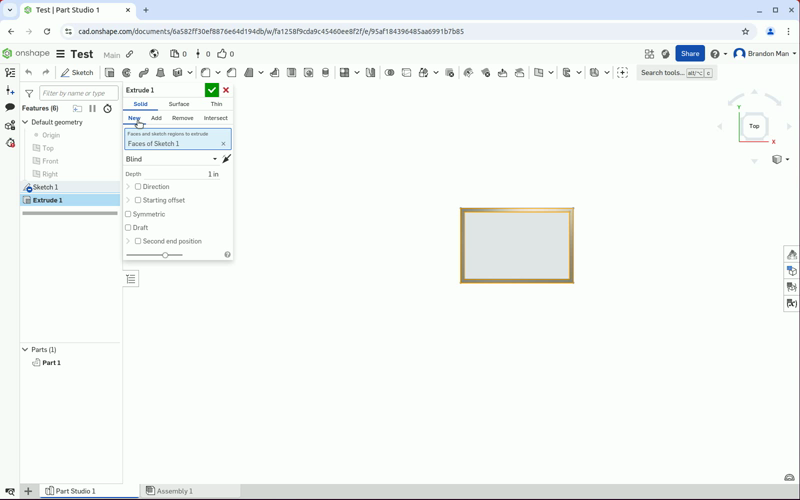
click(137, 120)
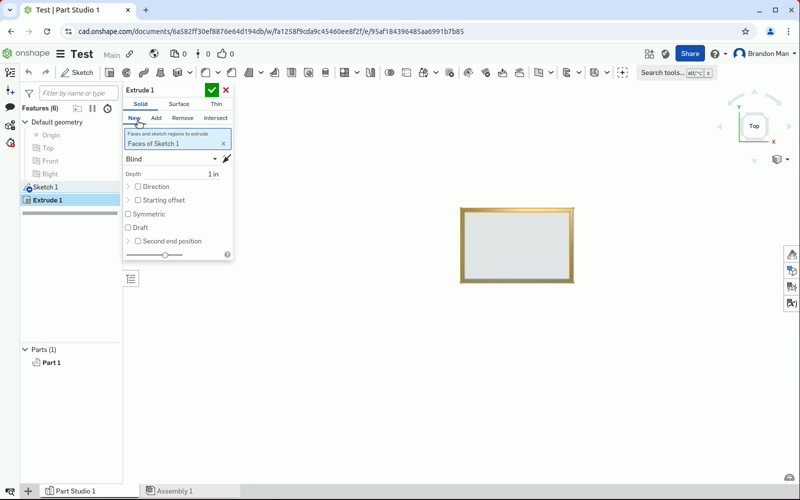
key(tab, 4)
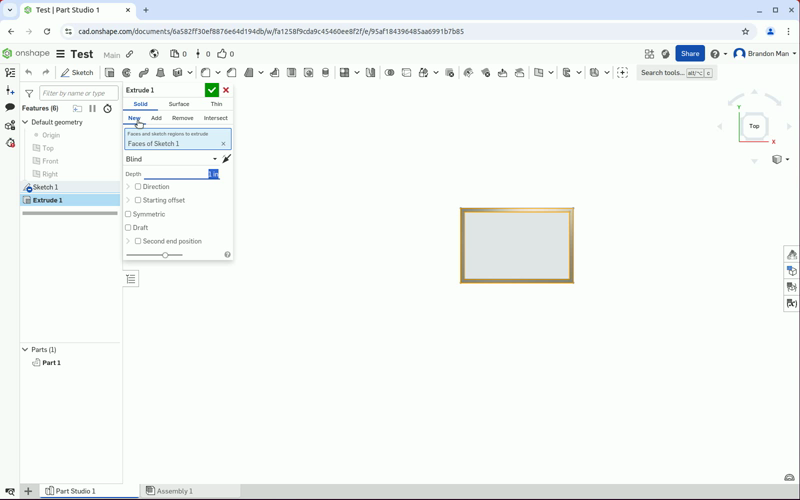
text(4.814)
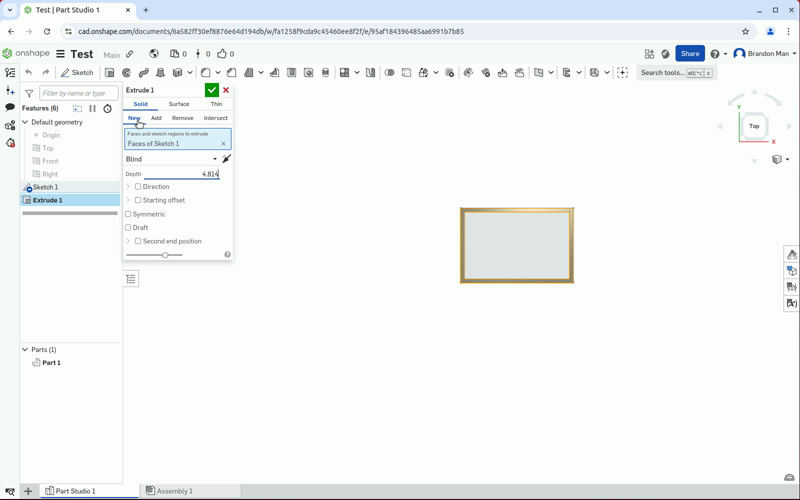
key(enter)
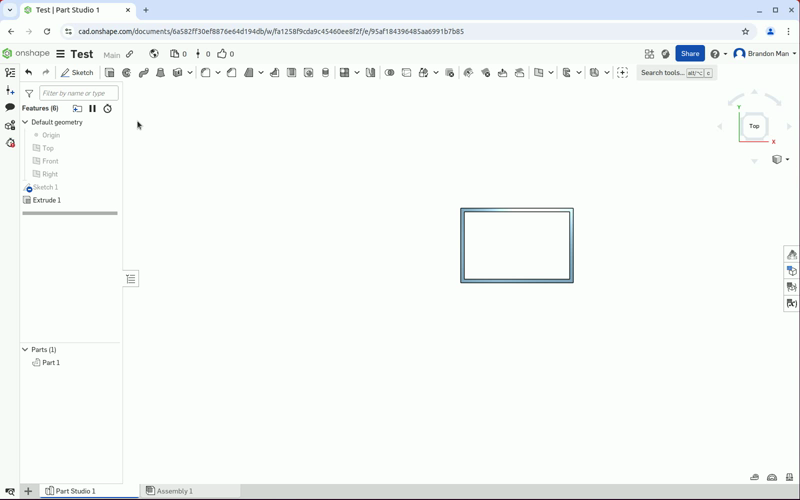
key(shift+h)
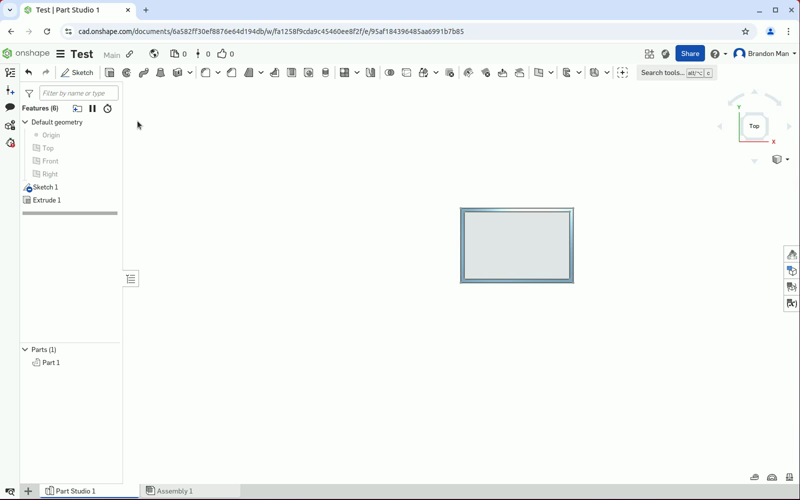
key(shift+h)
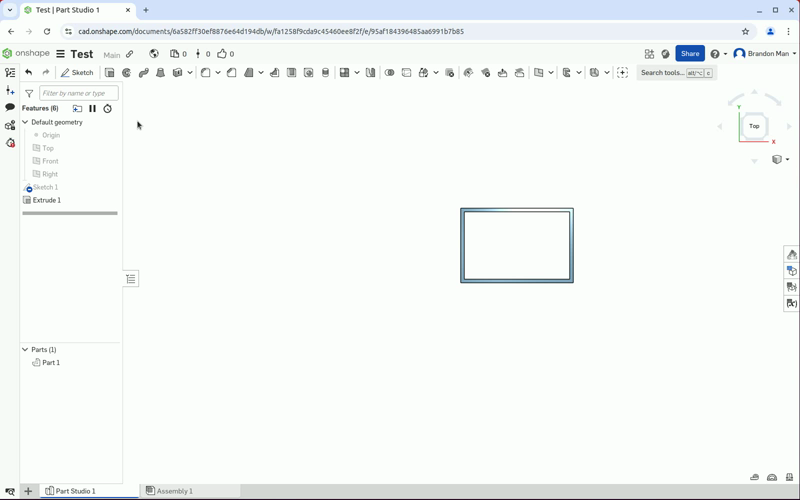
mouse_move(73, 189)
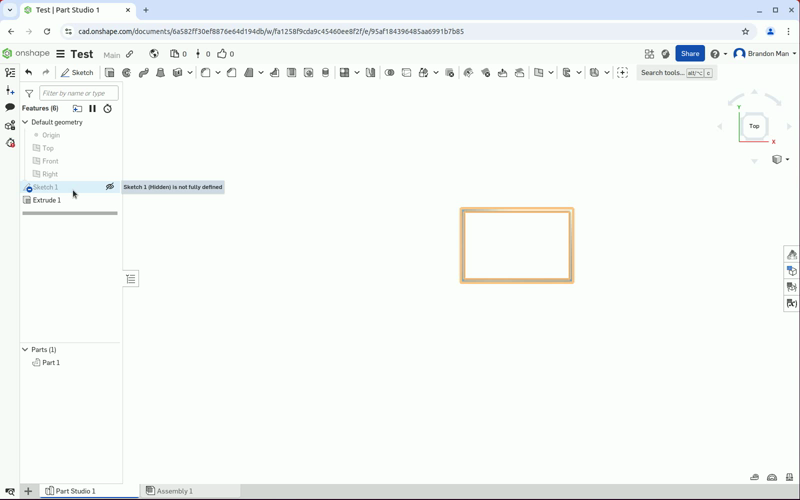
click(73, 189)
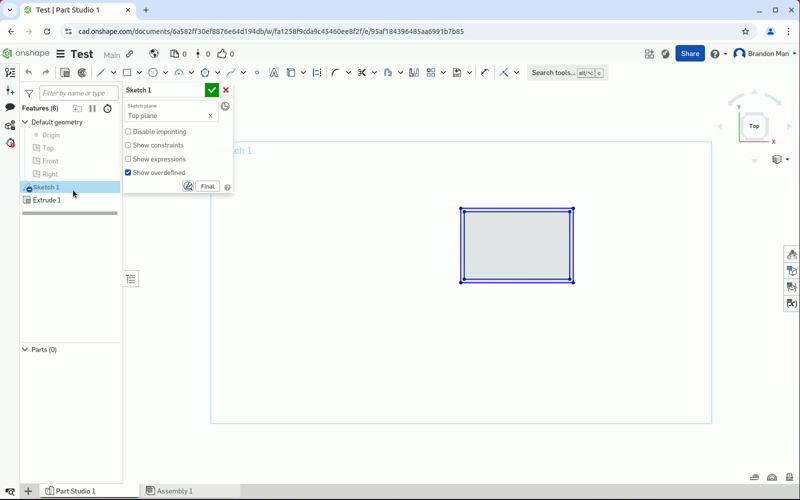
mouse_move(229, 92)
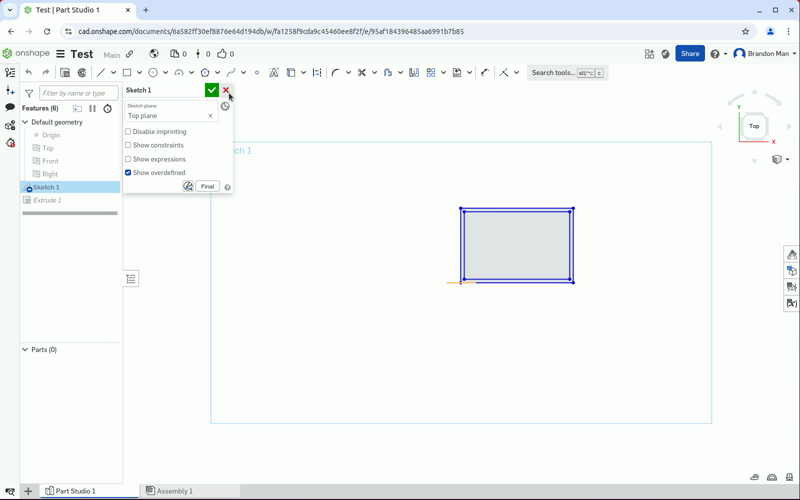
click(229, 92)
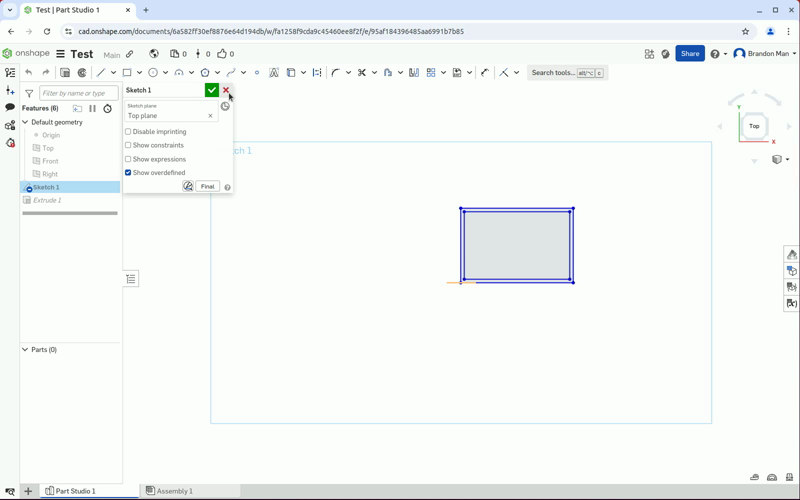
key(shift+s)
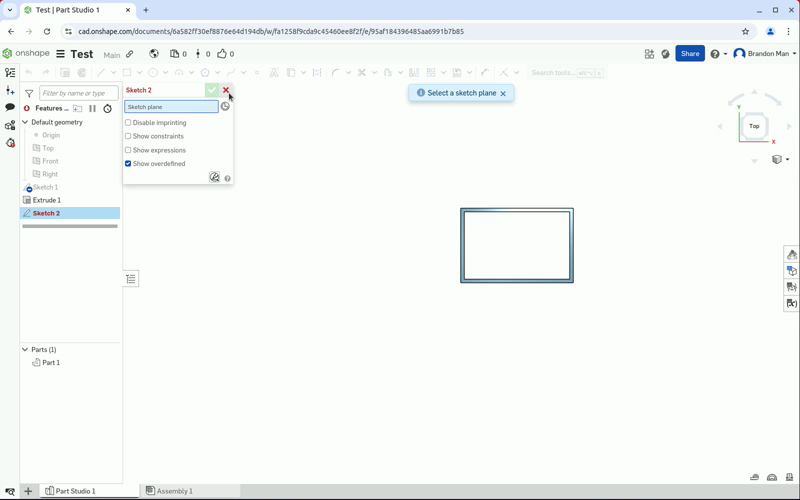
mouse_move(73, 150)
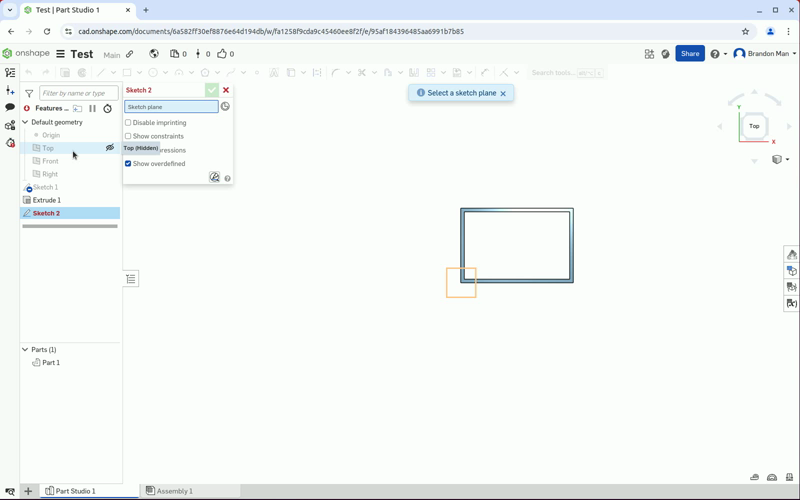
click(73, 150)
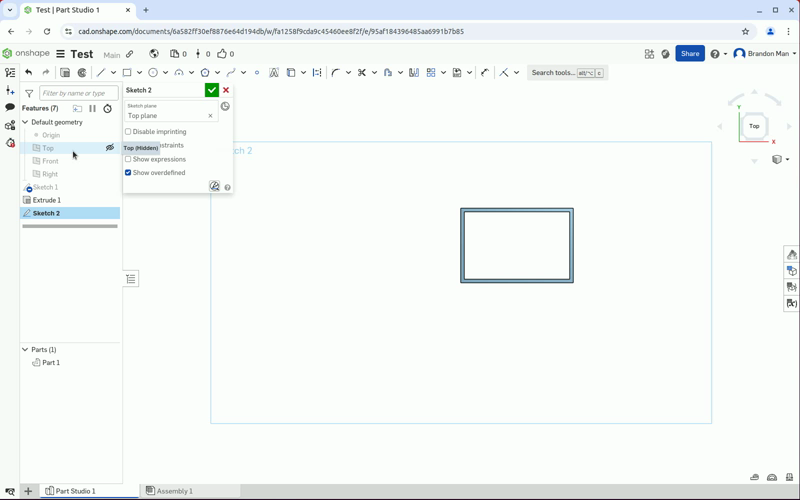
mouse_move(73, 352)
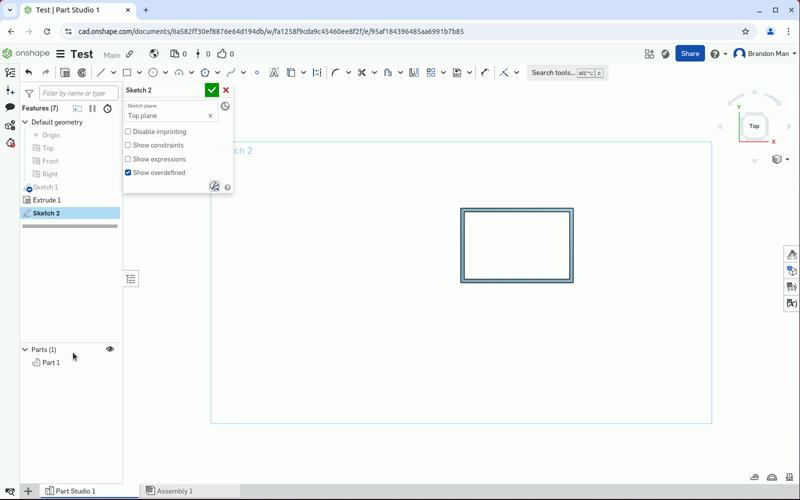
key(y)
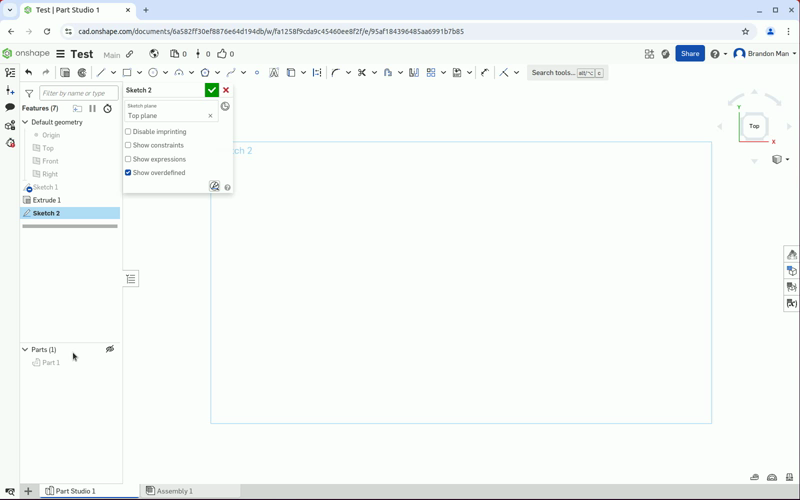
key(l)
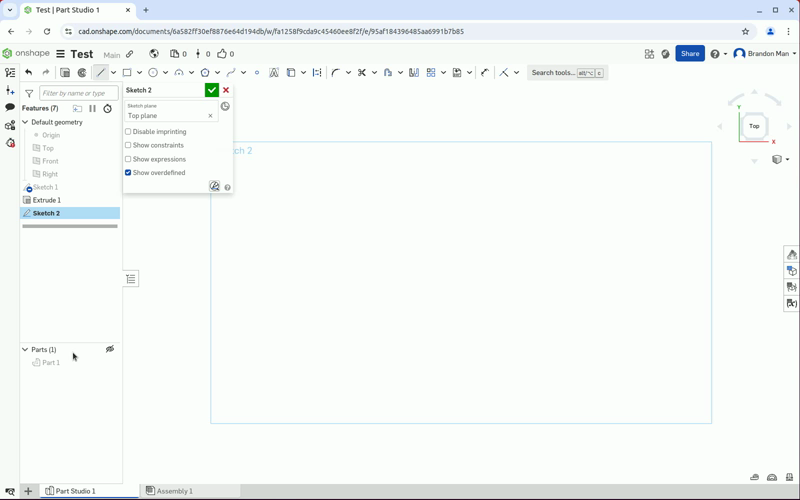
key_down(shift)
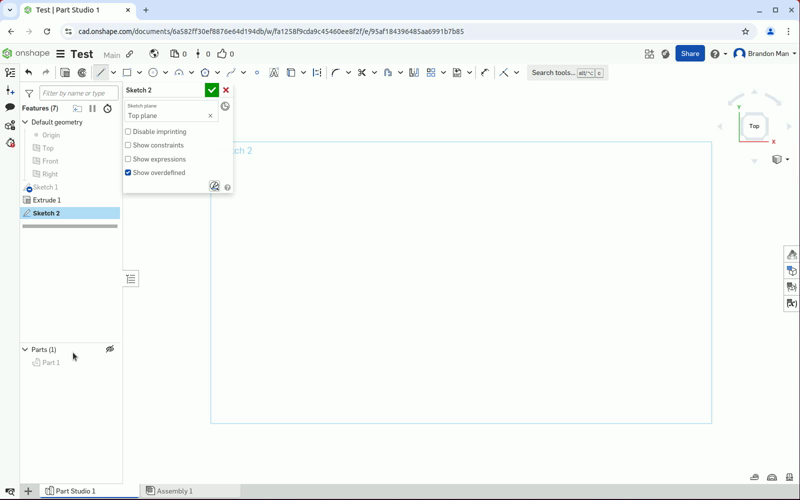
mouse_move(460, 282)
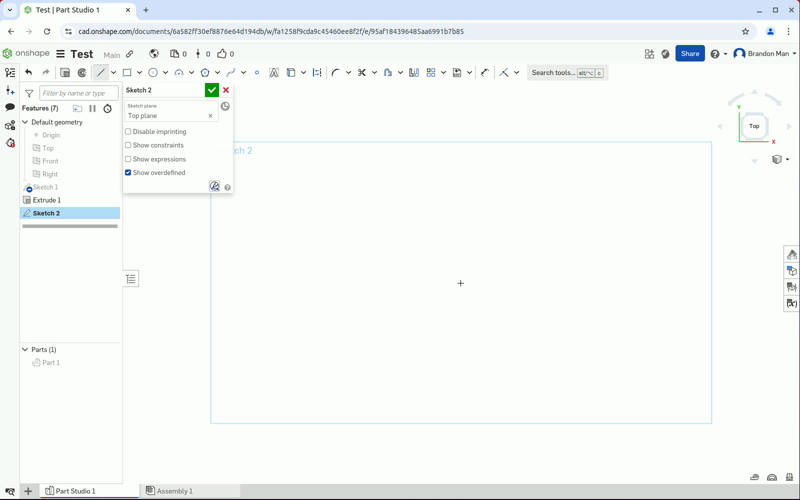
click(460, 282)
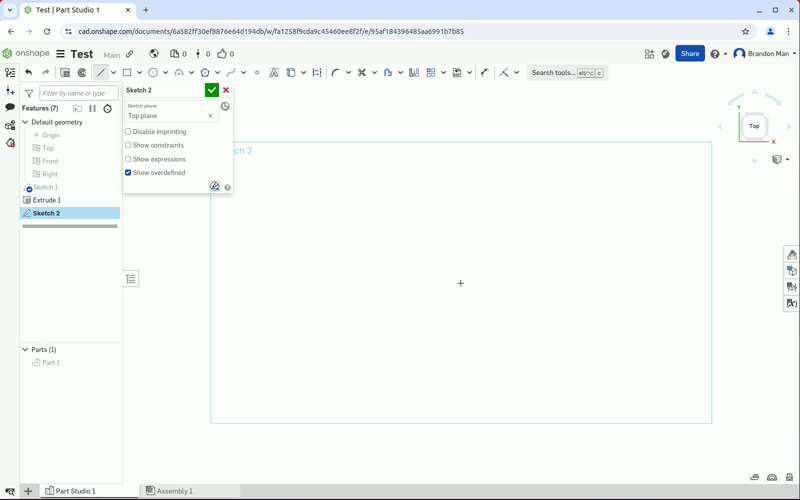
key_up(shift)
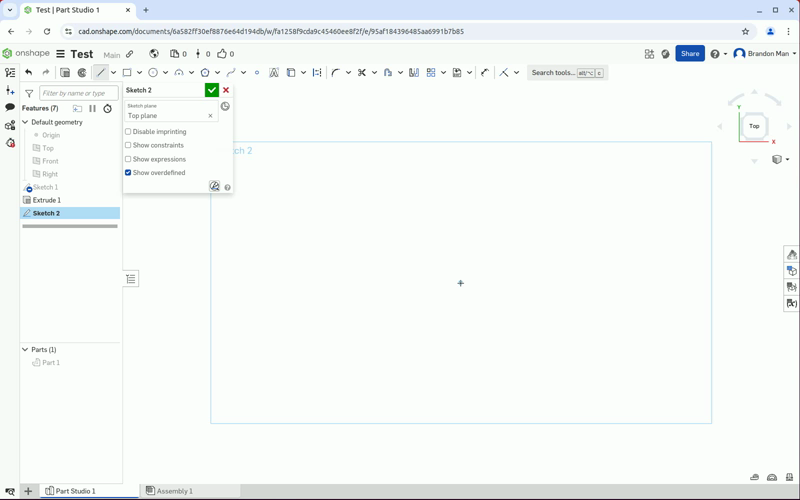
key_down(shift)
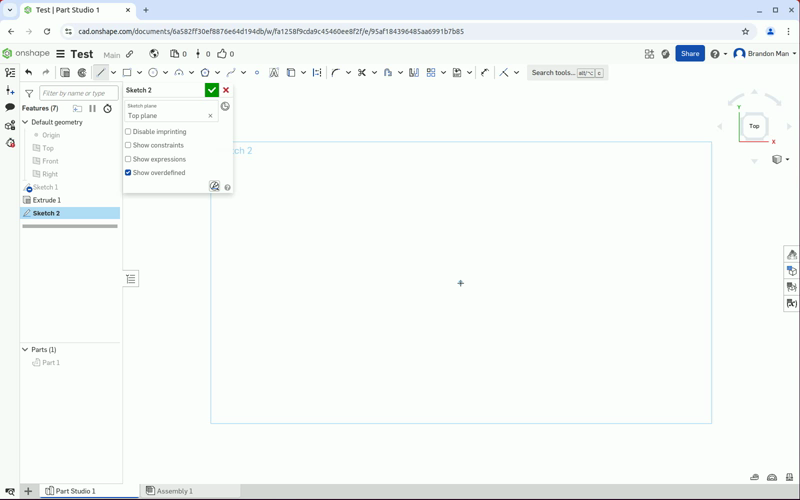
mouse_move(573, 282)
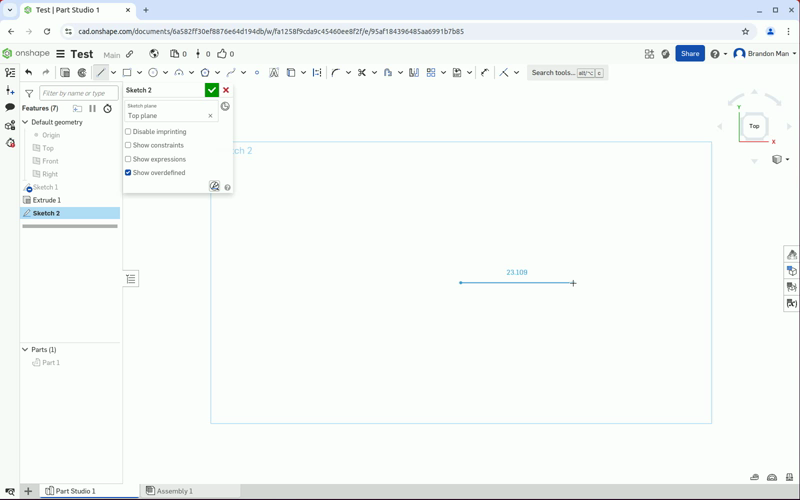
click(573, 282)
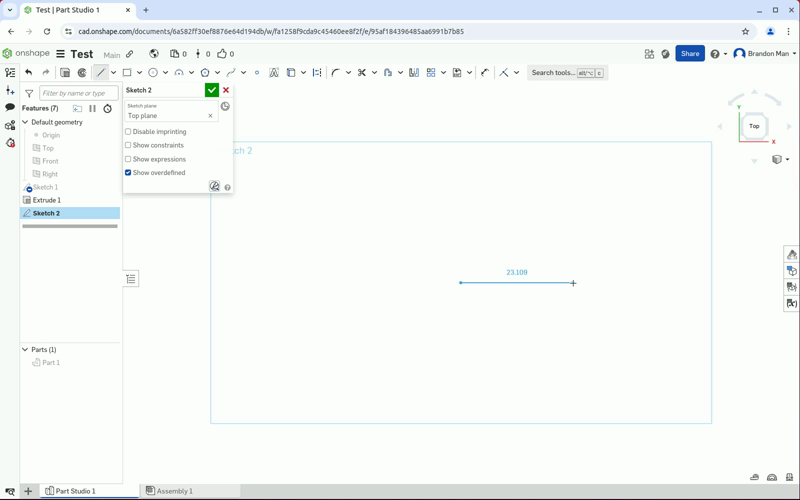
key_up(shift)
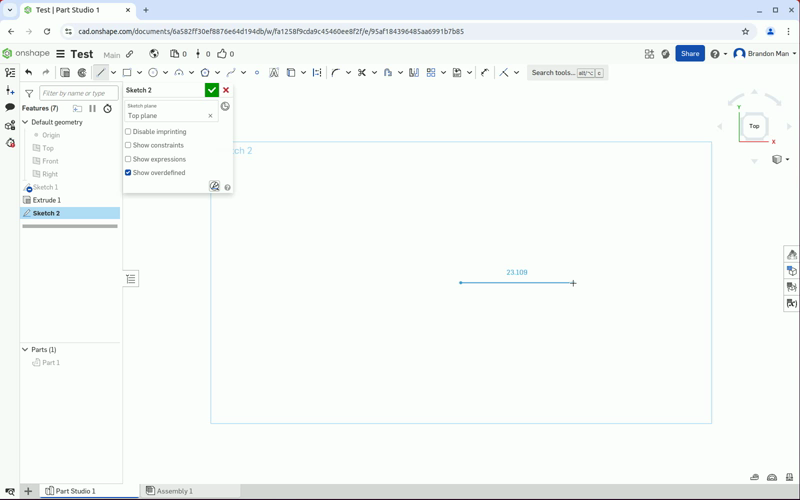
key_down(shift)
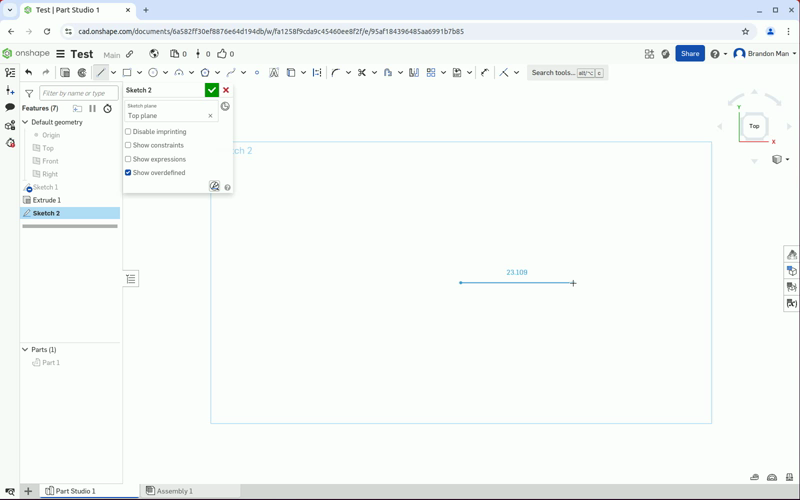
mouse_move(573, 208)
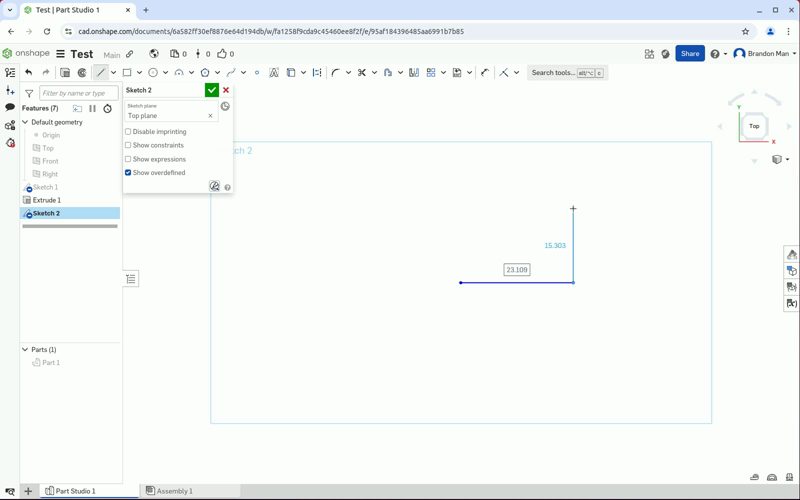
click(573, 208)
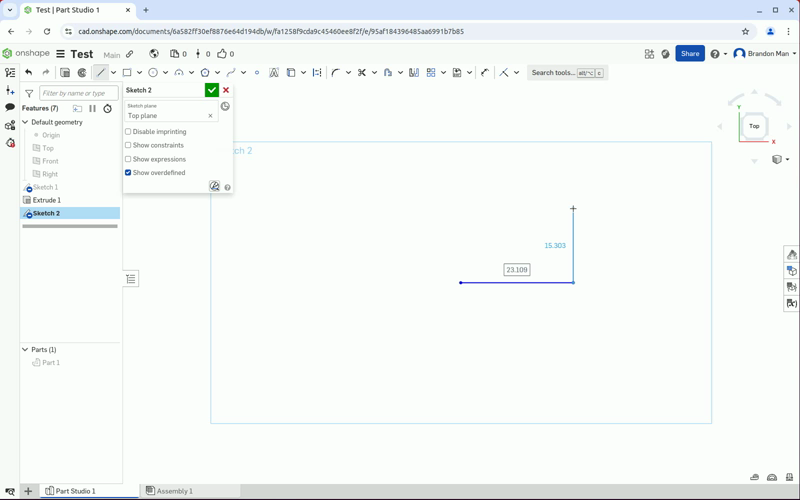
key_up(shift)
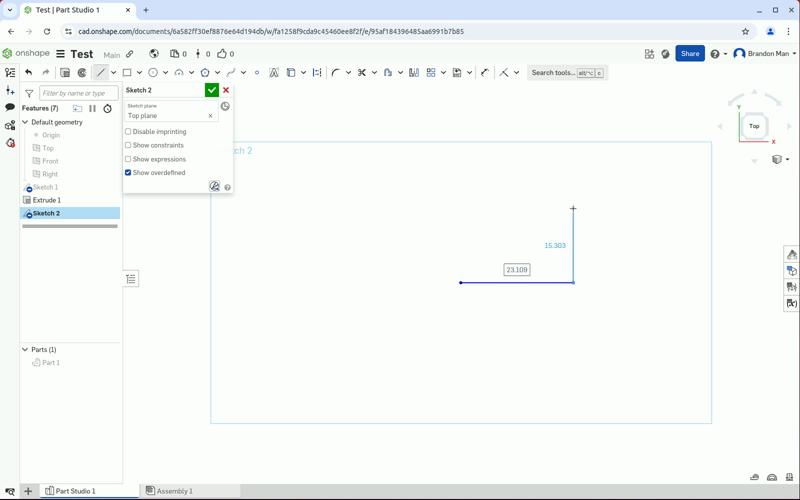
key_down(shift)
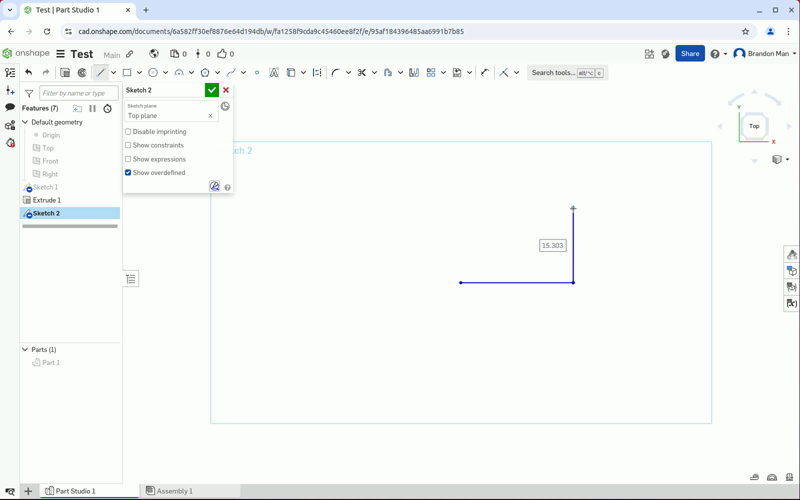
mouse_move(460, 208)
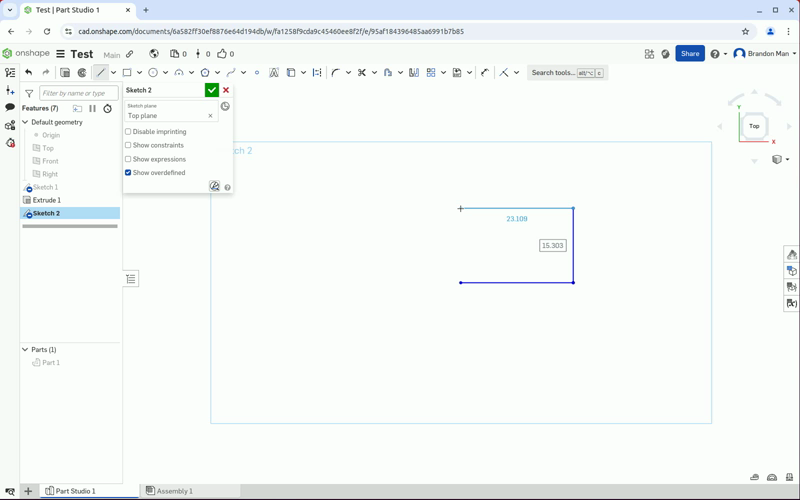
click(460, 208)
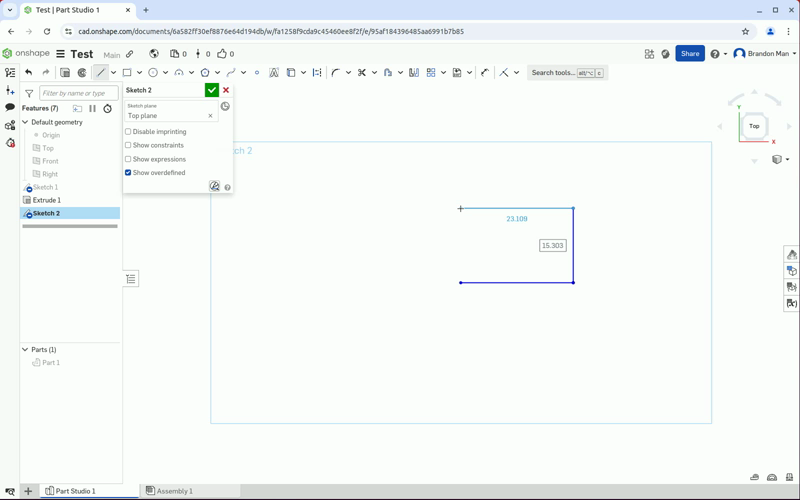
key_up(shift)
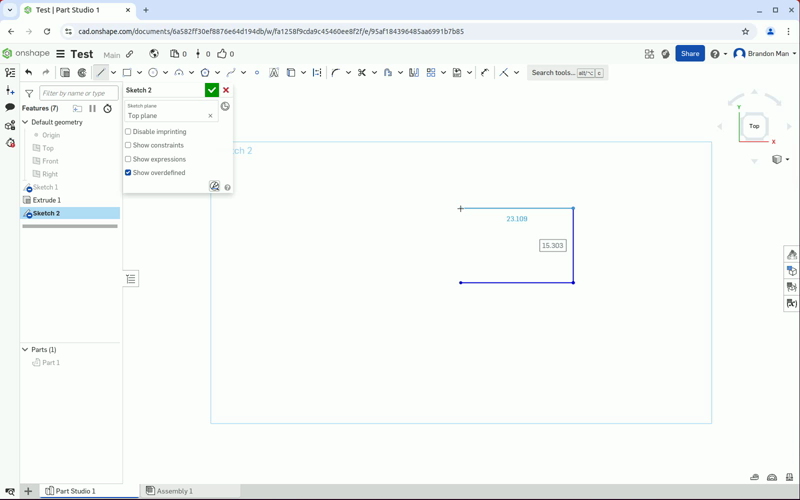
key_down(shift)
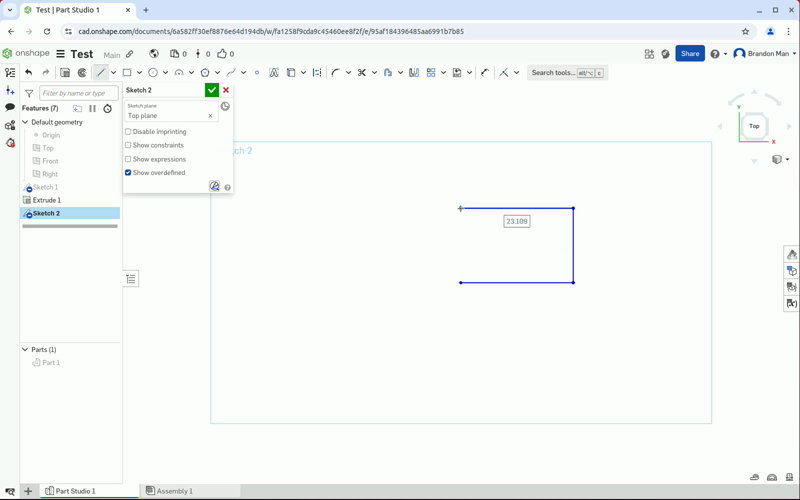
mouse_move(460, 282)
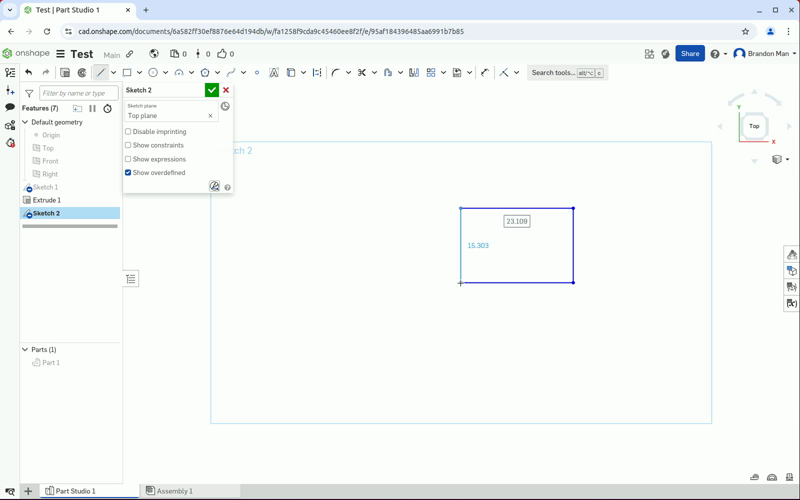
key_up(shift)
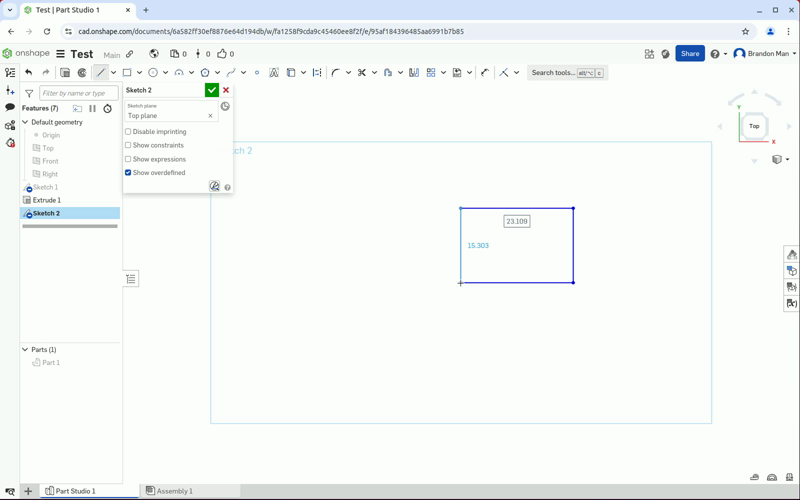
click(460, 282)
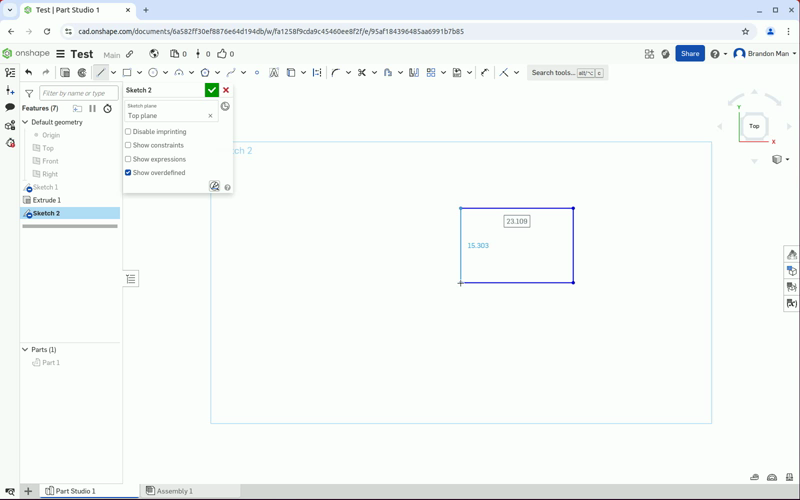
key(esc)
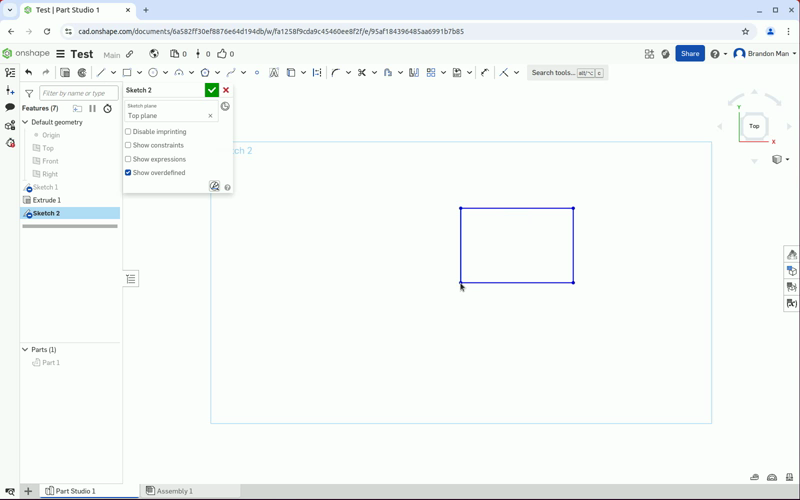
key(l)
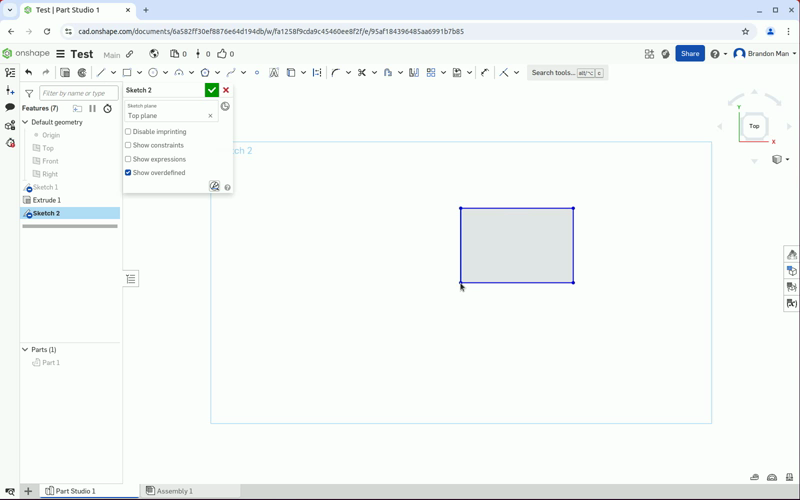
key_down(shift)
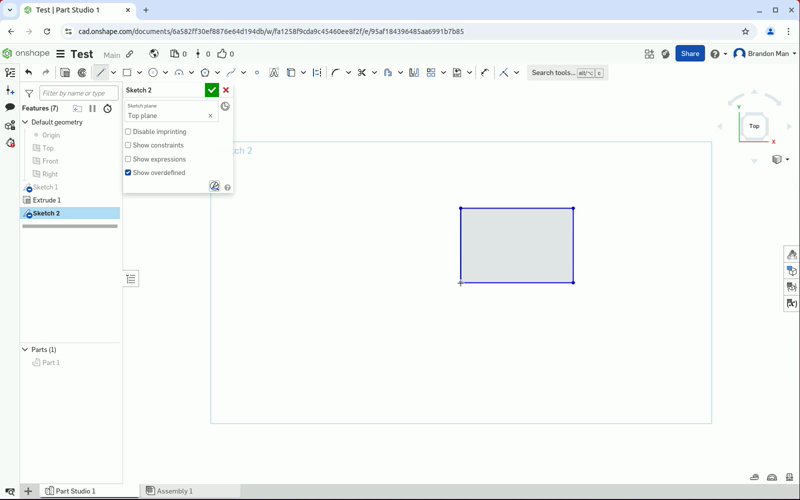
mouse_move(464, 279)
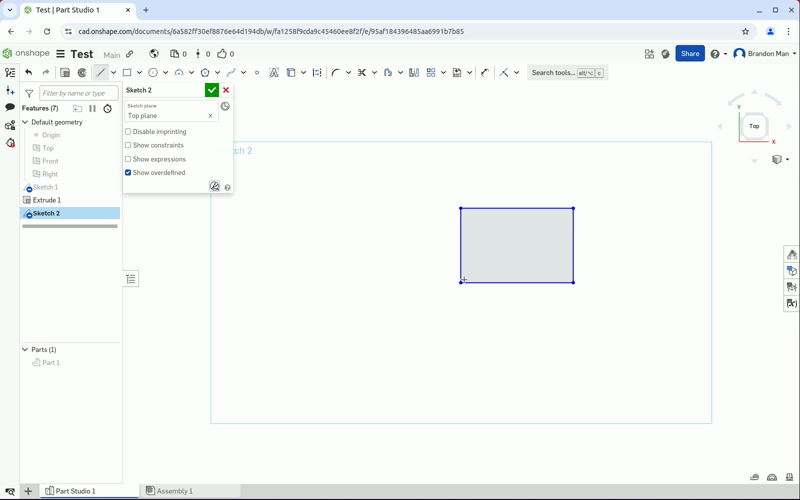
click(464, 279)
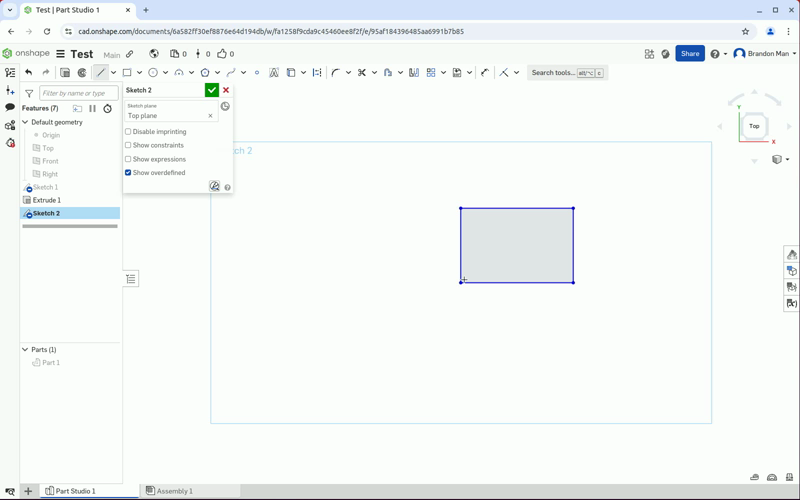
key_up(shift)
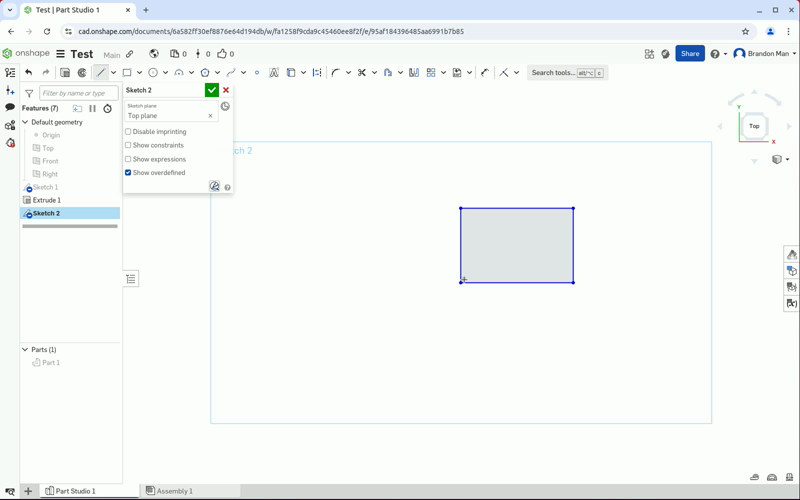
key_down(shift)
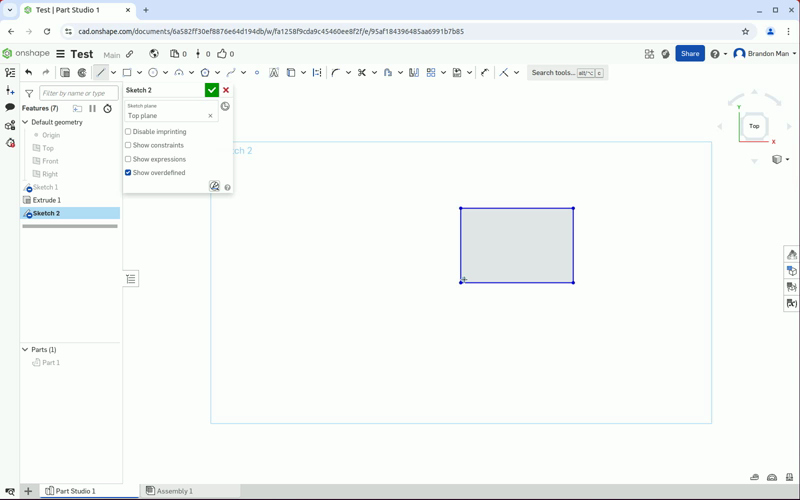
mouse_move(569, 279)
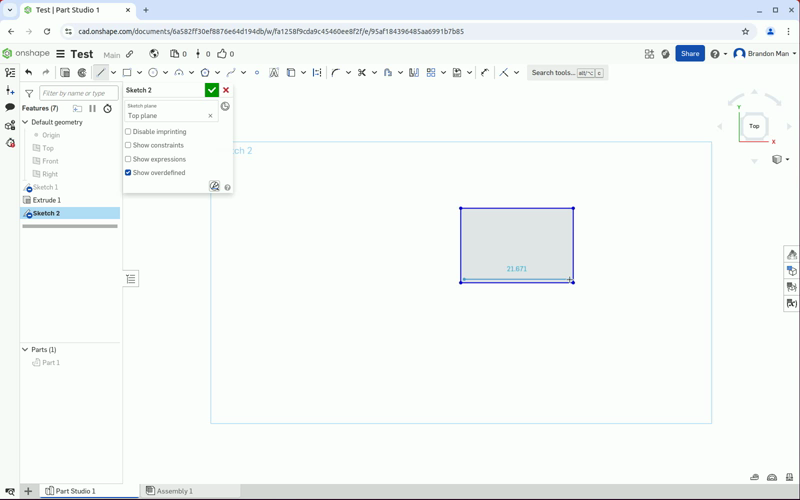
click(569, 279)
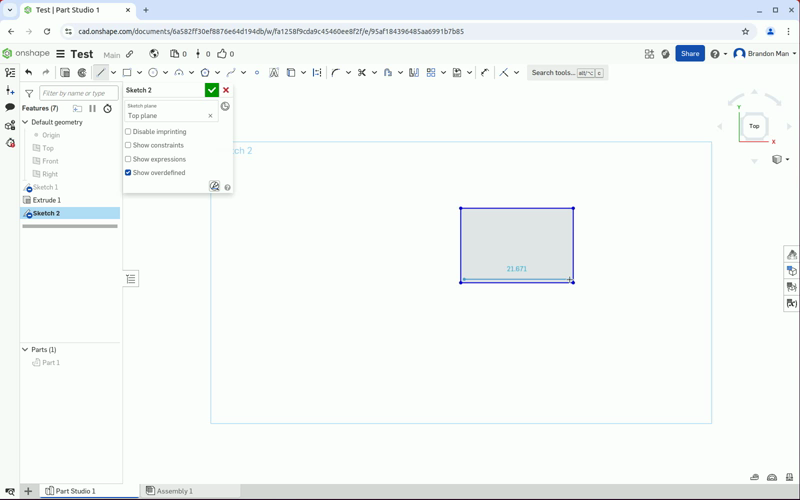
key_up(shift)
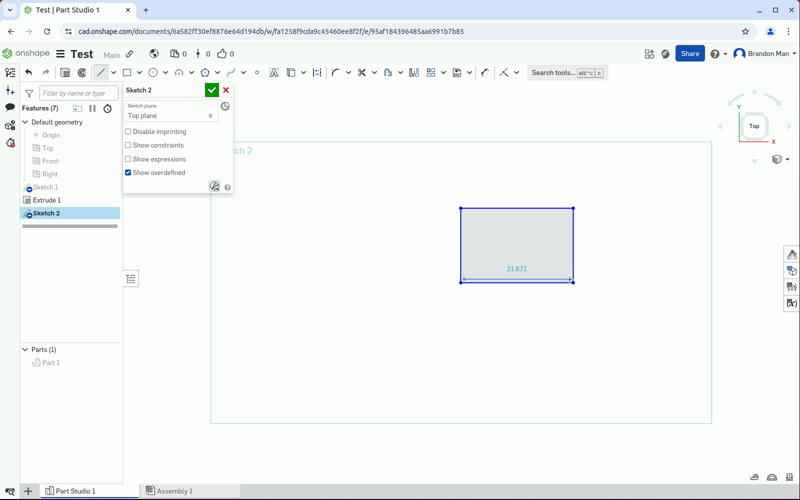
key_down(shift)
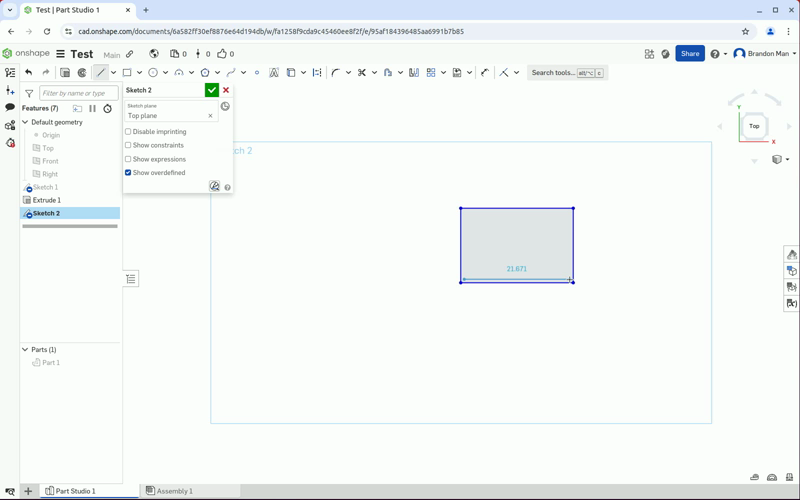
mouse_move(569, 211)
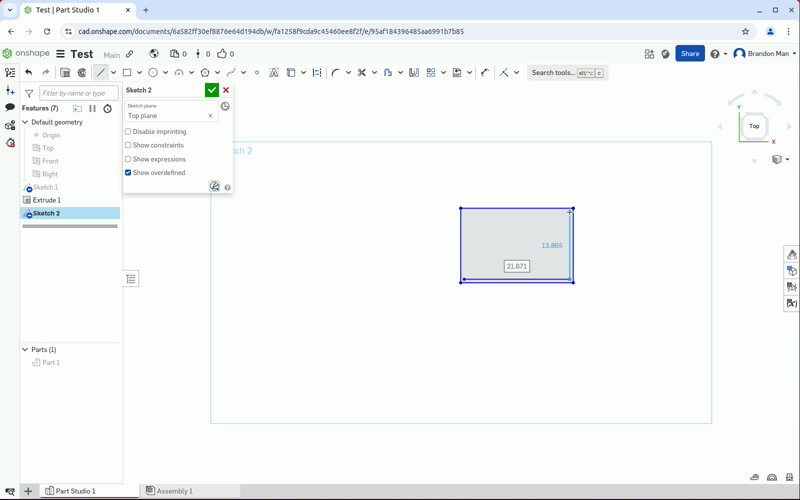
click(569, 211)
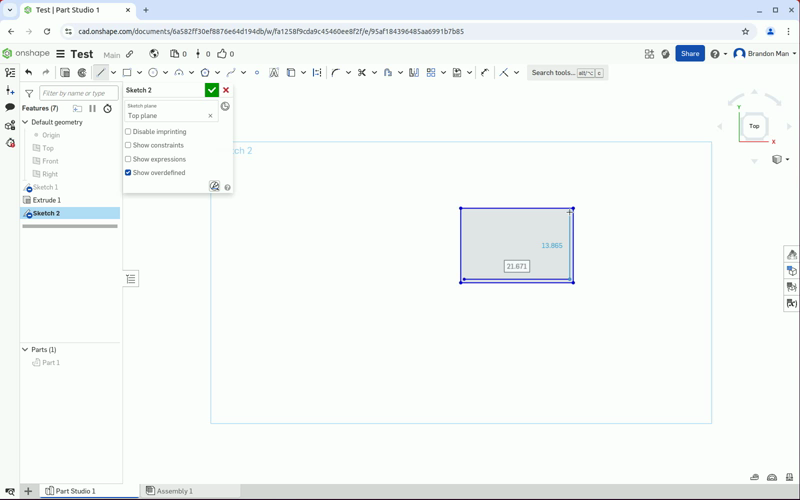
key_up(shift)
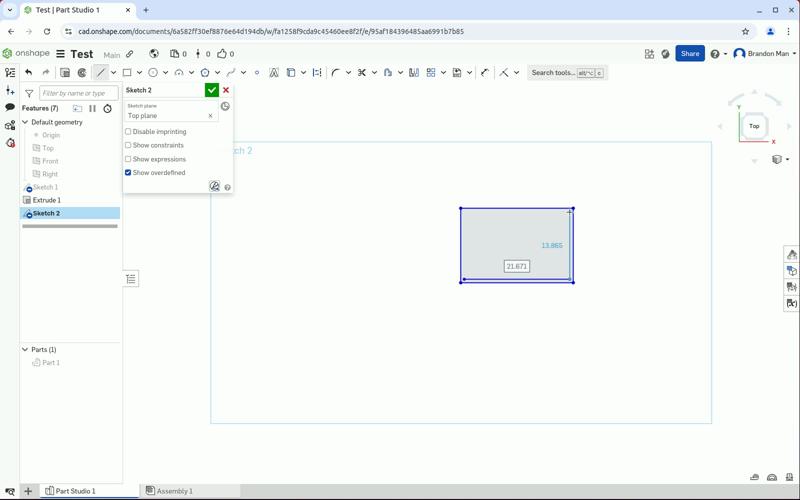
key_down(shift)
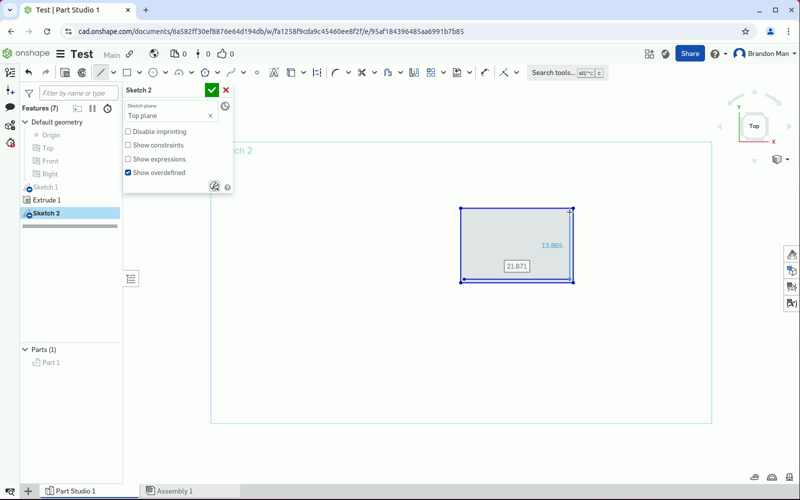
mouse_move(464, 211)
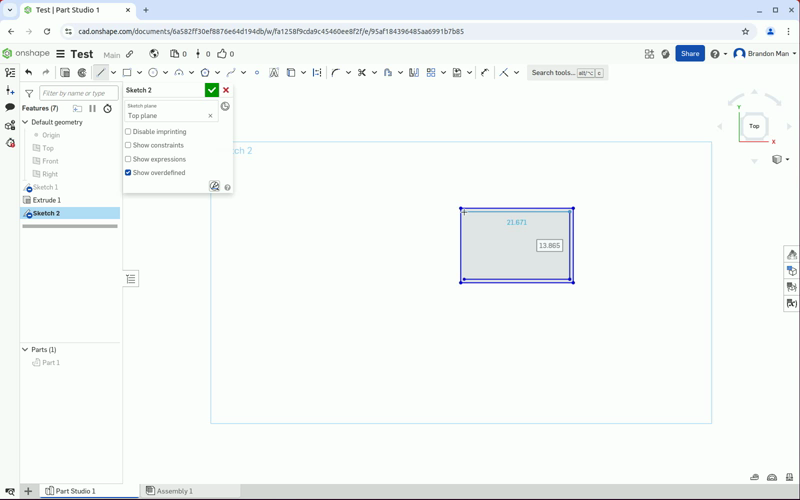
click(464, 211)
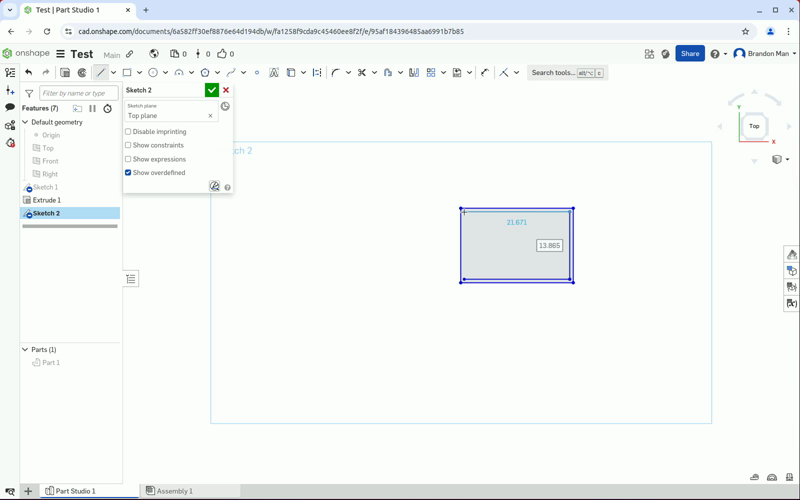
key_up(shift)
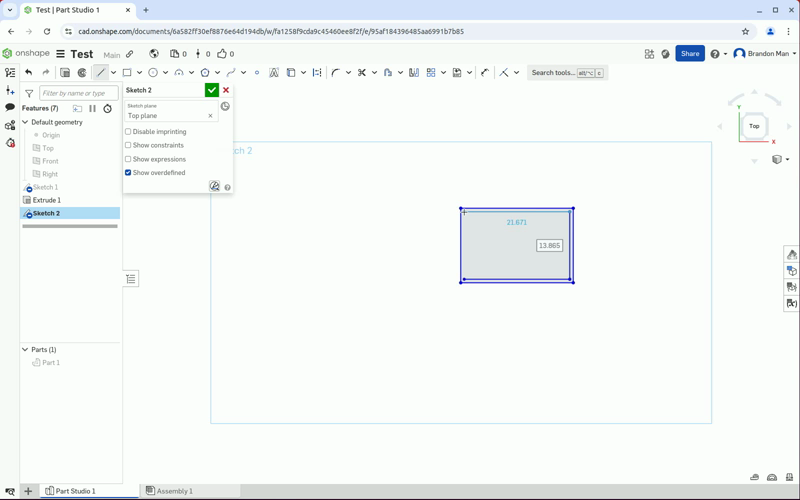
key_down(shift)
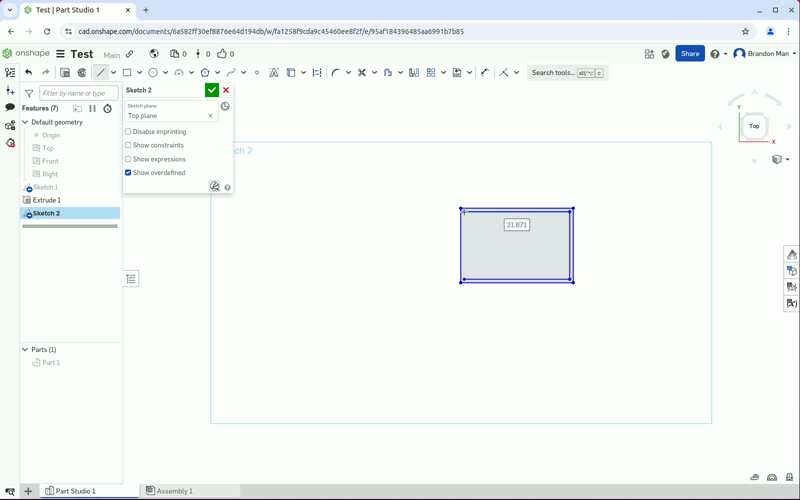
mouse_move(464, 279)
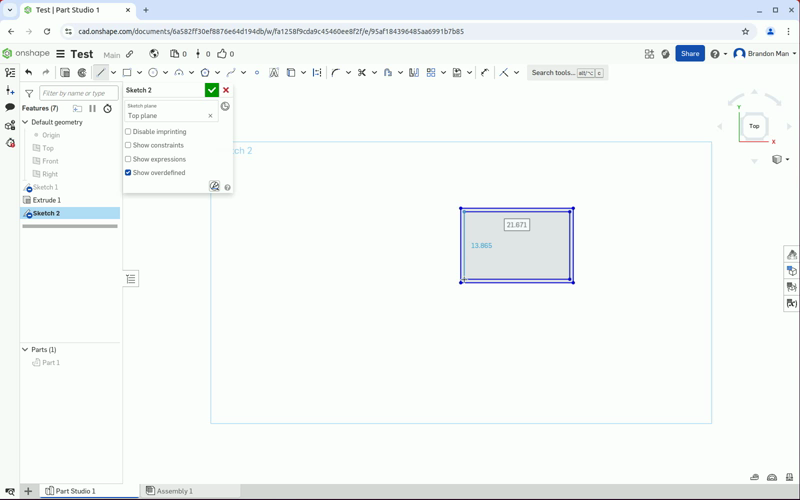
key_up(shift)
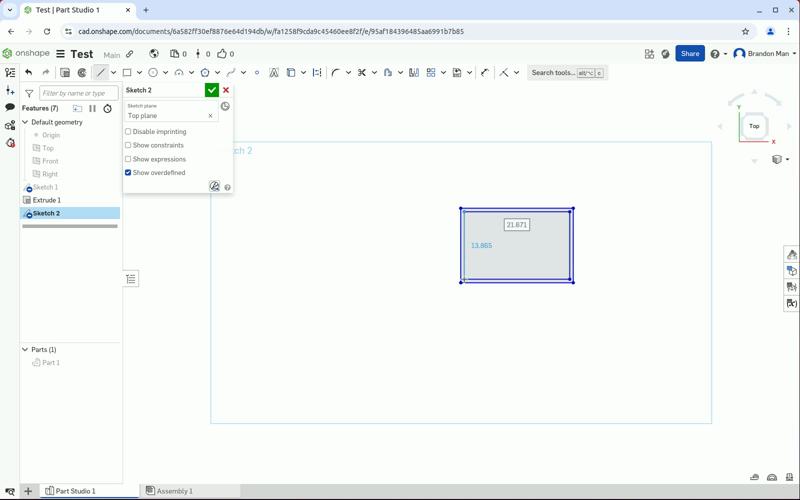
click(464, 279)
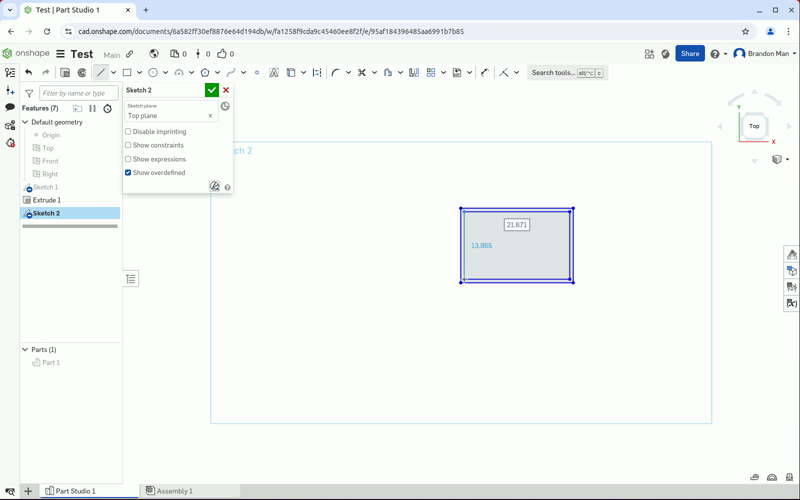
key(esc)
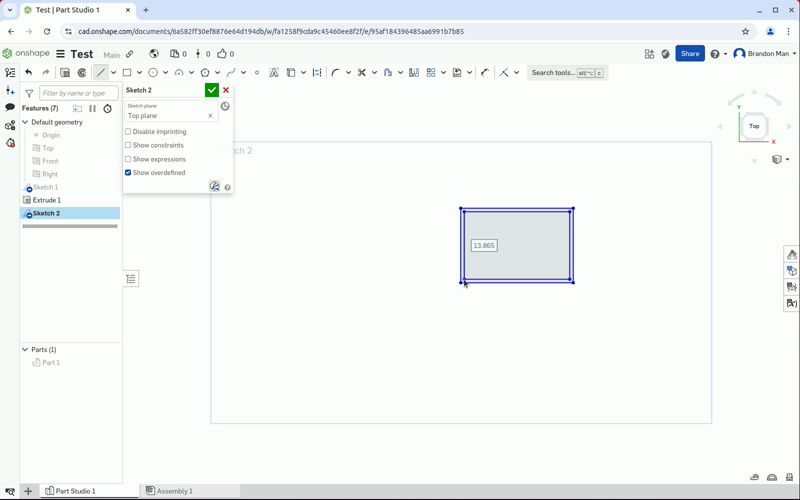
mouse_move(462, 279)
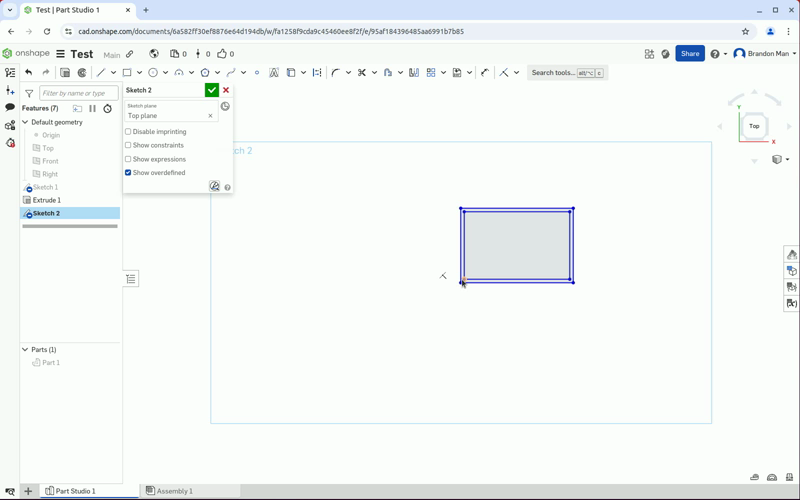
scroll(6)
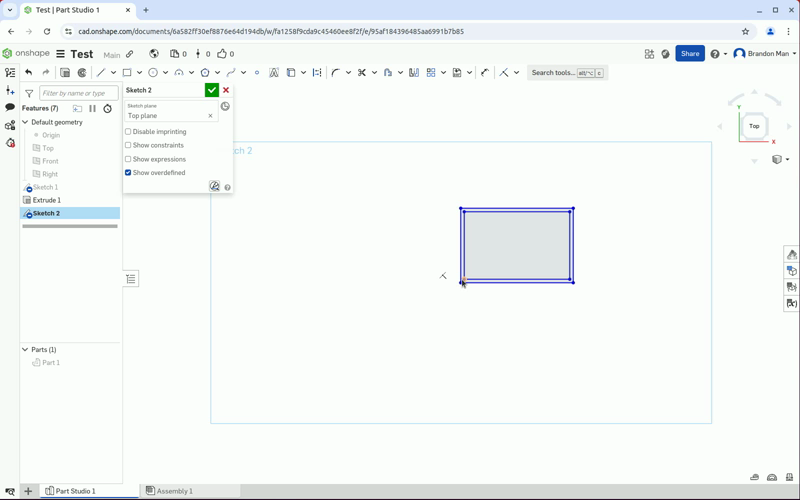
scroll(6)
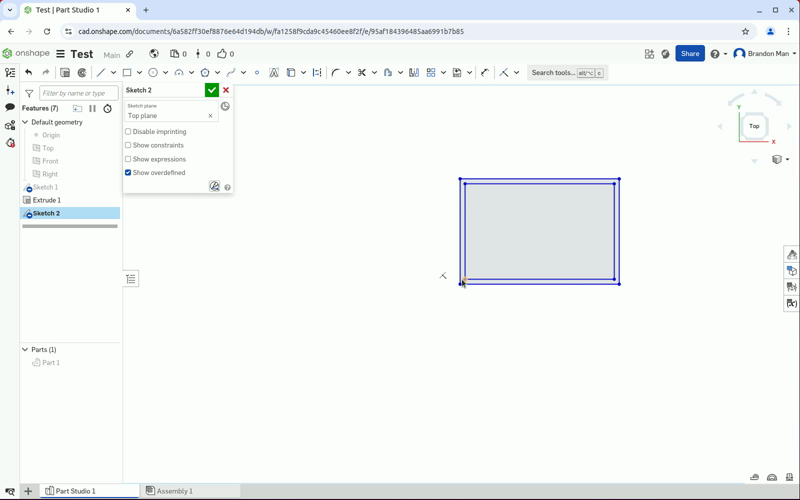
scroll(6)
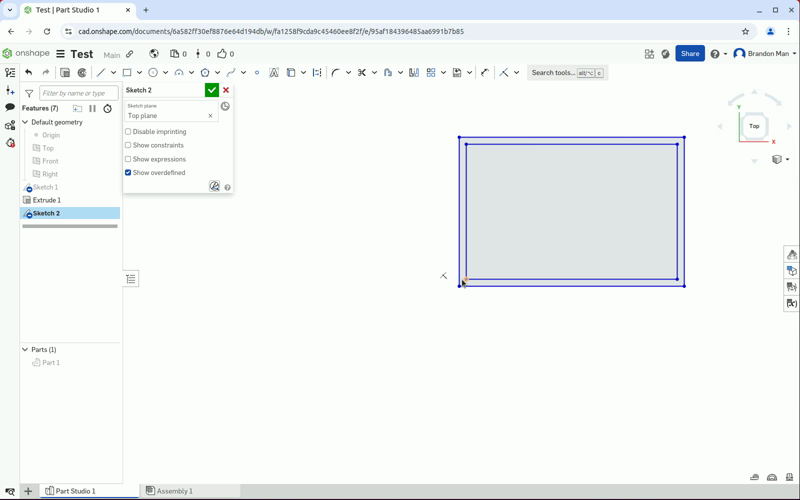
scroll(6)
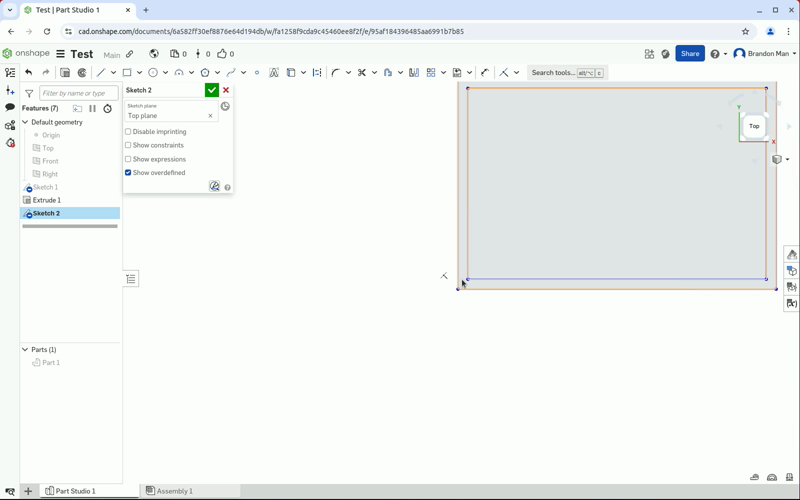
scroll(6)
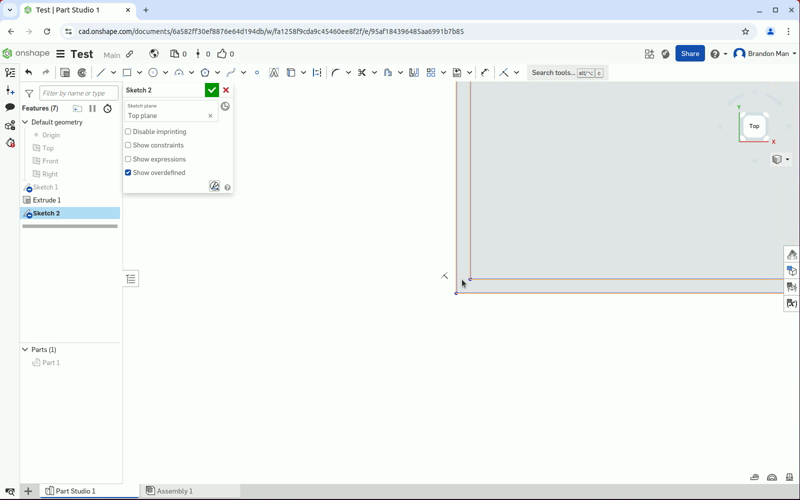
scroll(6)
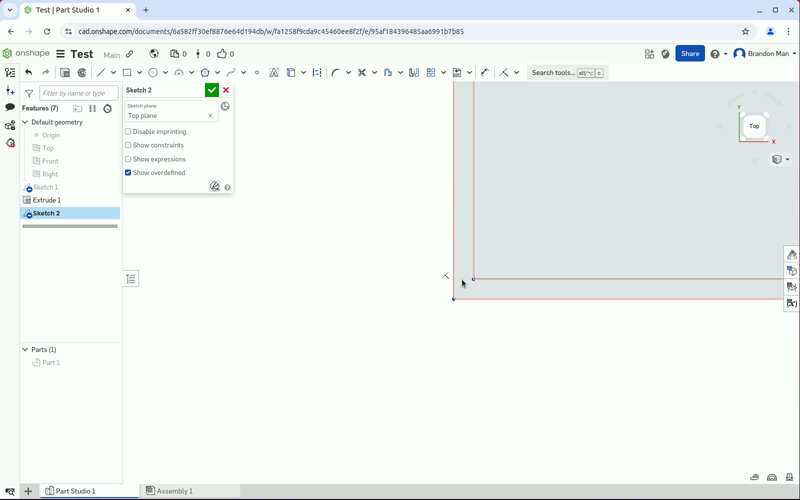
scroll(6)
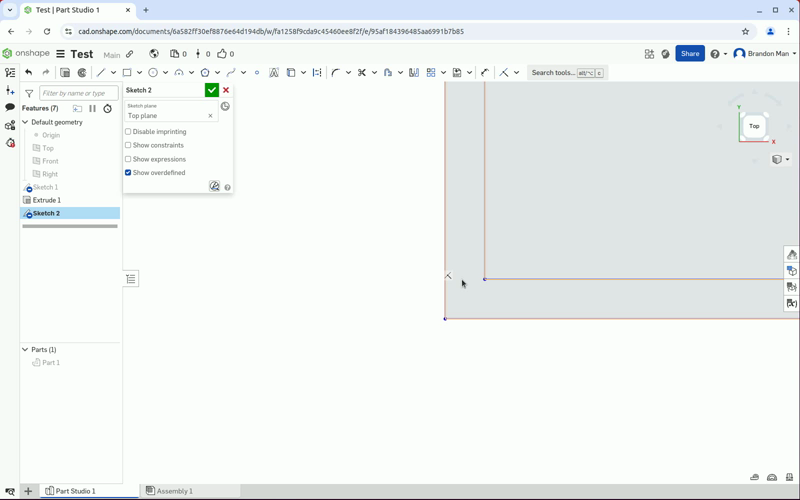
click(462, 279)
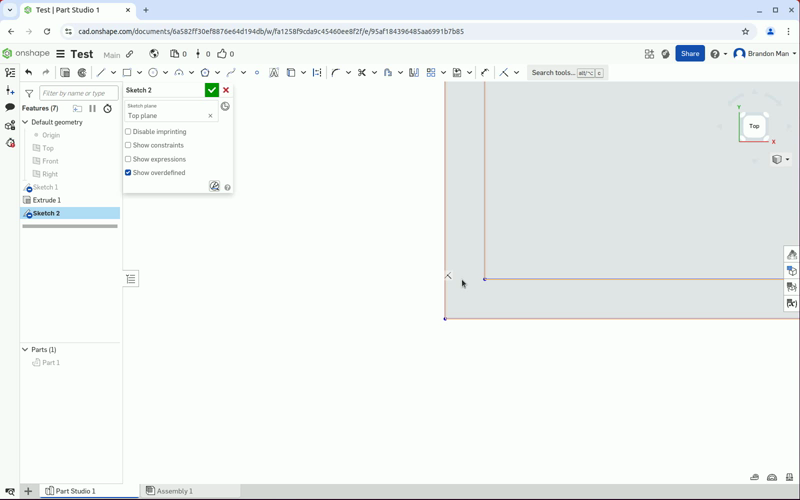
scroll(-6)
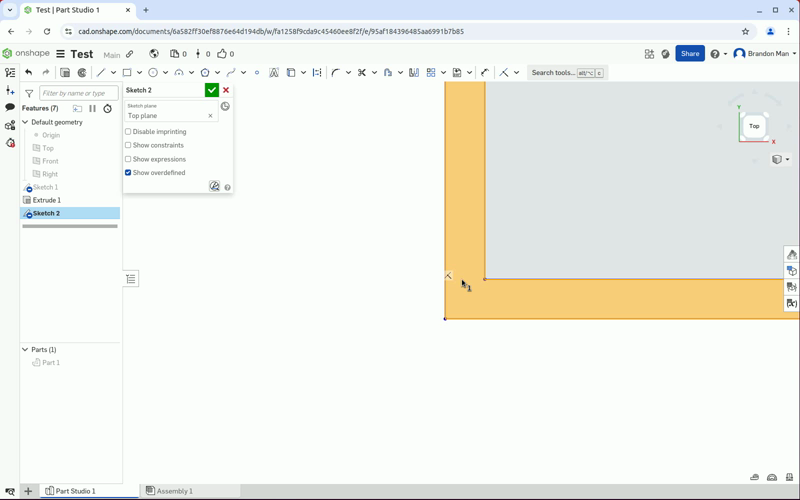
scroll(-6)
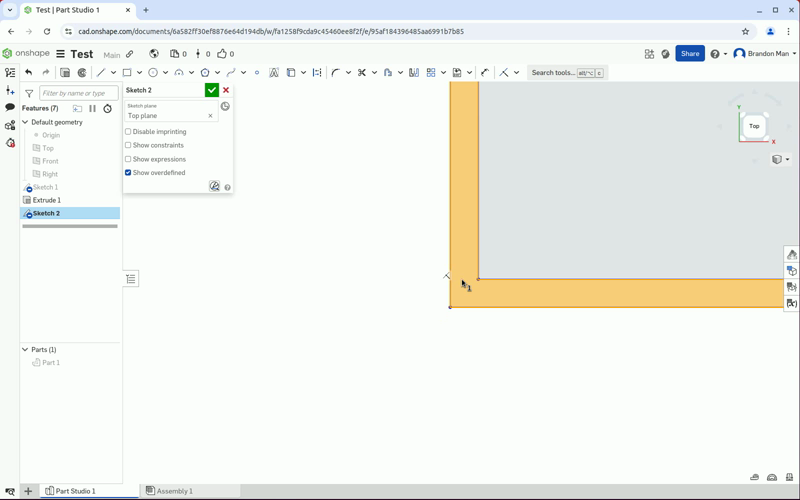
scroll(-6)
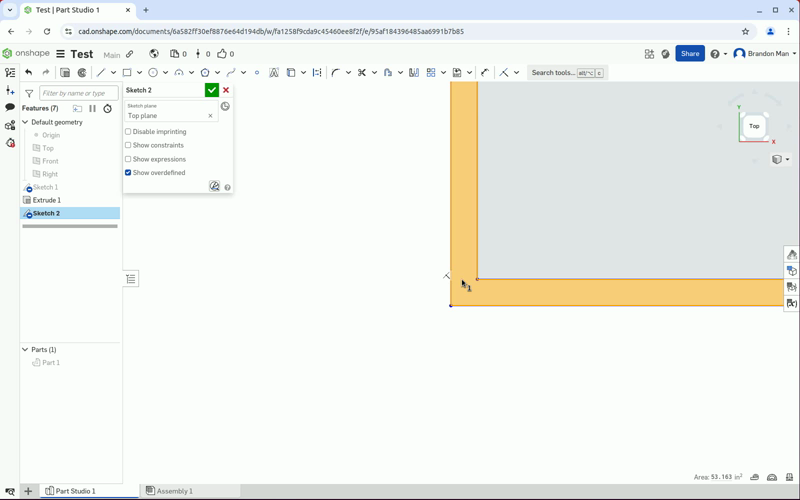
scroll(-6)
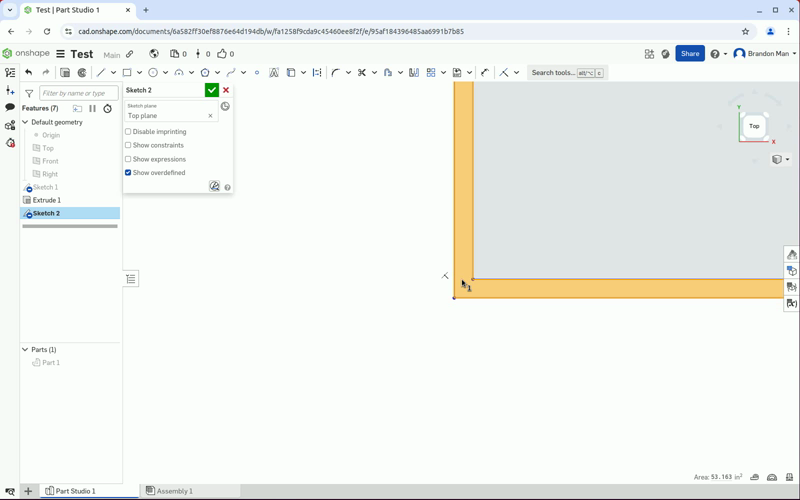
scroll(-6)
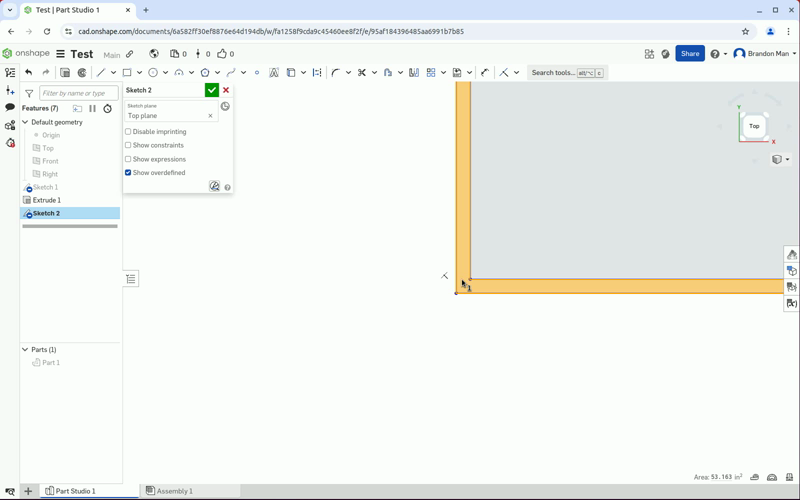
scroll(-6)
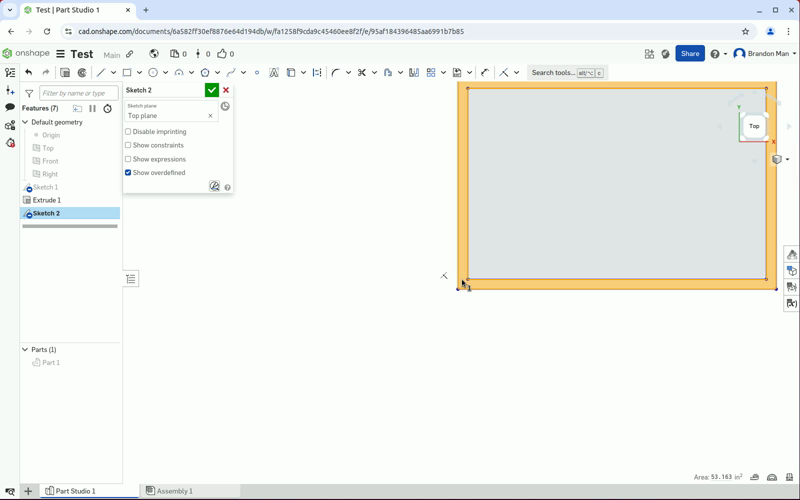
scroll(-6)
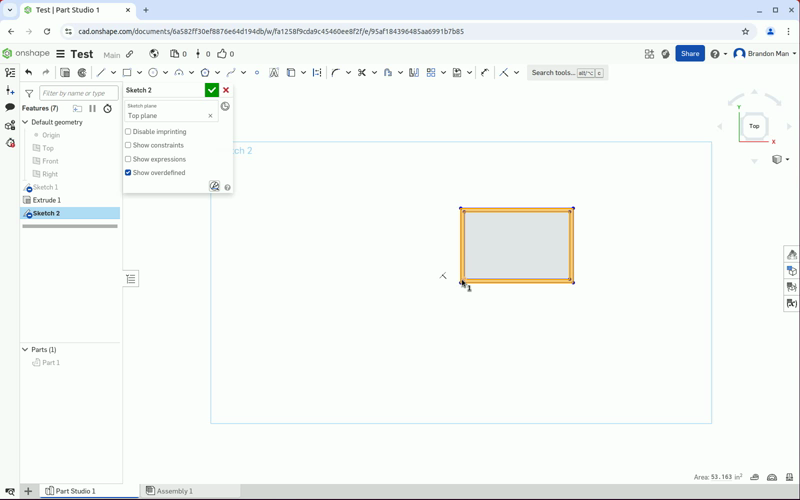
mouse_move(73, 352)
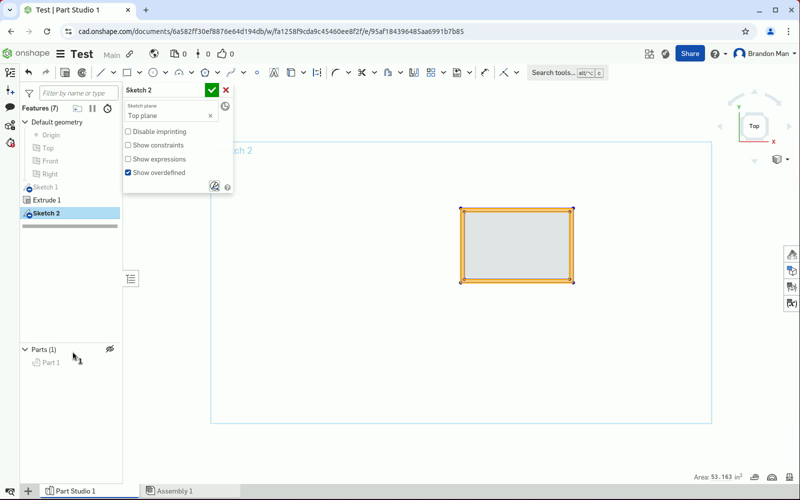
key(shift+y)
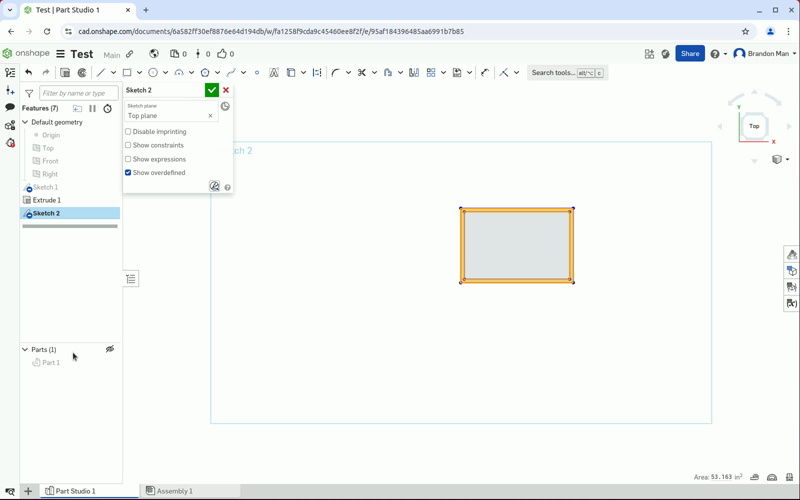
key(shift+e)
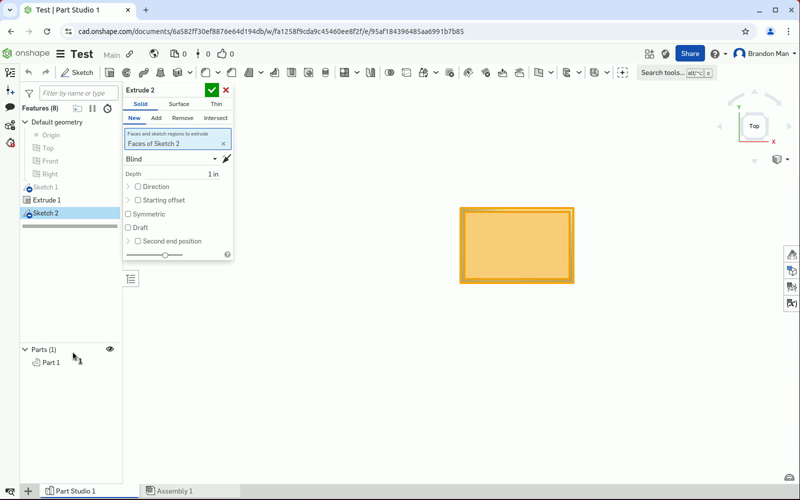
mouse_move(143, 106)
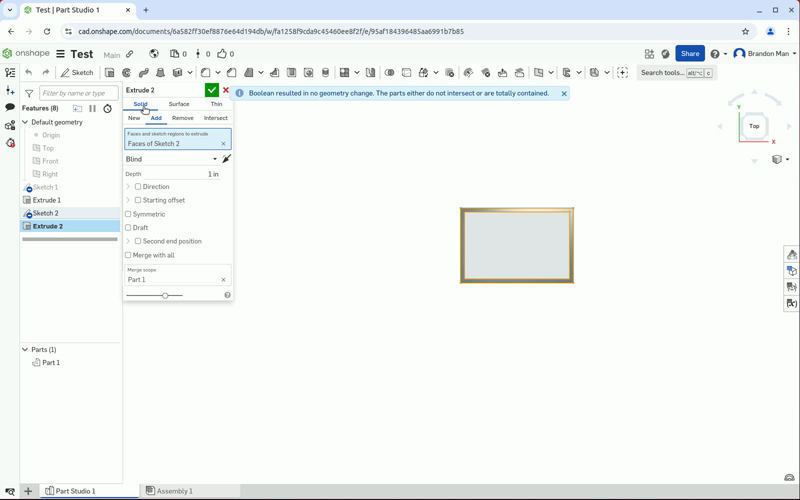
click(143, 106)
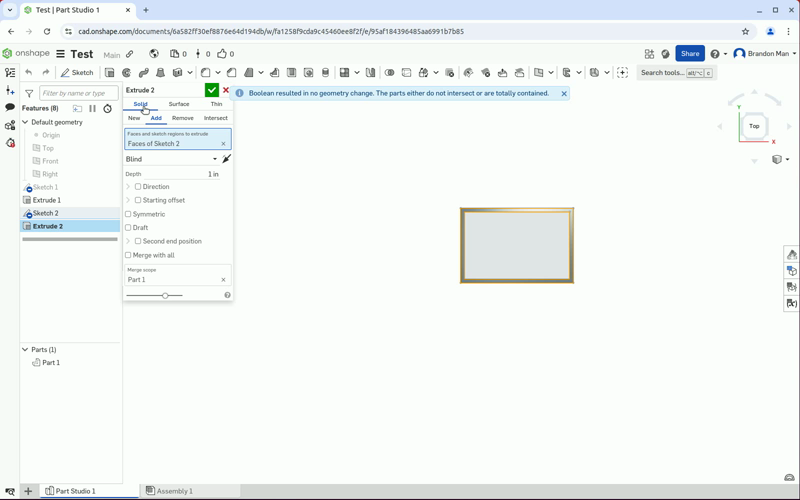
mouse_move(137, 120)
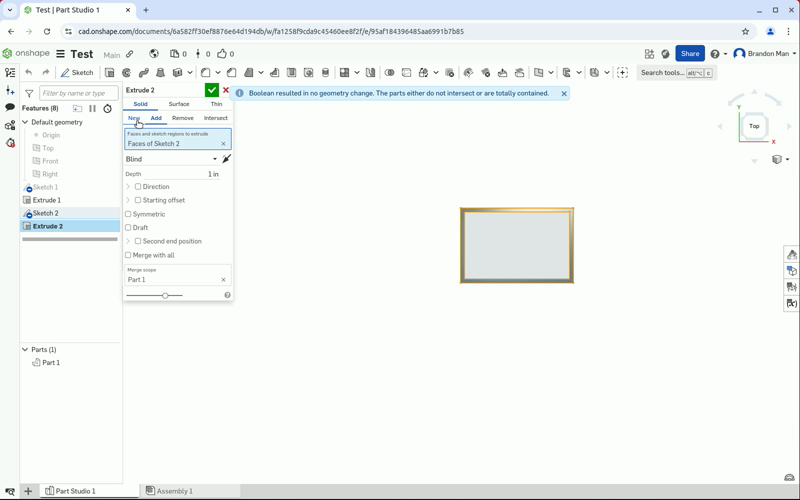
click(137, 120)
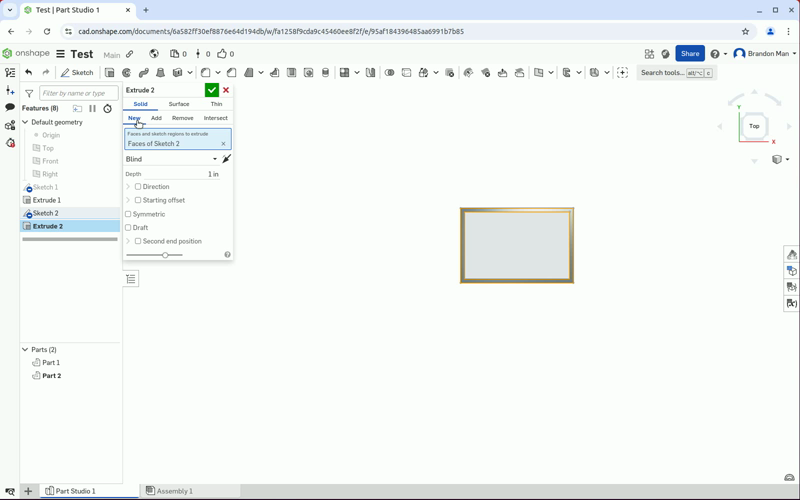
key(tab, 4)
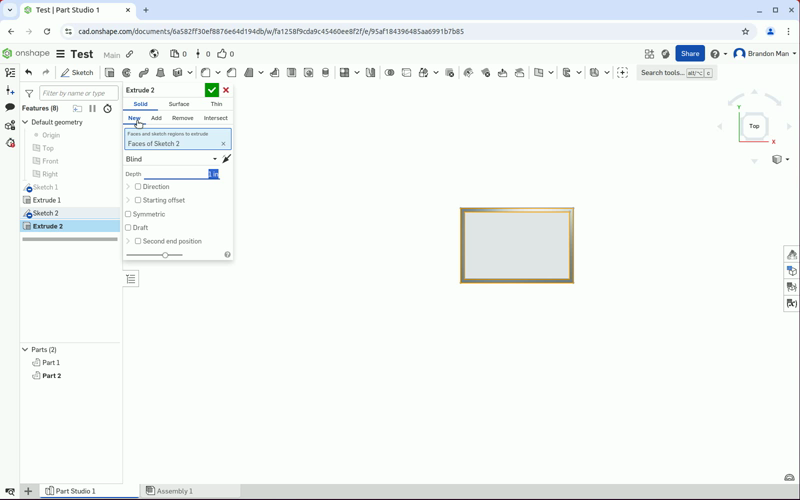
text(-0.722)
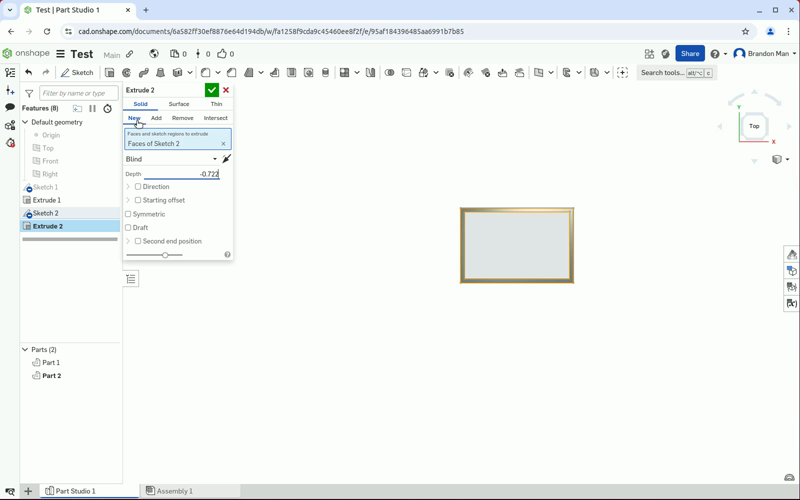
key(enter)
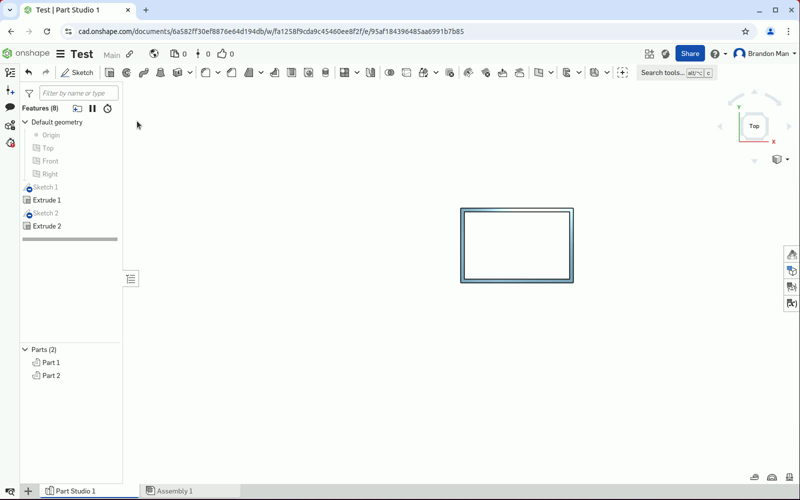
key(shift+h)
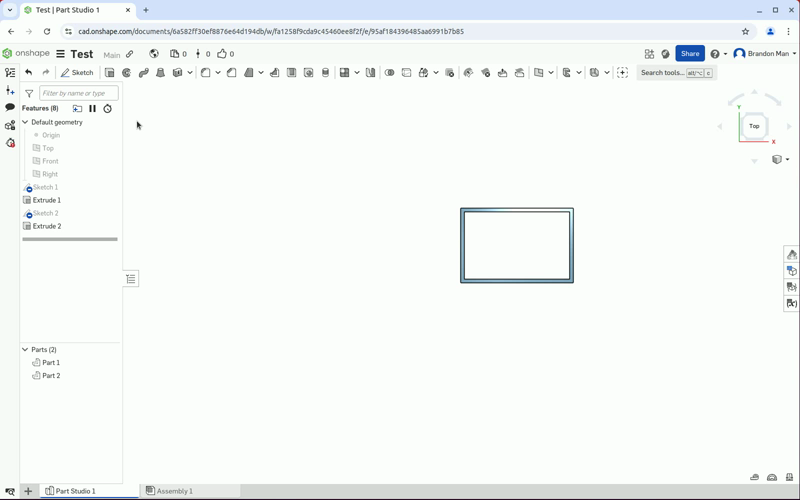
key(shift+h)
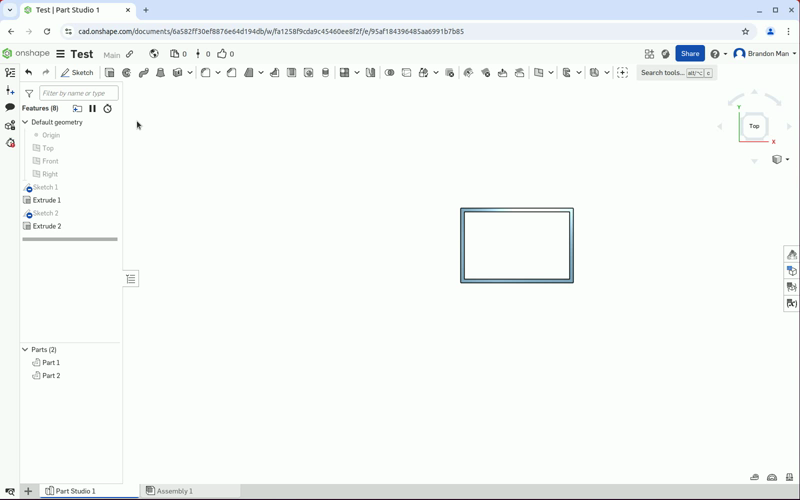
mouse_move(73, 189)
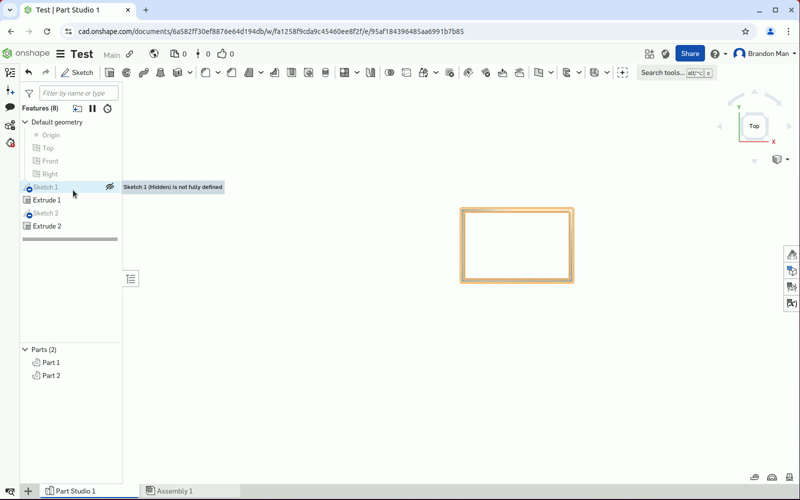
click(73, 189)
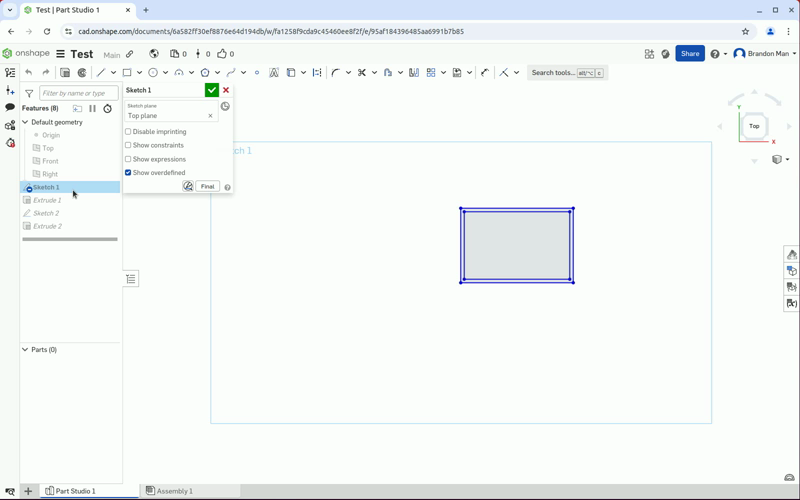
mouse_move(229, 92)
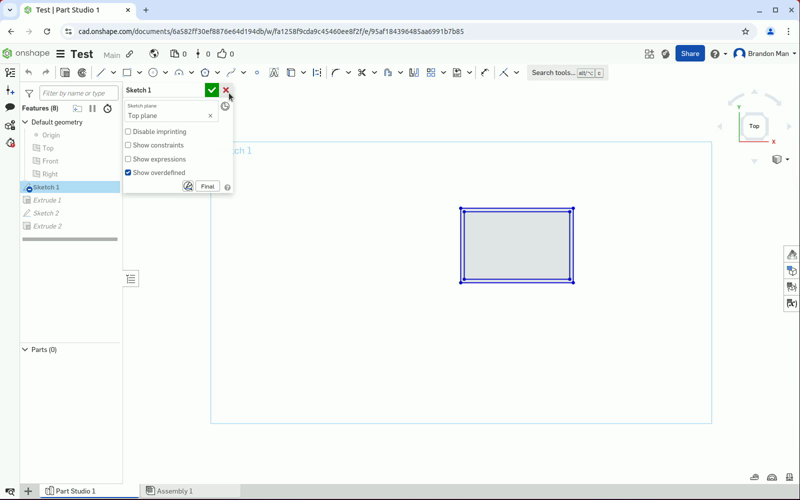
click(229, 92)
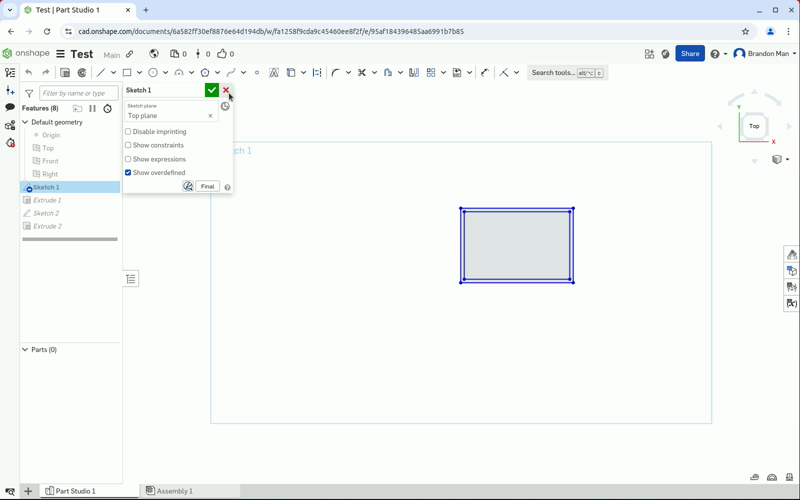
key(shift+s)
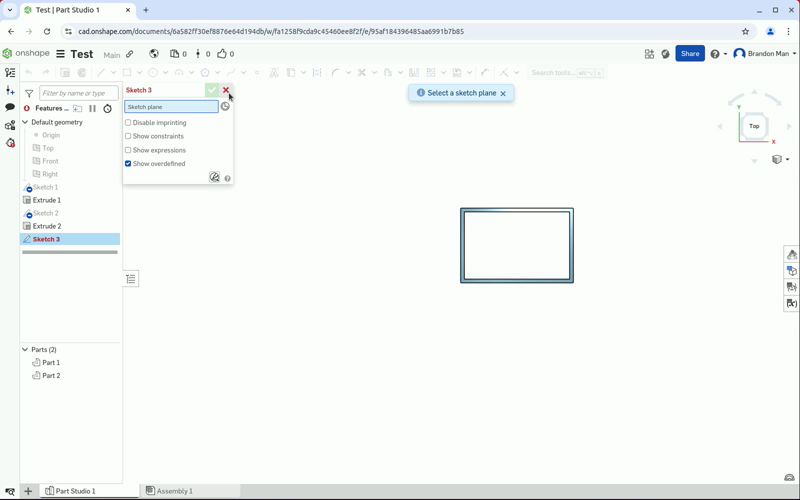
mouse_move(73, 150)
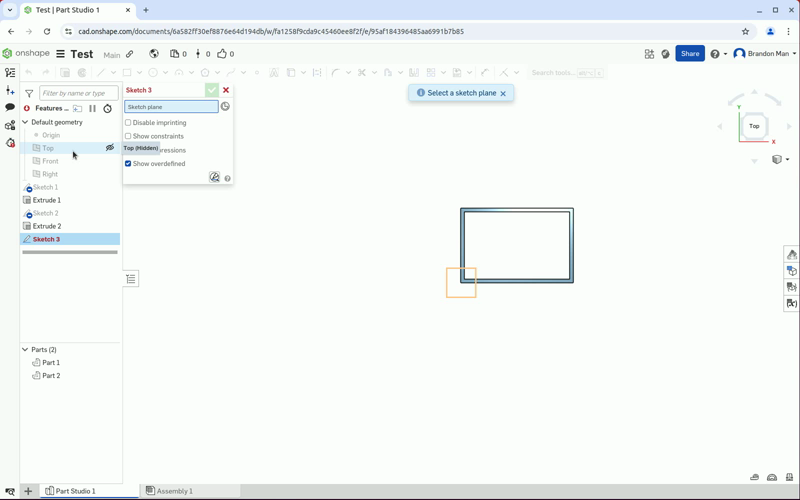
click(73, 150)
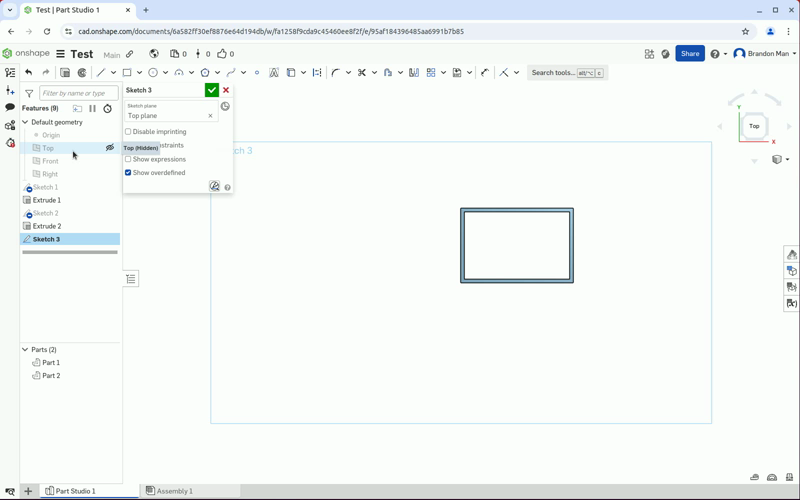
mouse_move(73, 352)
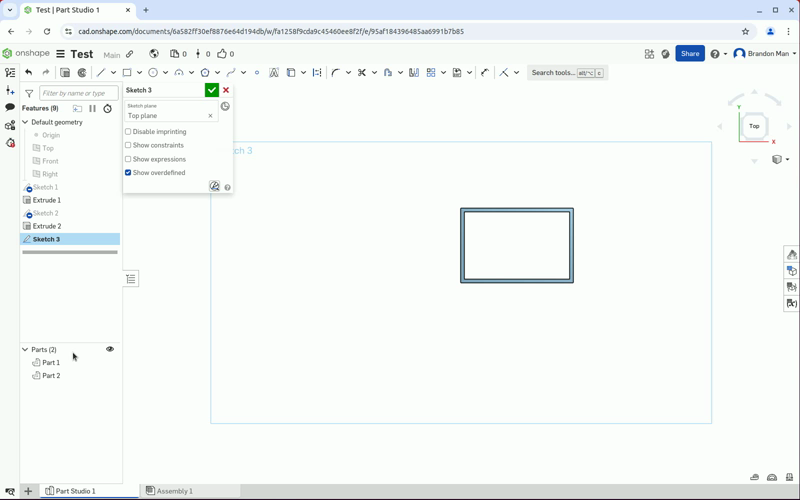
key(y)
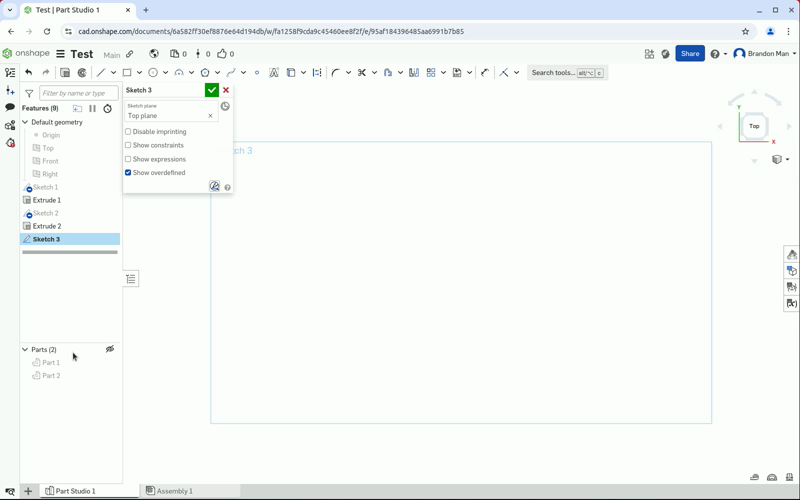
key(l)
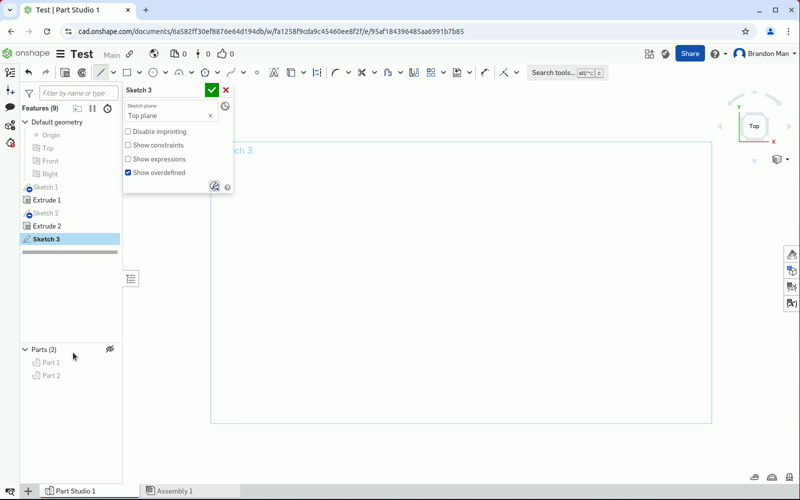
key_down(shift)
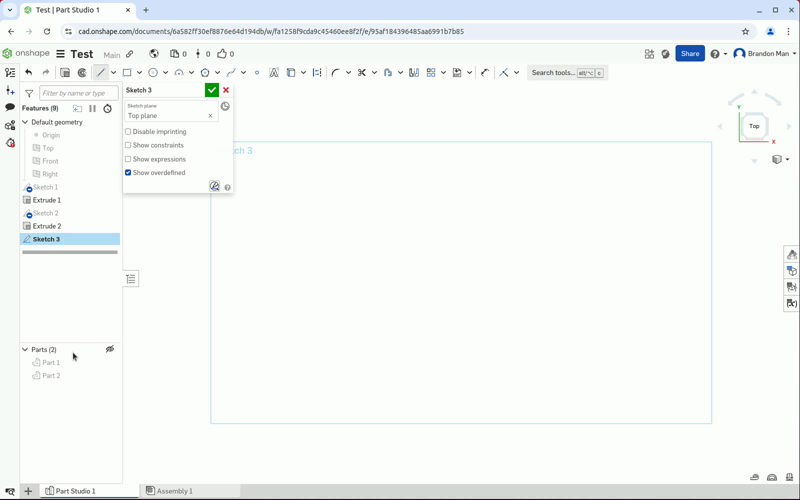
mouse_move(464, 279)
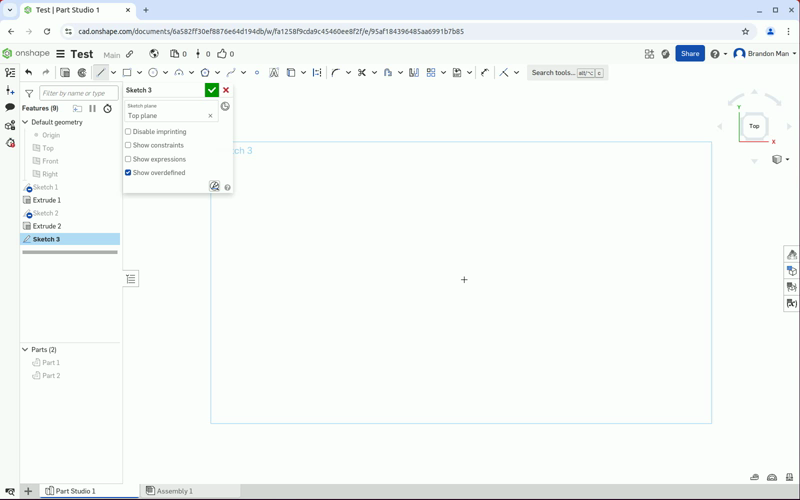
click(464, 279)
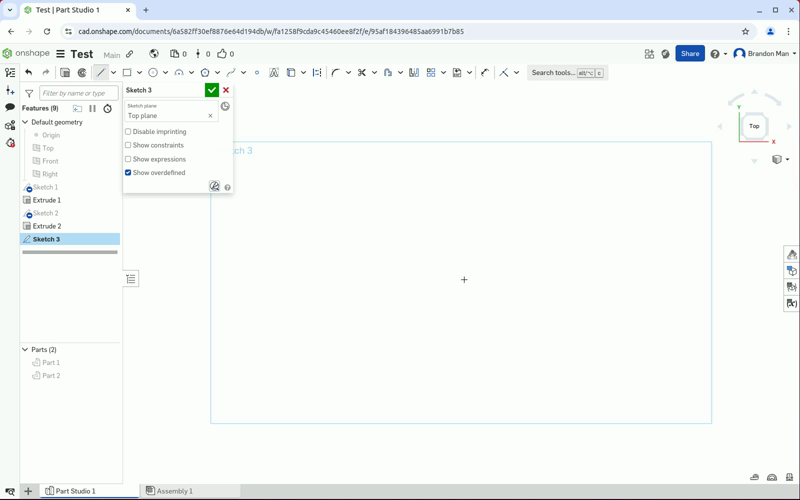
key_up(shift)
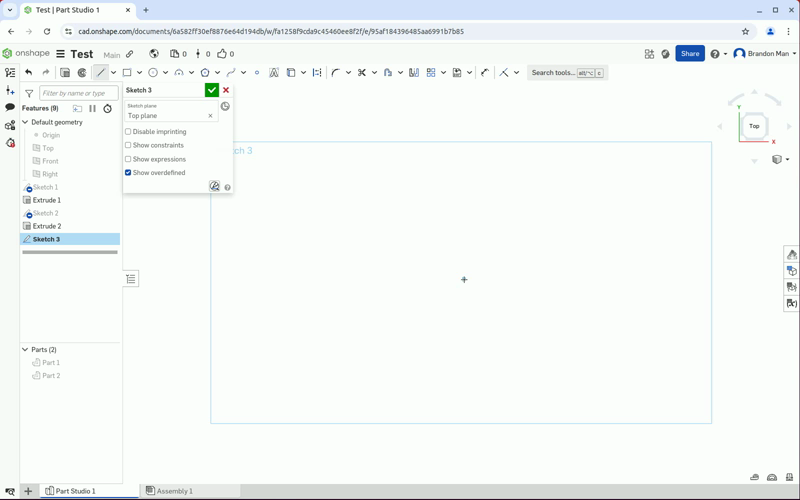
key_down(shift)
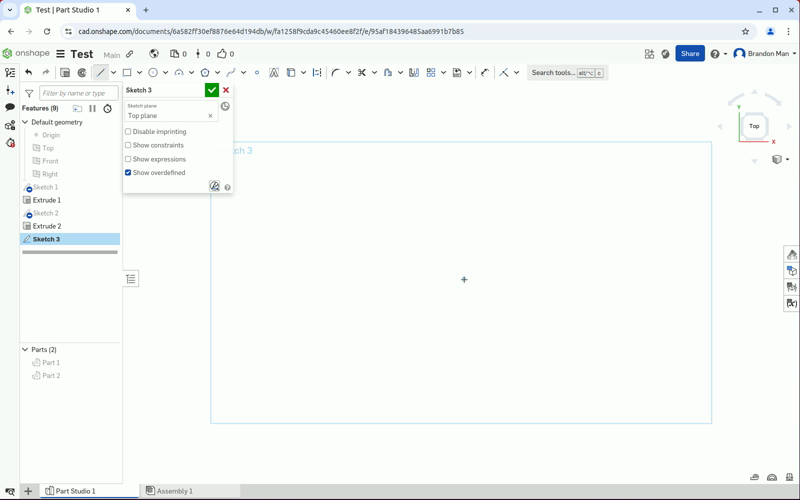
mouse_move(568, 279)
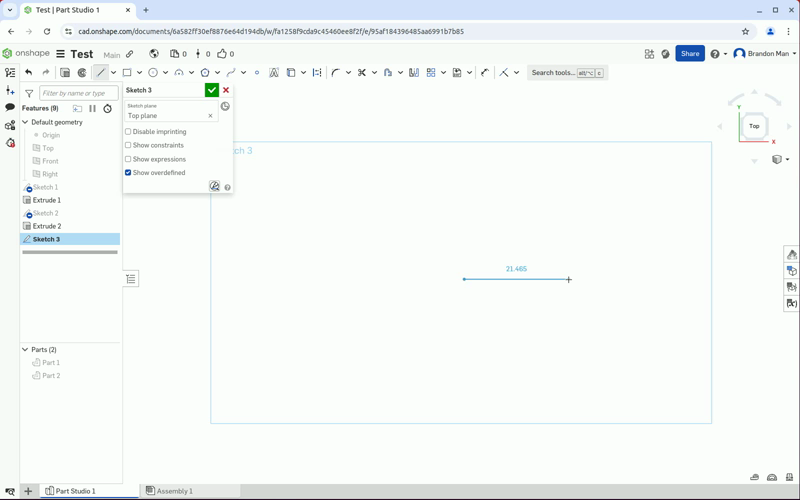
click(568, 279)
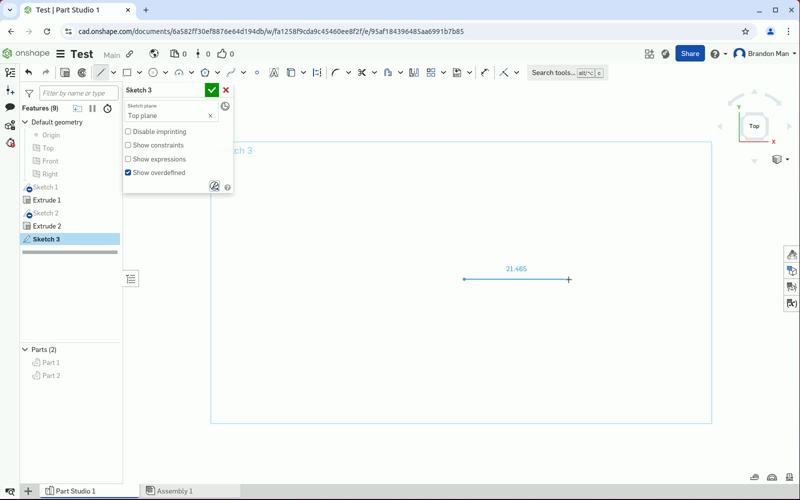
key_up(shift)
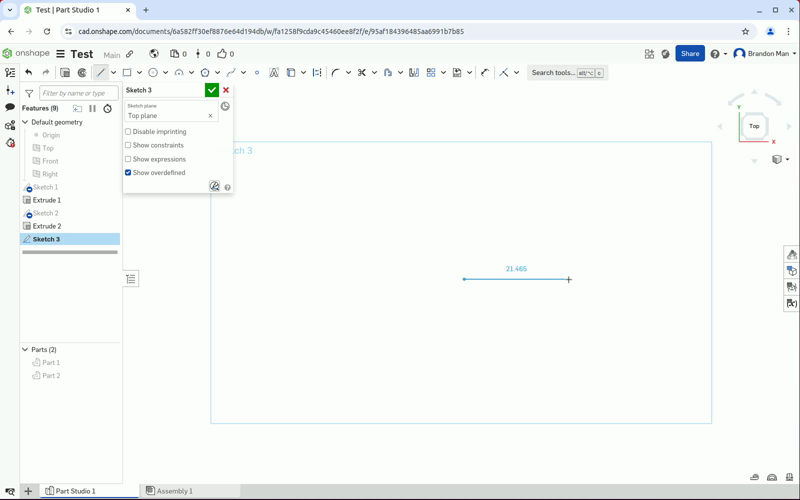
key_down(shift)
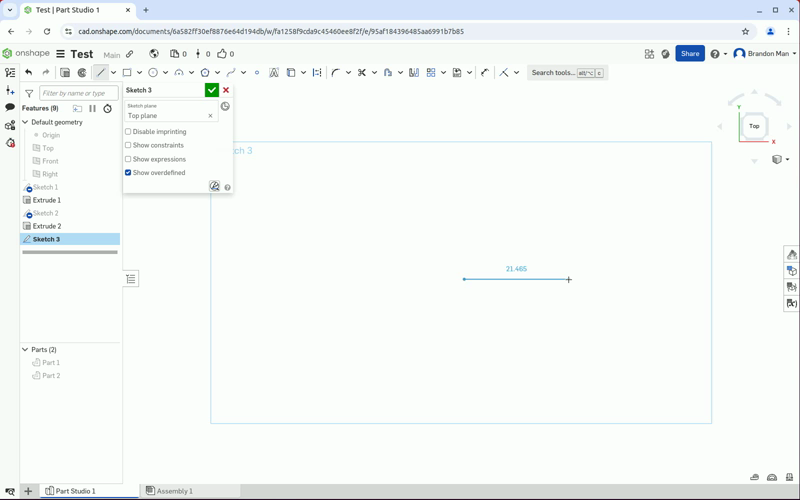
mouse_move(568, 213)
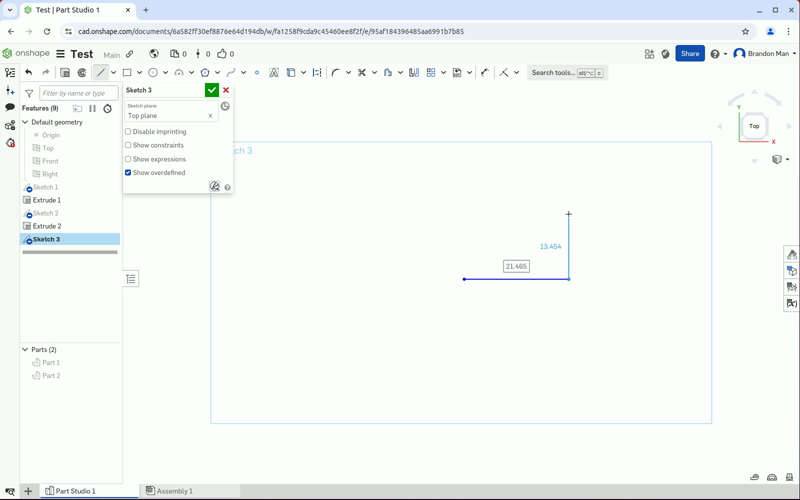
click(568, 213)
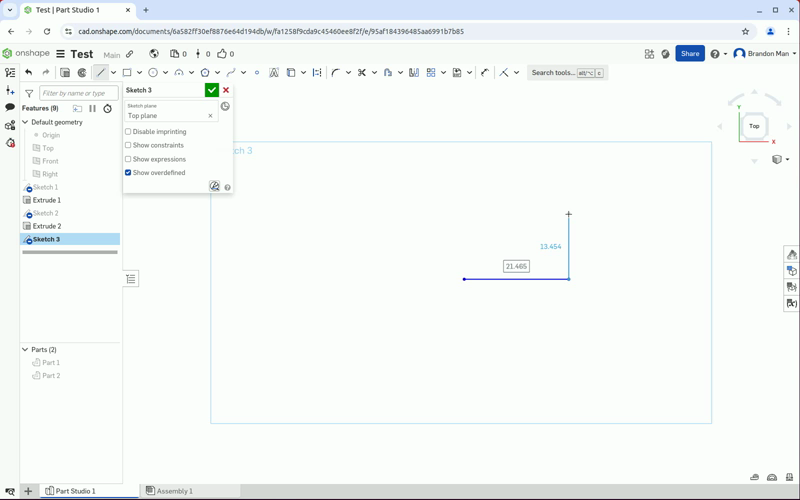
key_up(shift)
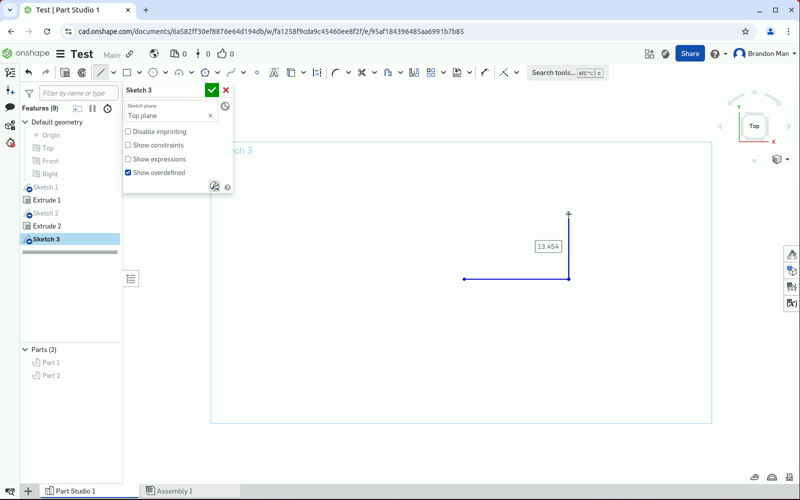
key_down(shift)
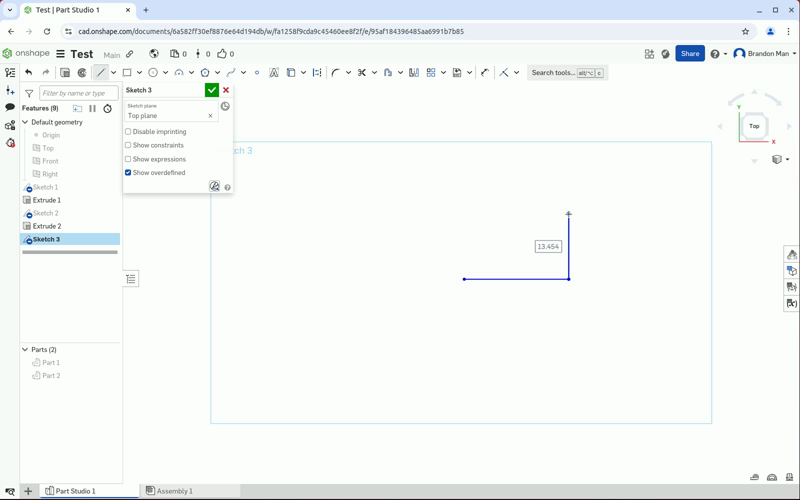
mouse_move(464, 213)
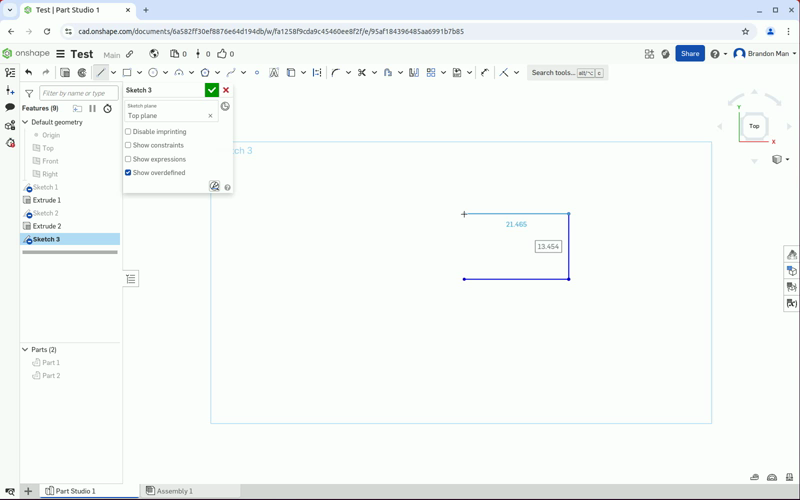
click(464, 213)
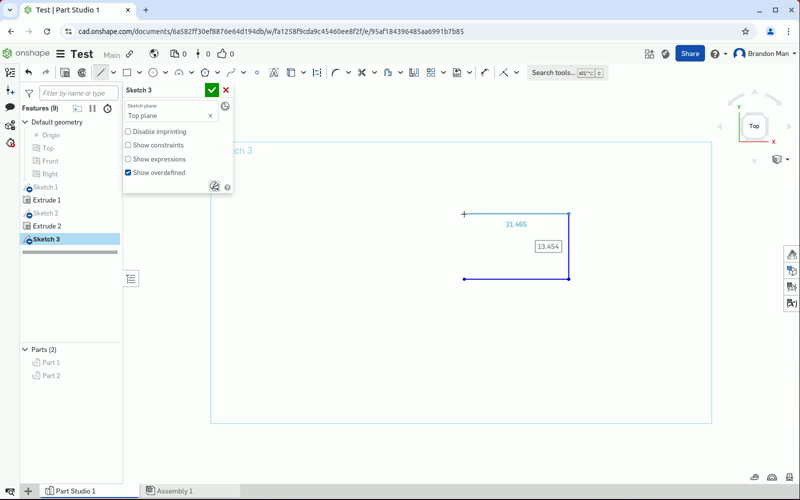
key_up(shift)
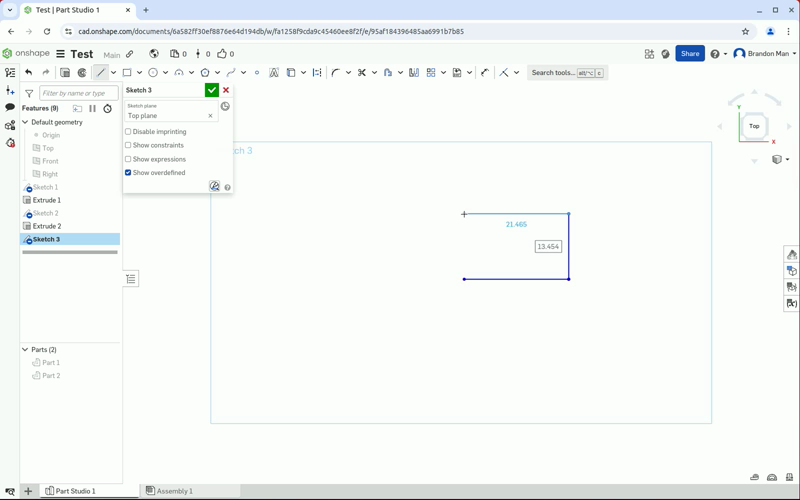
key_down(shift)
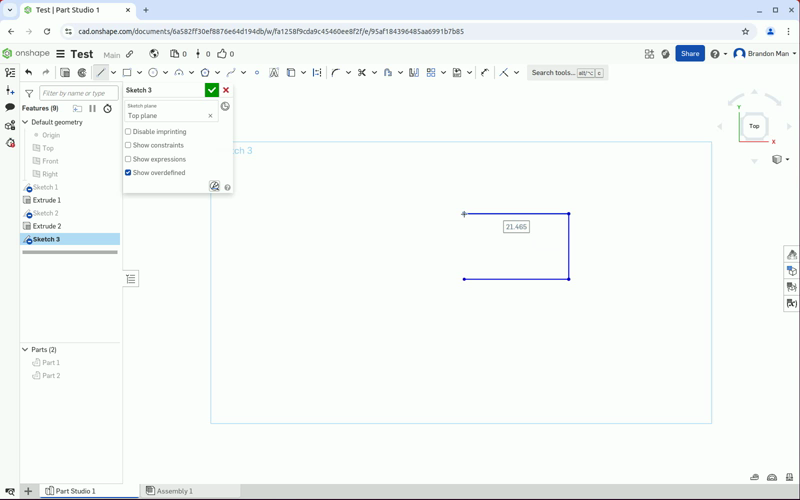
mouse_move(464, 279)
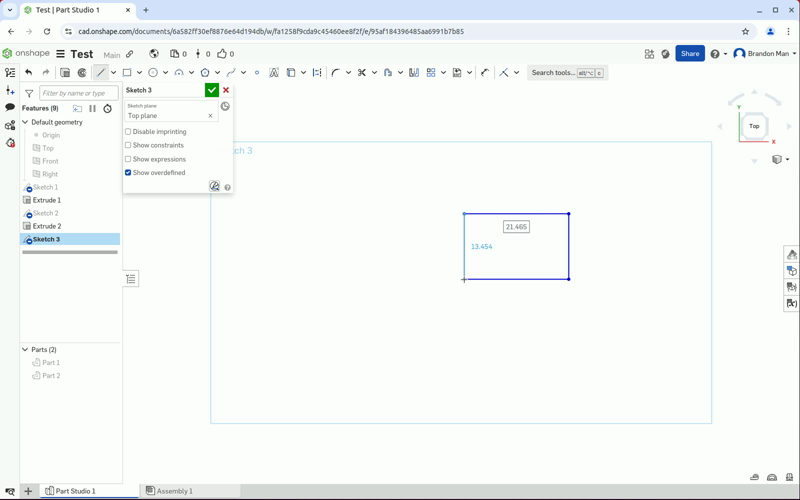
key_up(shift)
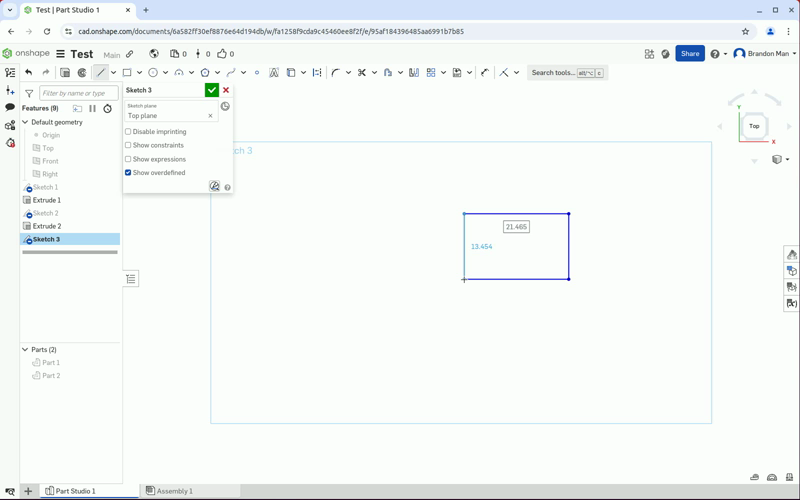
click(464, 279)
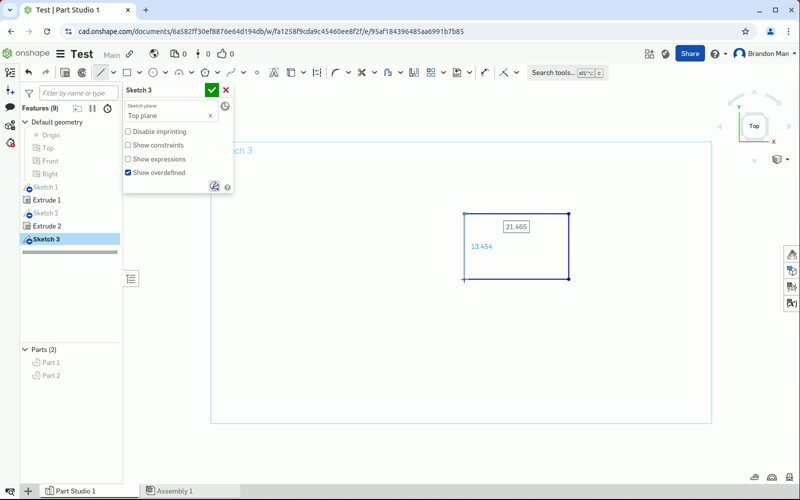
key(esc)
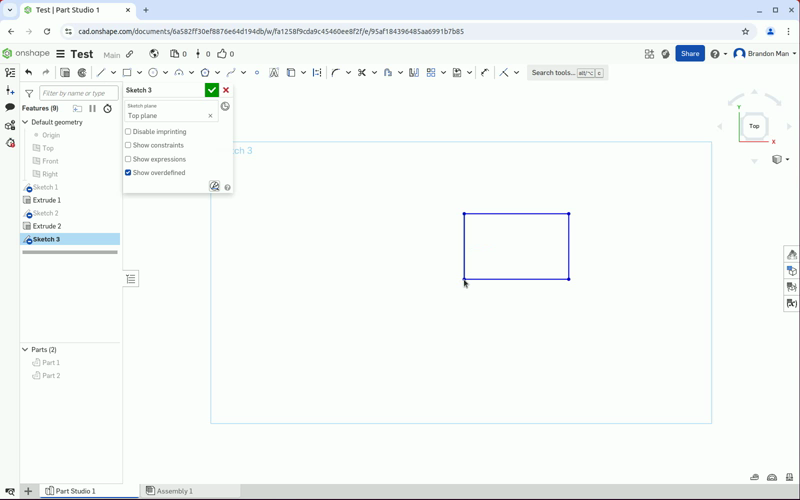
mouse_move(534, 235)
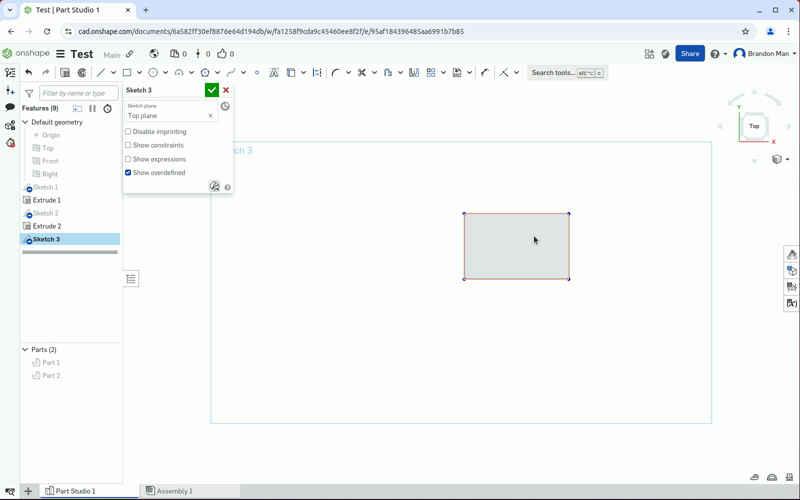
click(534, 235)
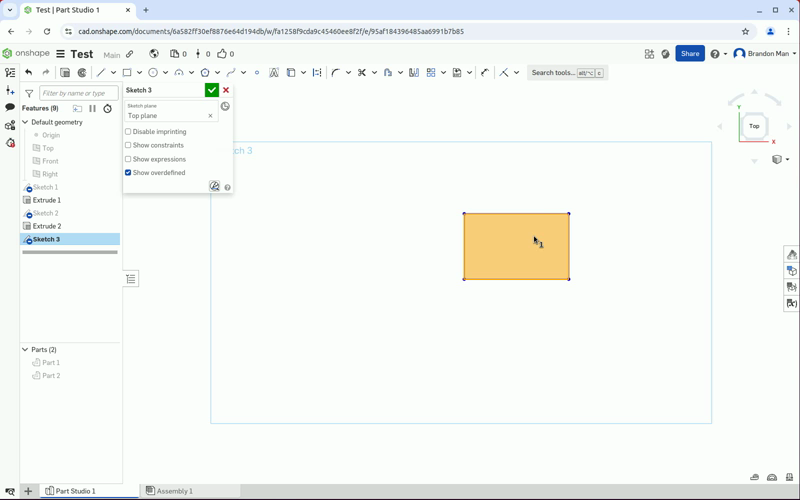
mouse_move(73, 352)
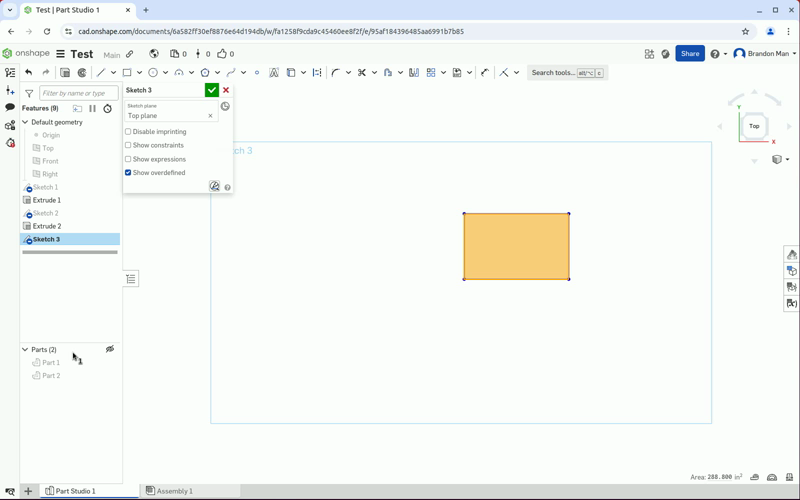
key(shift+y)
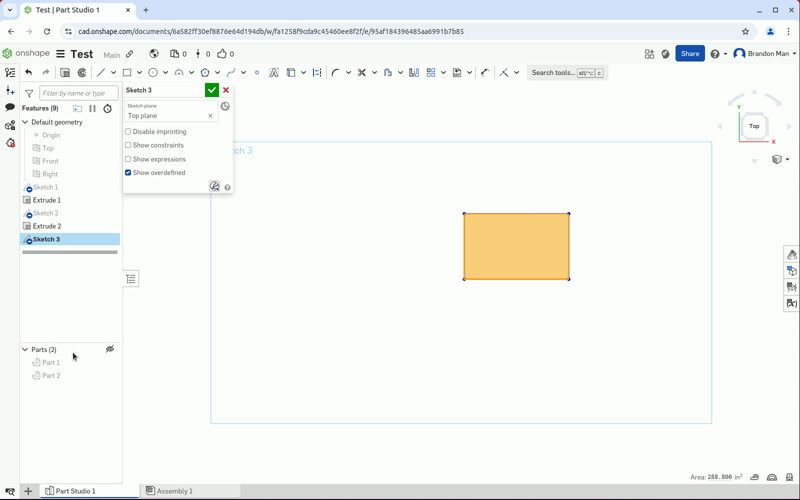
key(shift+e)
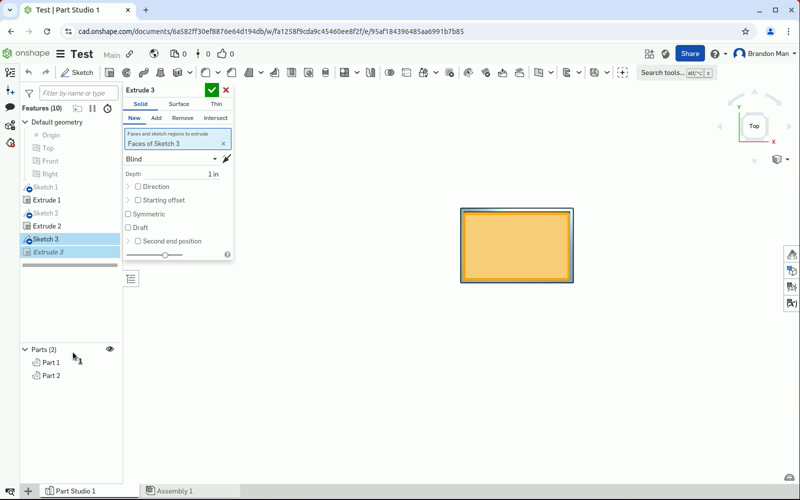
mouse_move(143, 106)
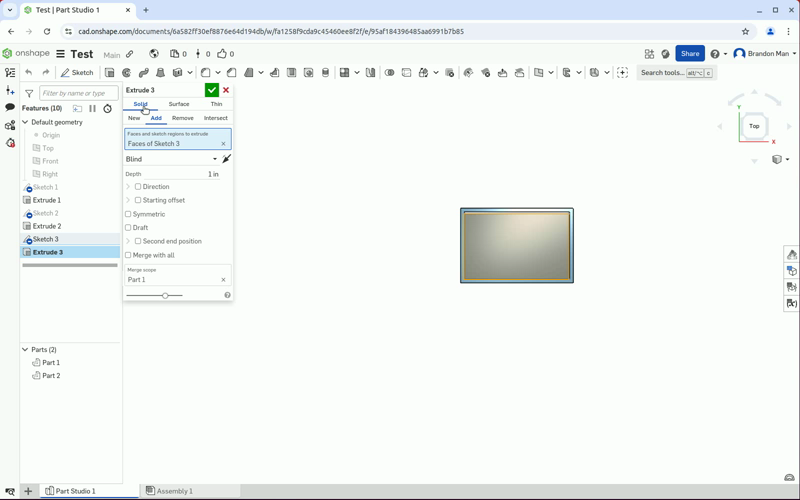
click(143, 106)
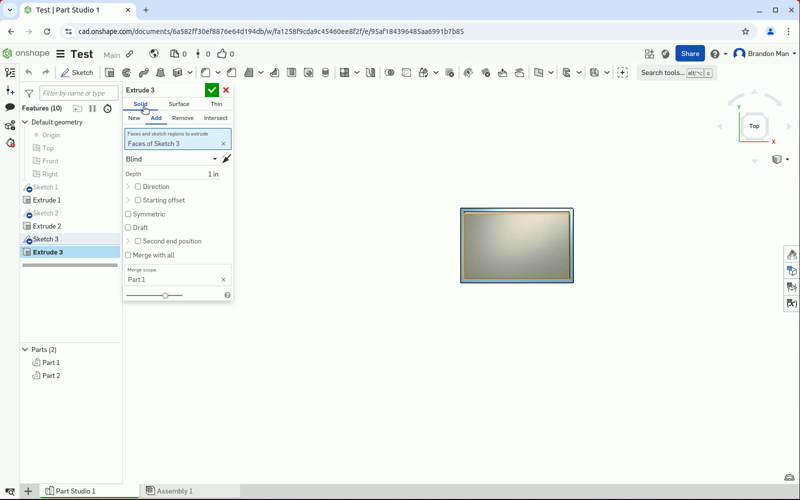
mouse_move(137, 120)
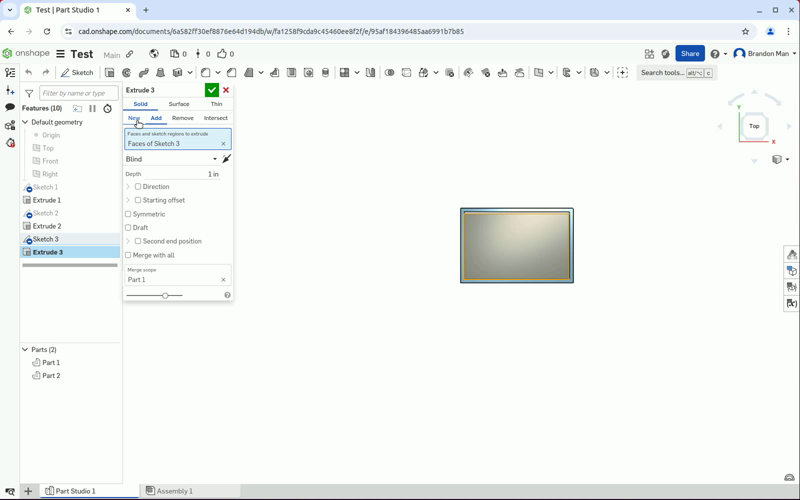
click(137, 120)
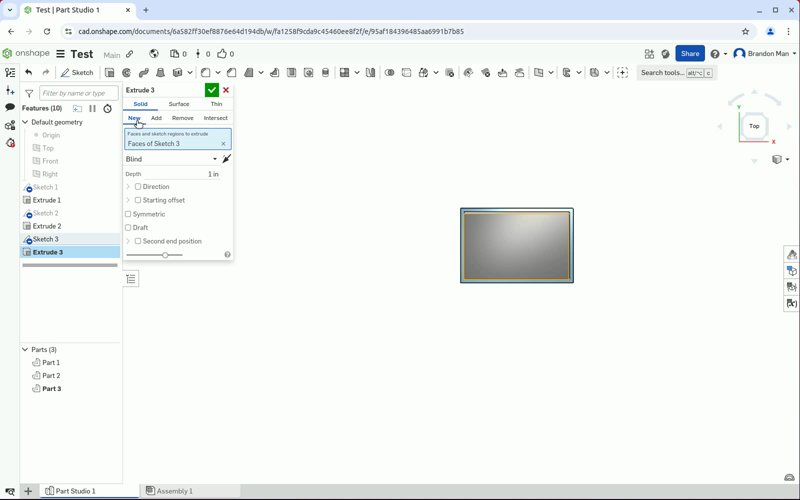
key(tab, 4)
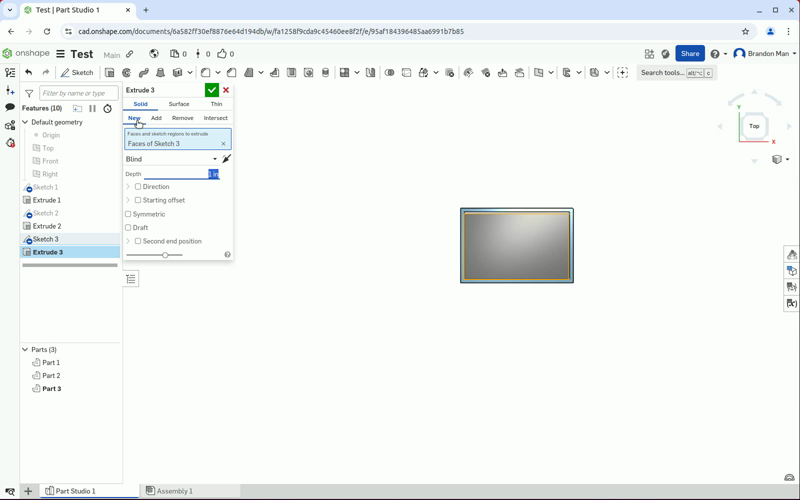
text(-0.722)
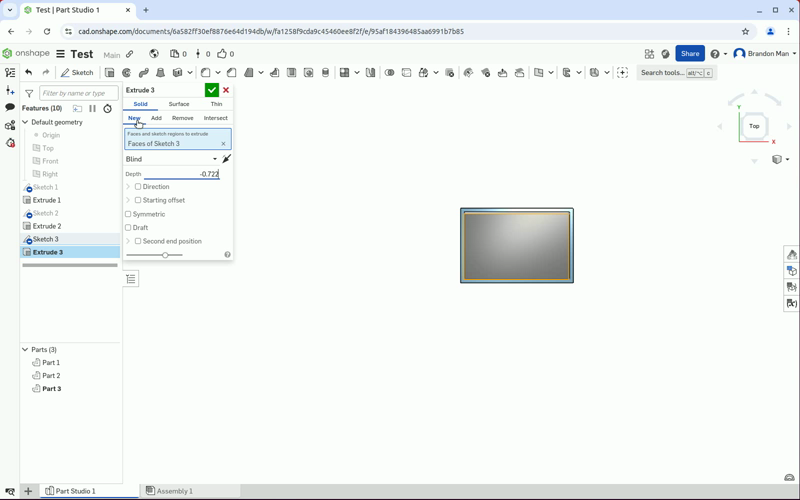
key(enter)
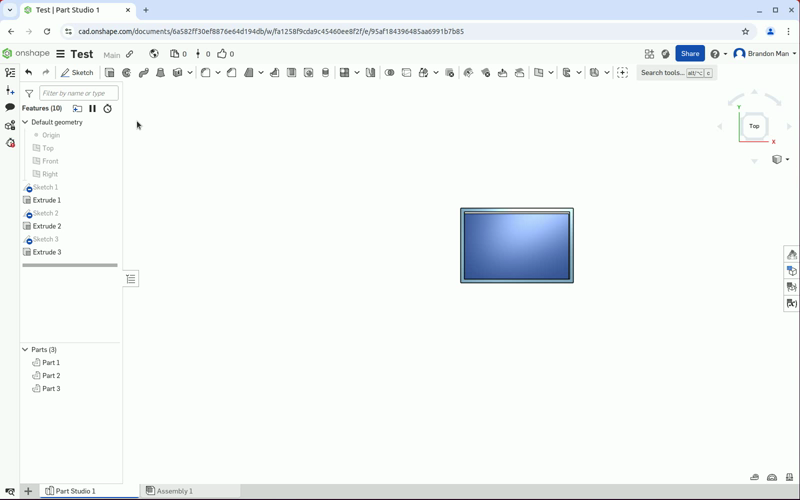
key(shift+h)
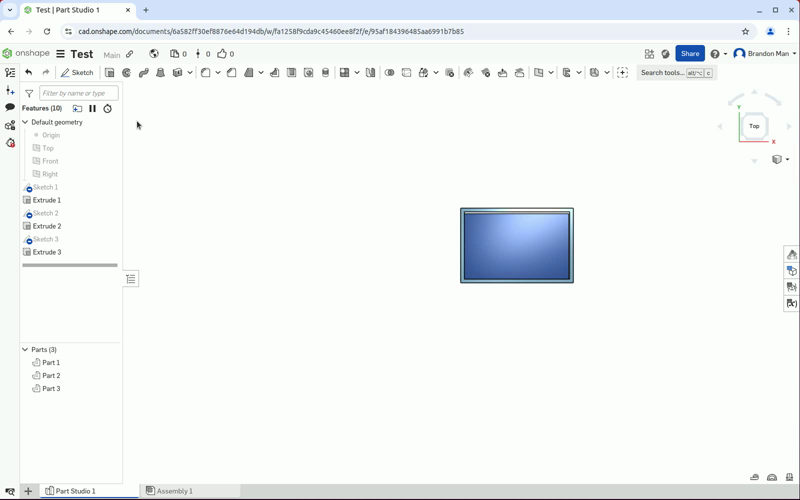
key(shift+h)
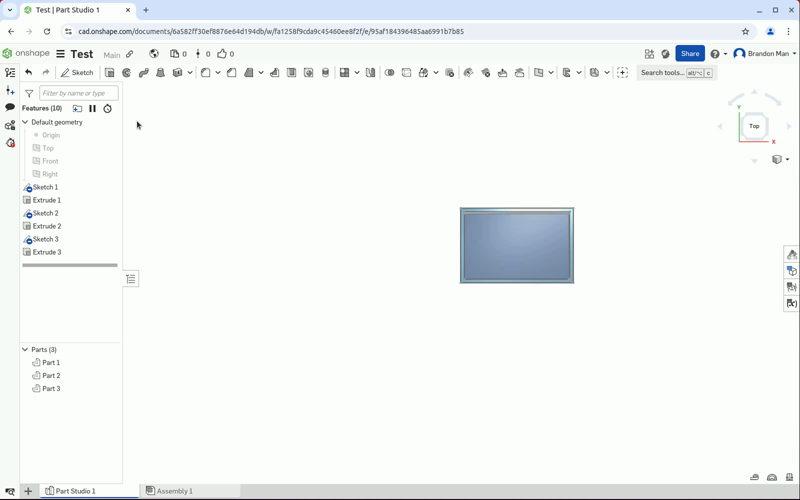
key(shift+7)
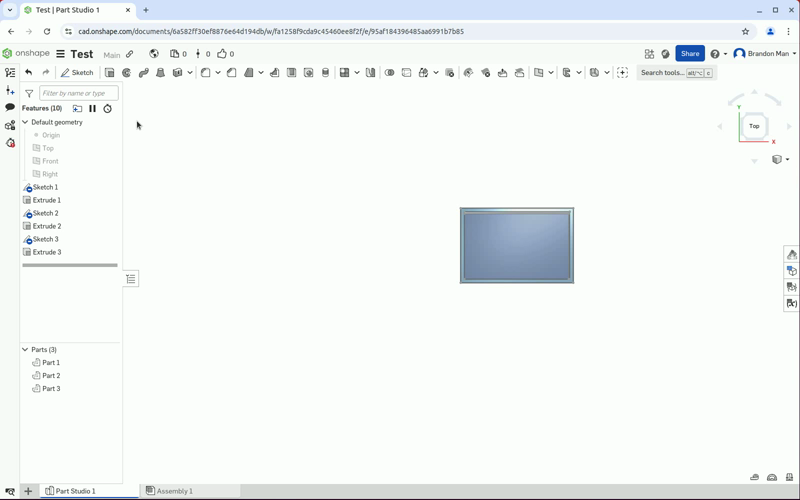
key(up, 3)
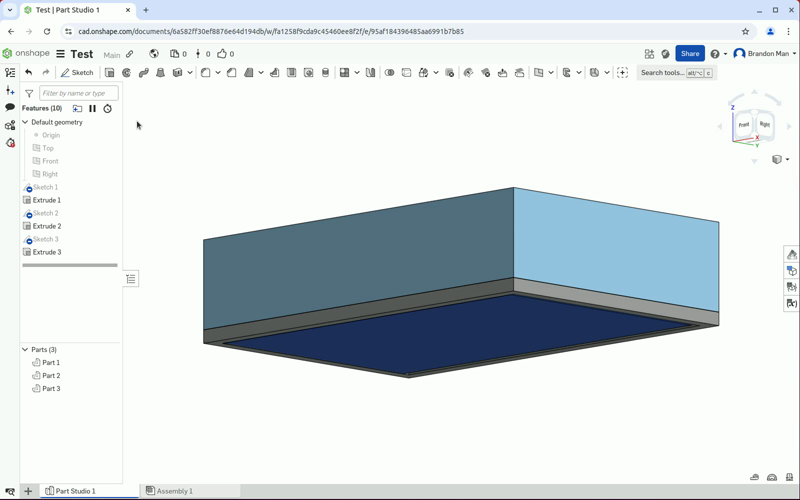
key(left, 3)
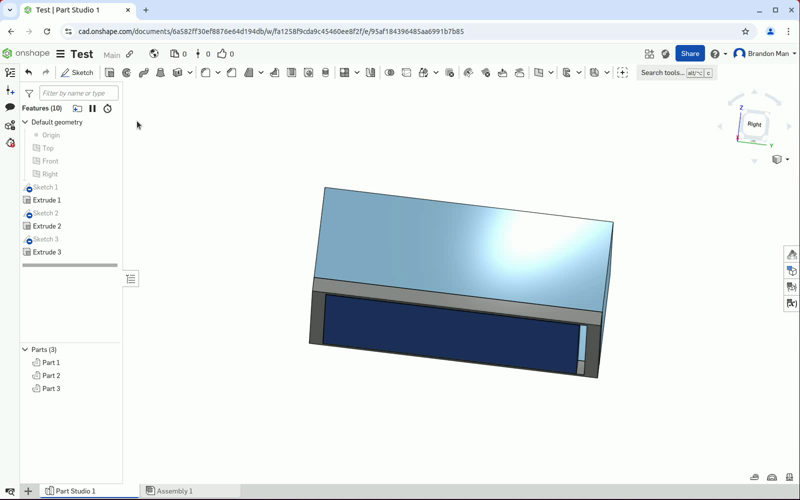
key(right, 3)
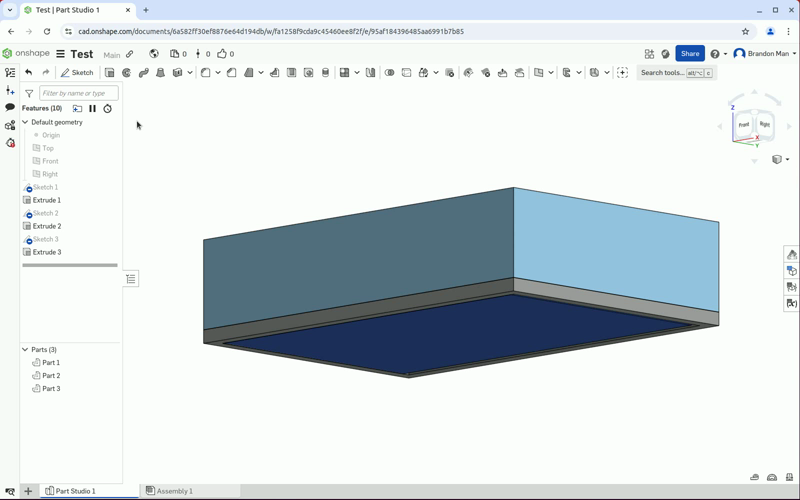
key(down, 3)
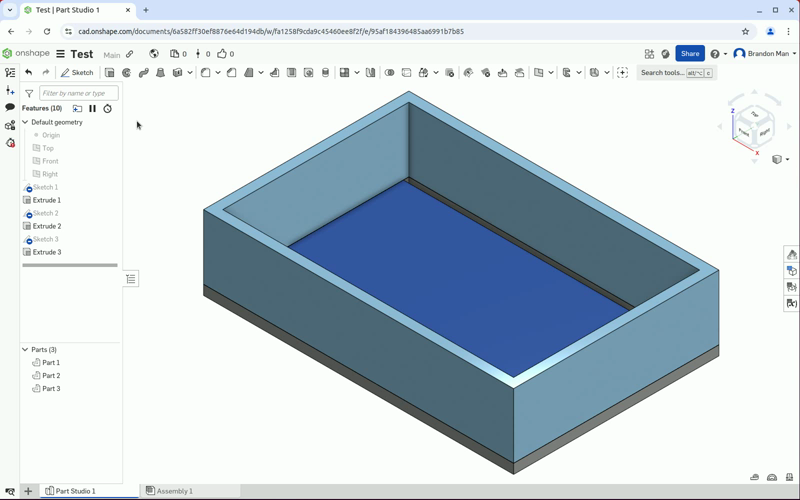
mouse_move(73, 189)
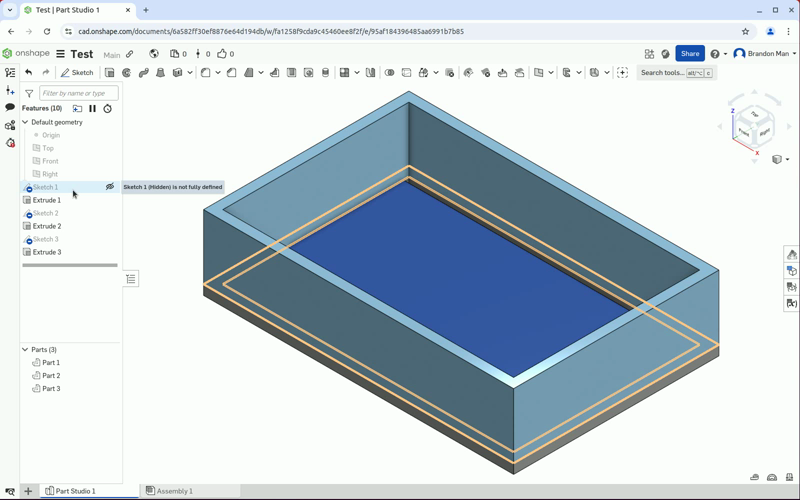
click(73, 189)